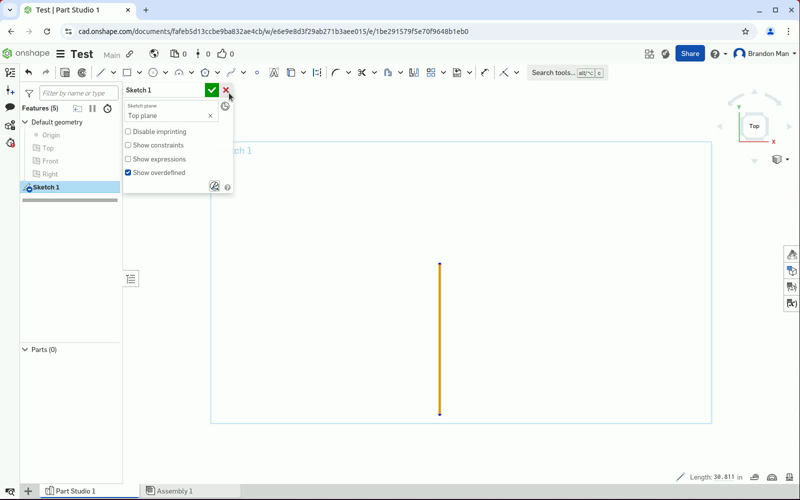
key(shift+h)
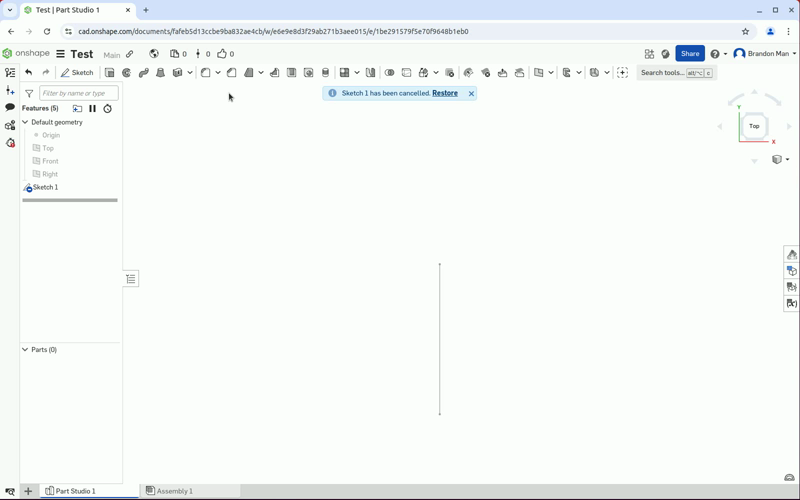
key(shift+s)
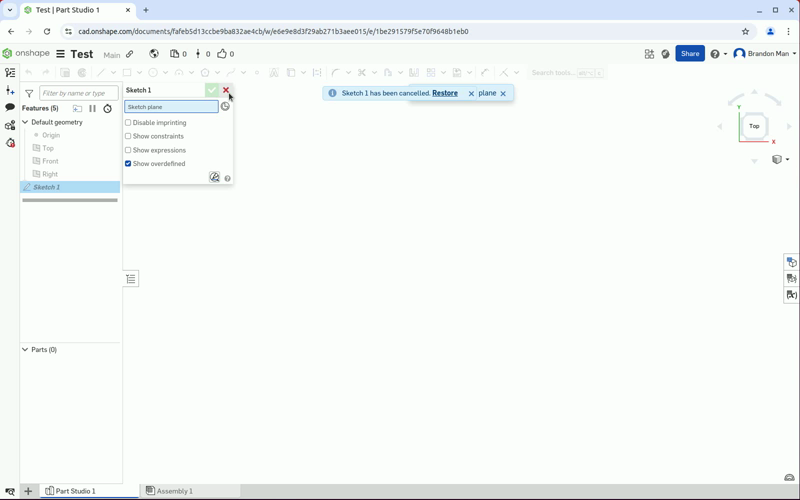
mouse_move(73, 150)
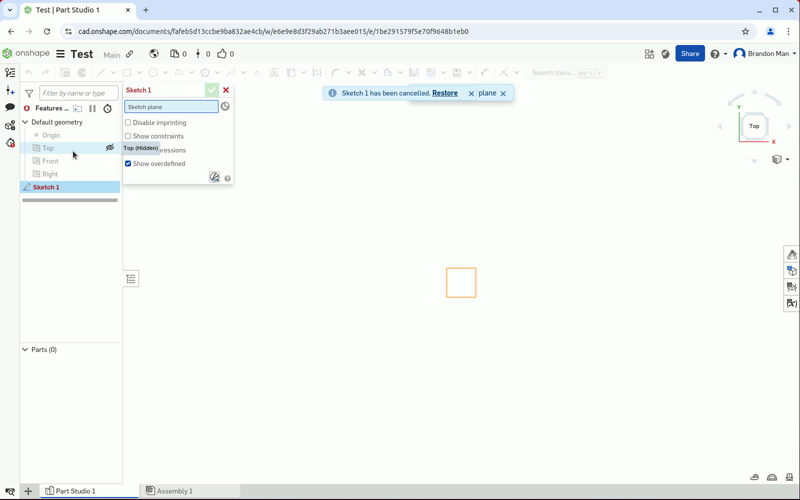
click(73, 150)
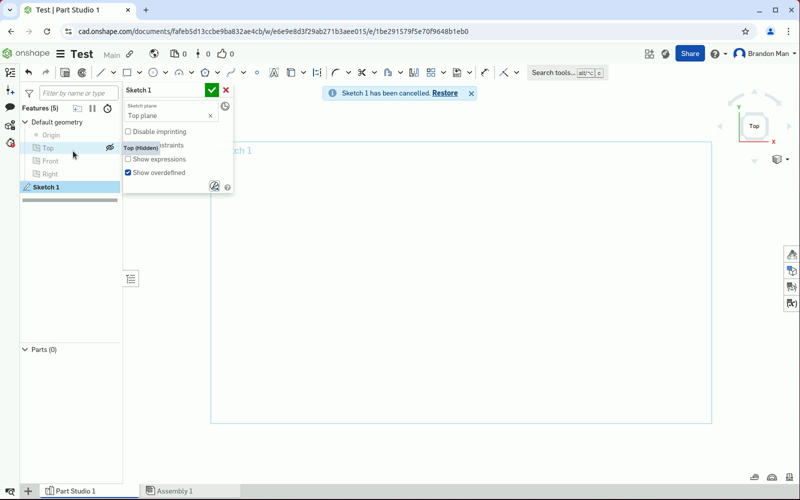
mouse_move(73, 352)
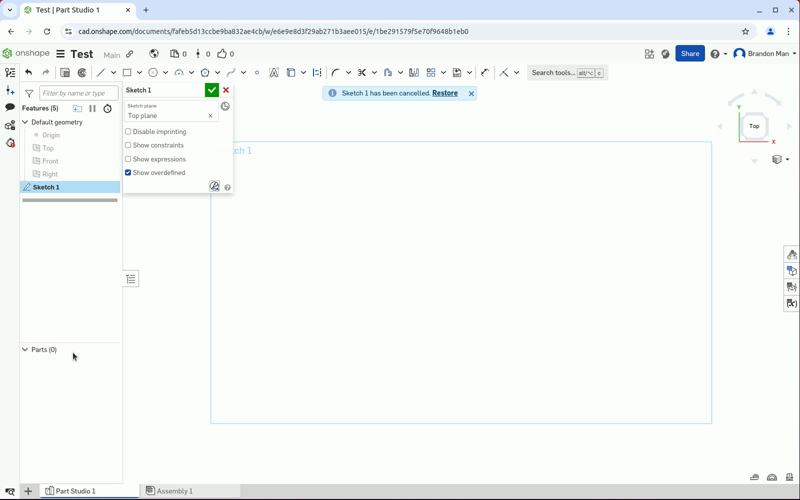
key(y)
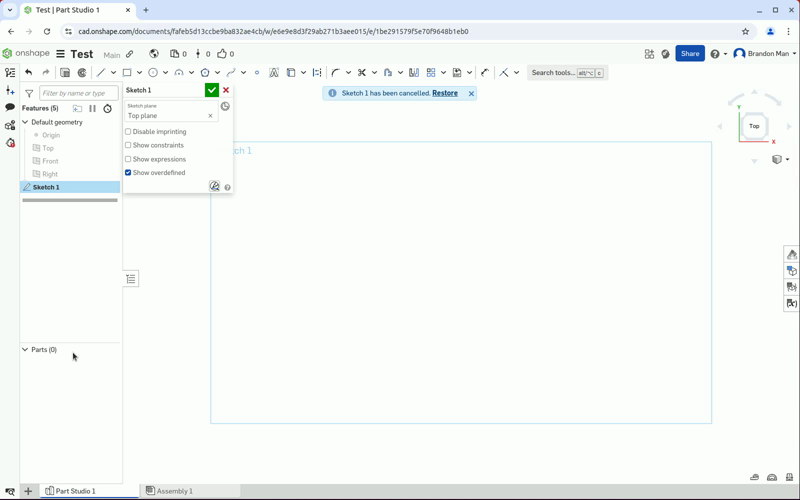
key(l)
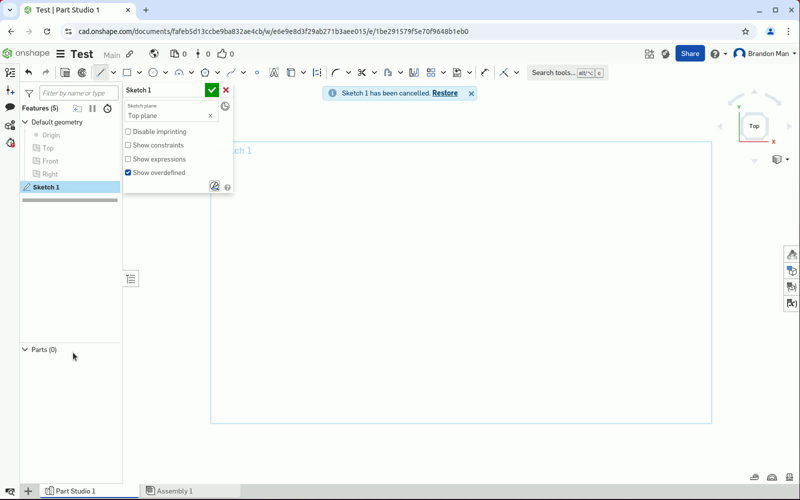
key_down(shift)
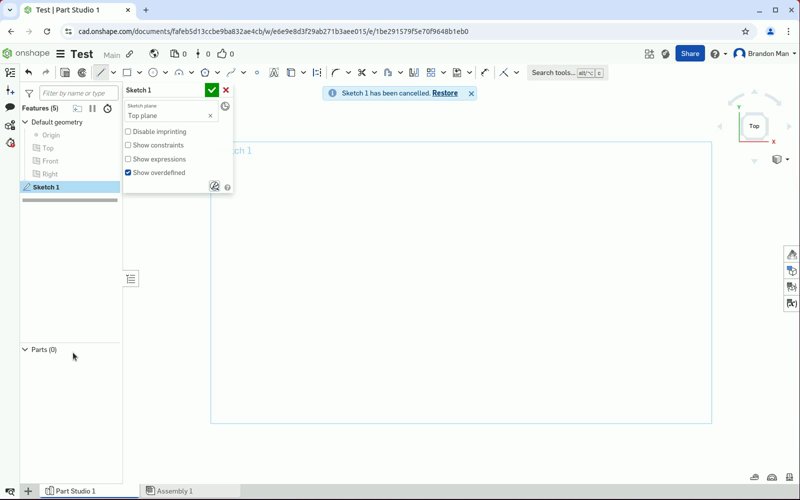
mouse_move(357, 264)
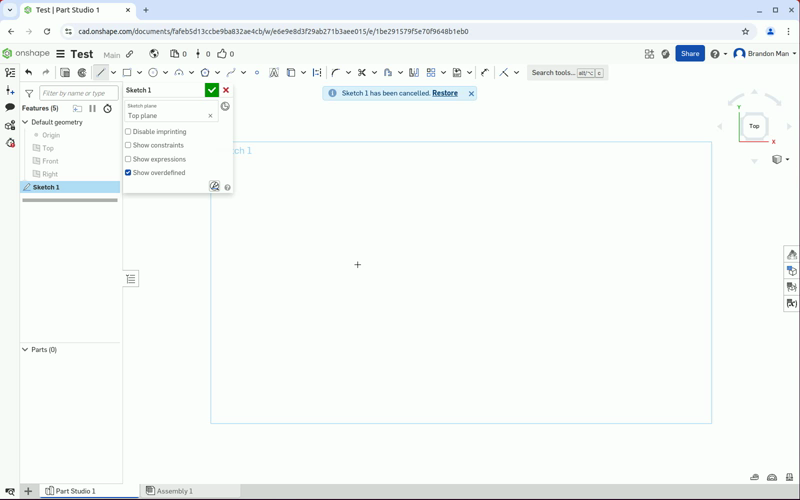
click(357, 264)
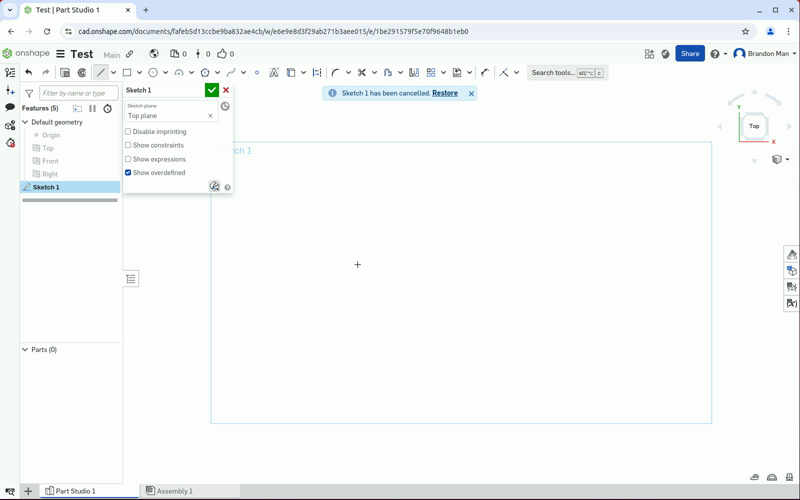
key_up(shift)
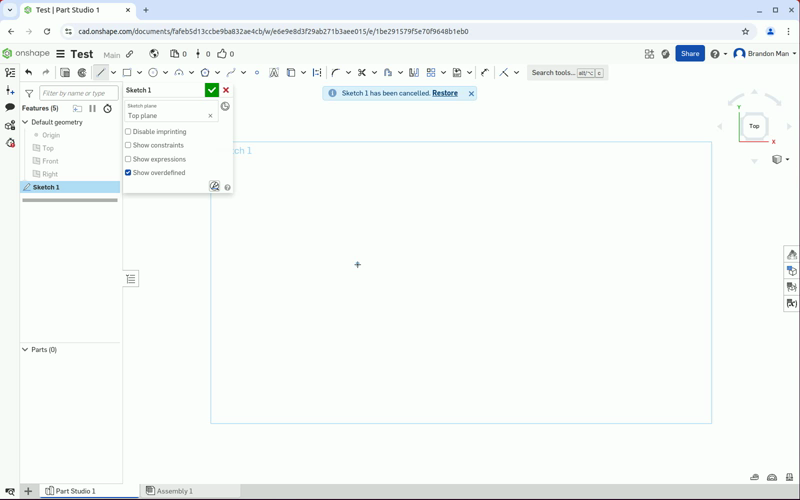
key_down(shift)
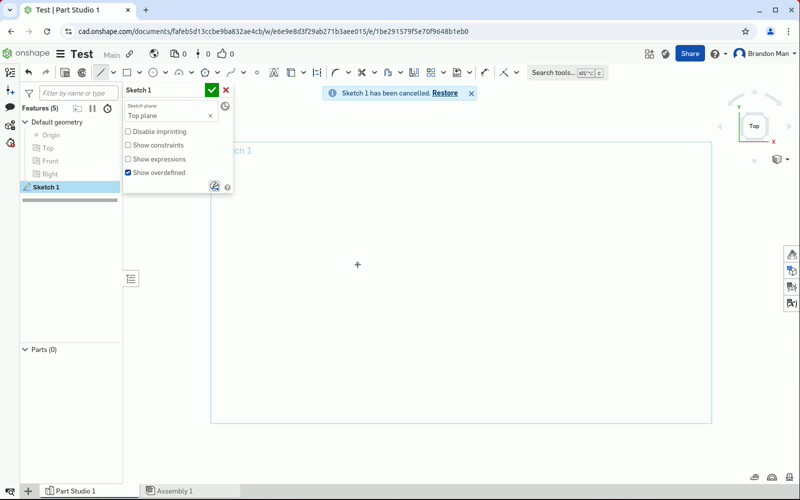
mouse_move(553, 264)
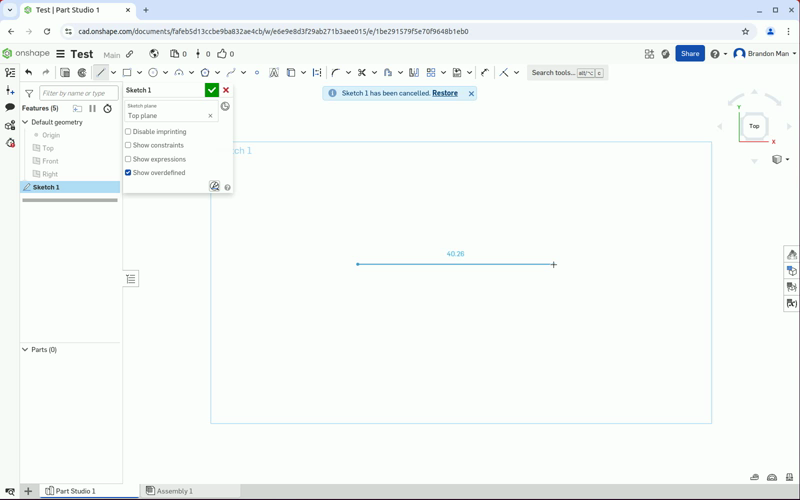
click(553, 264)
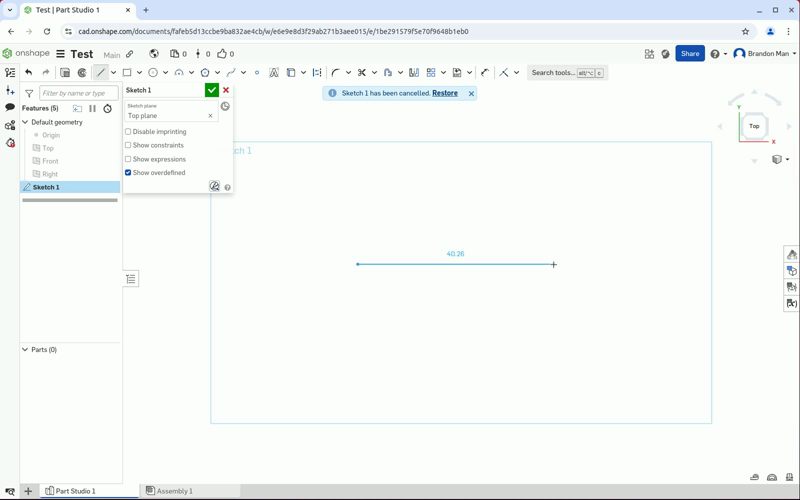
key_up(shift)
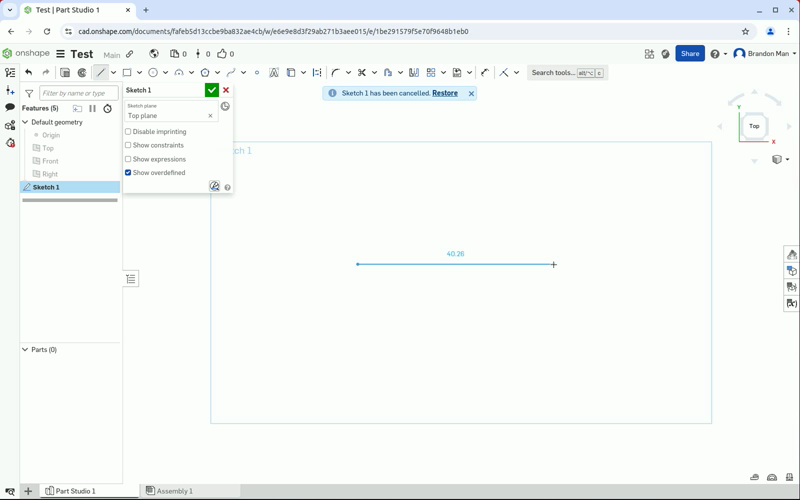
key_down(shift)
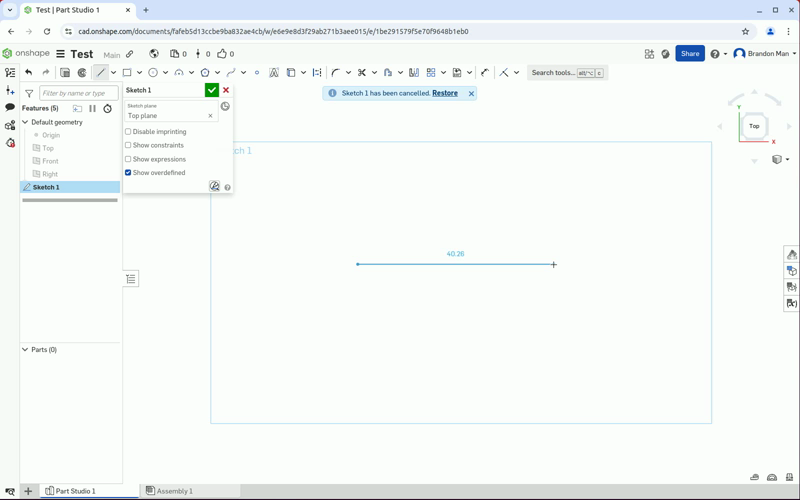
mouse_move(553, 171)
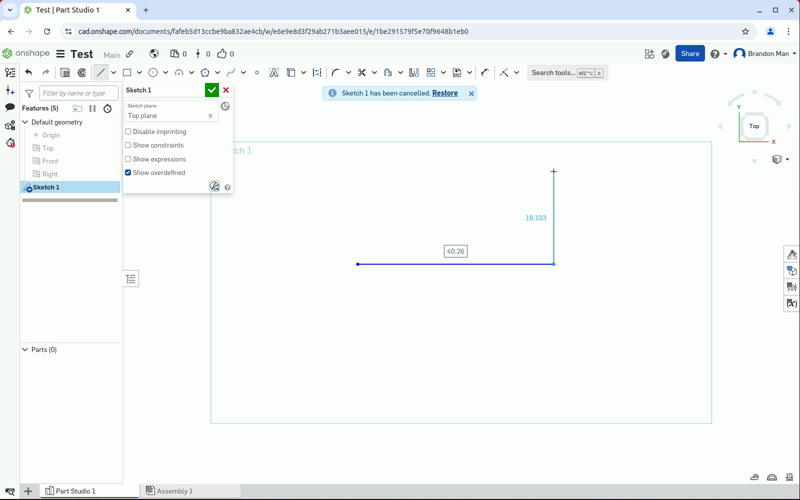
click(553, 171)
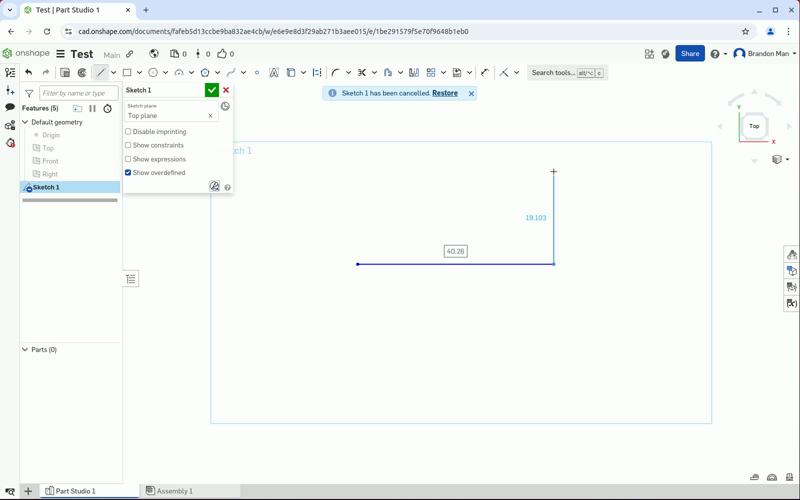
key_up(shift)
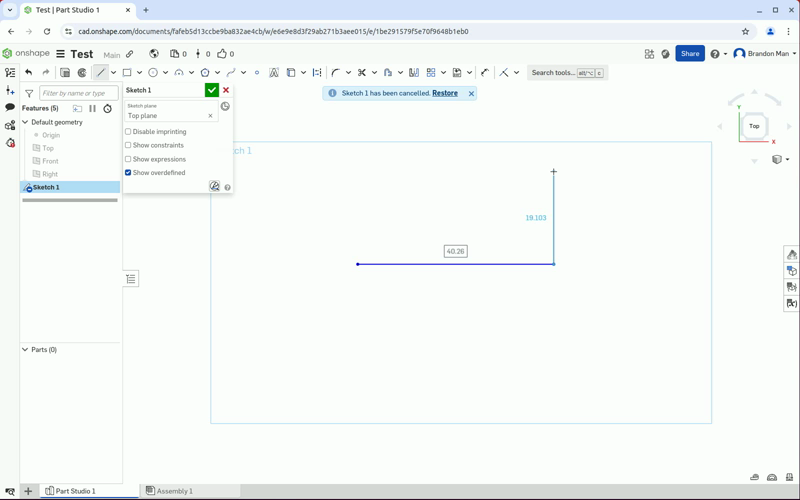
key_down(shift)
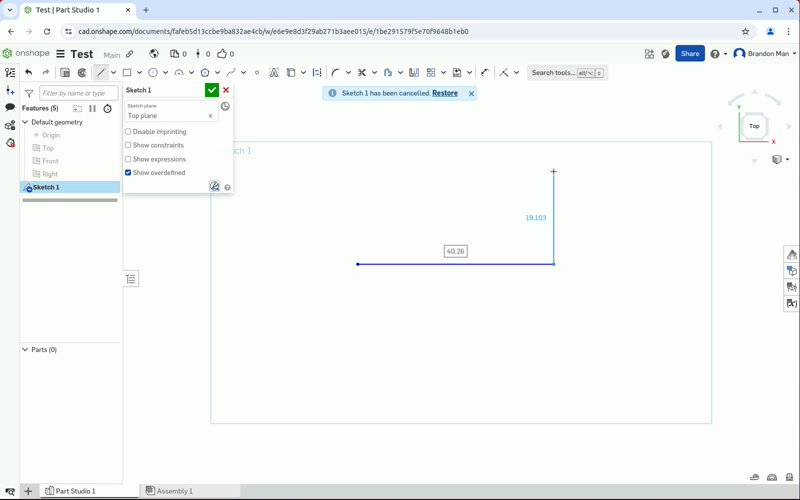
mouse_move(357, 171)
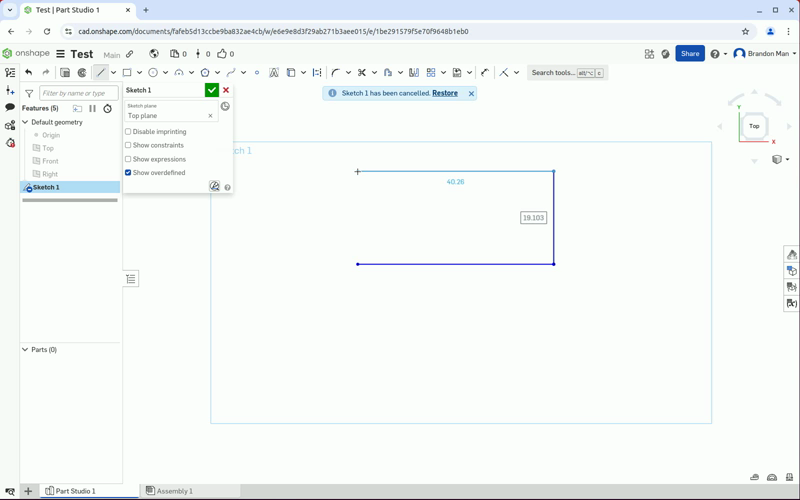
click(357, 171)
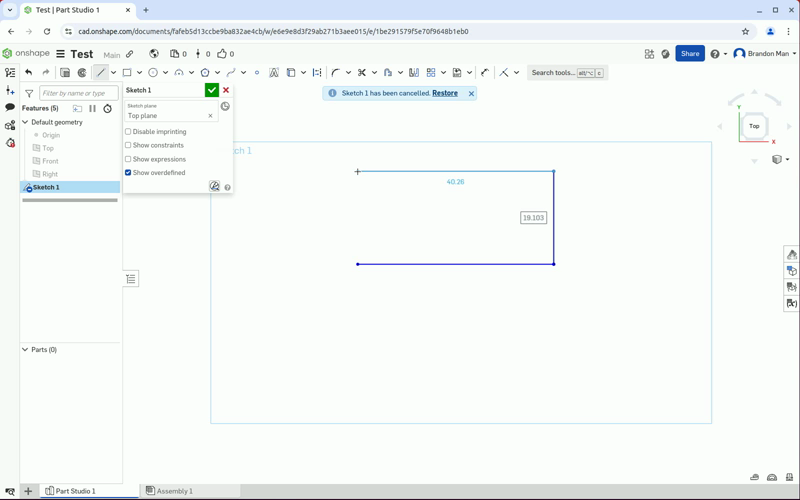
key_up(shift)
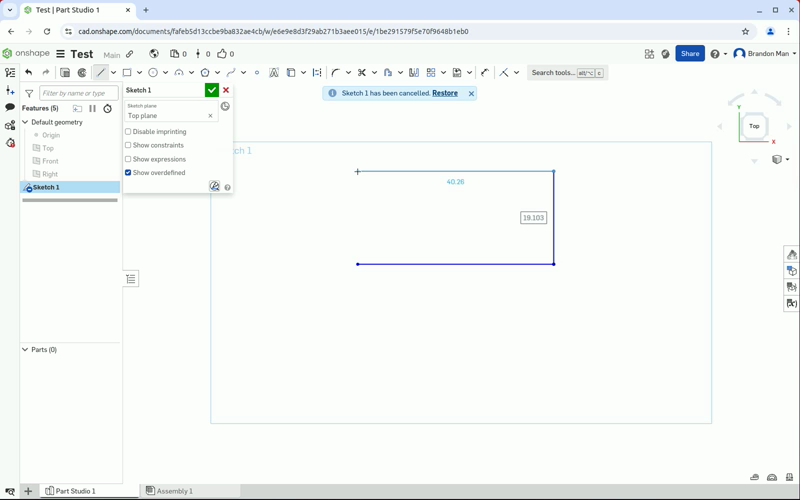
key_down(shift)
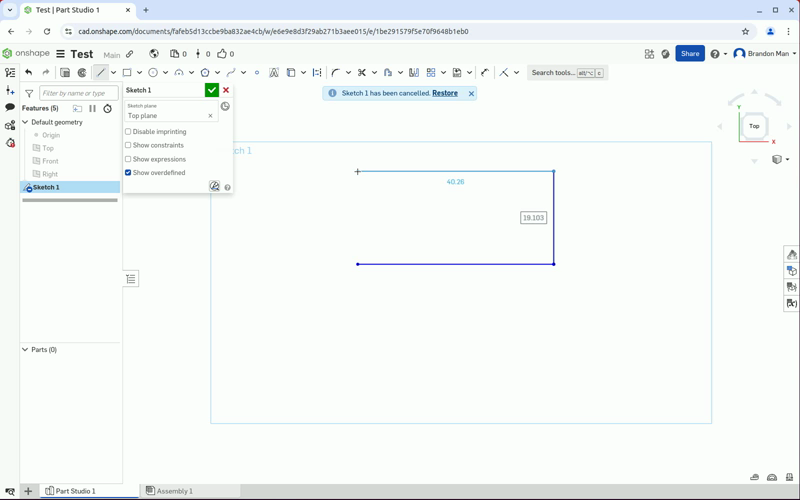
mouse_move(357, 264)
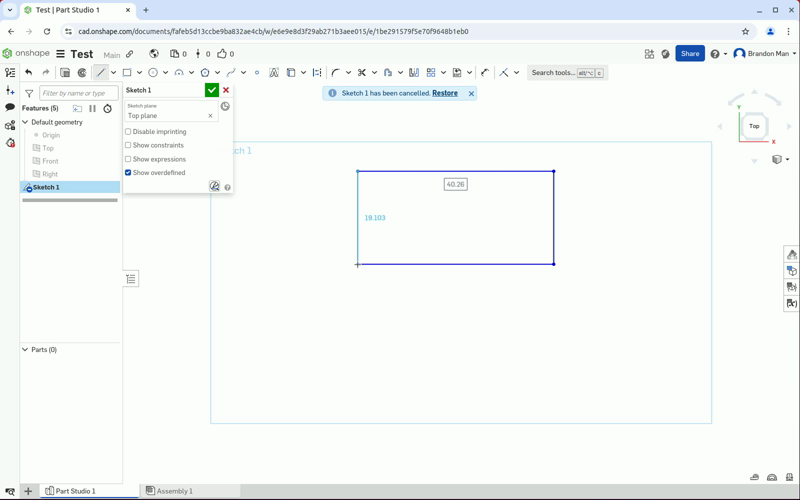
key_up(shift)
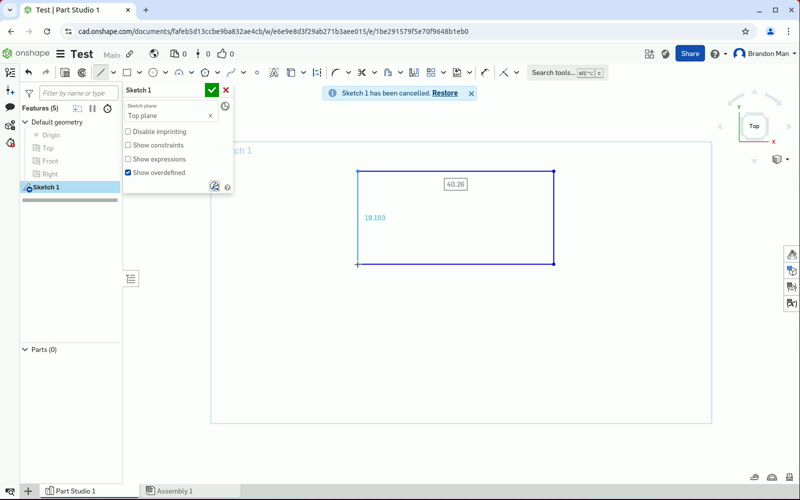
click(357, 264)
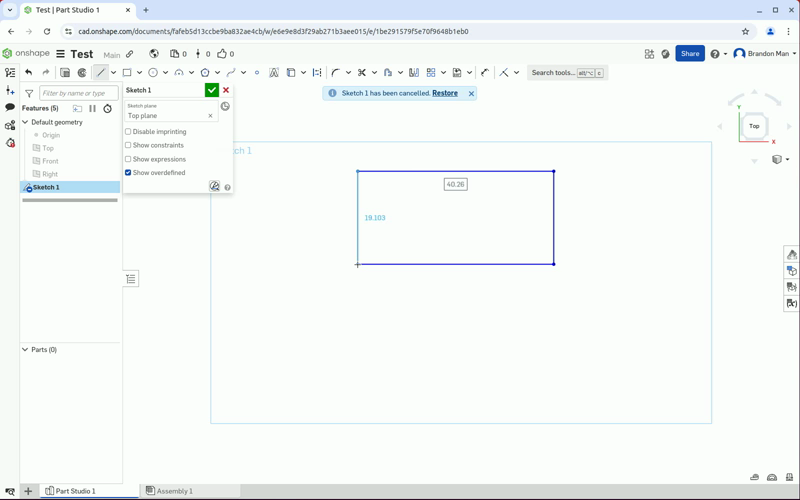
key(esc)
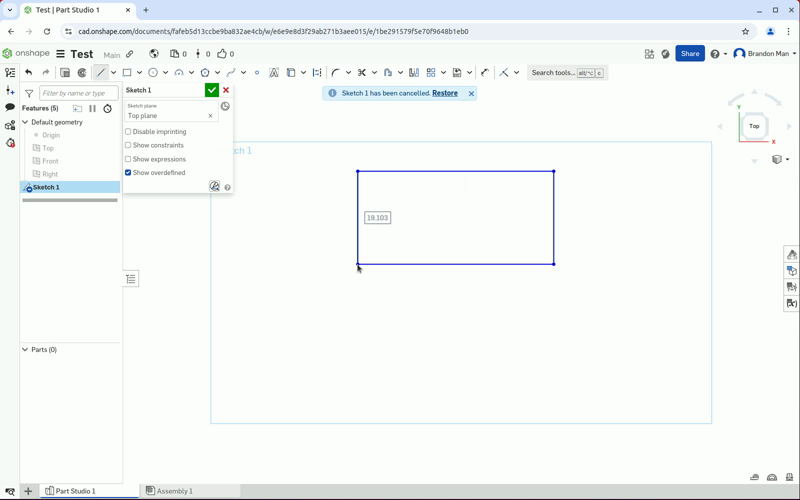
key(a)
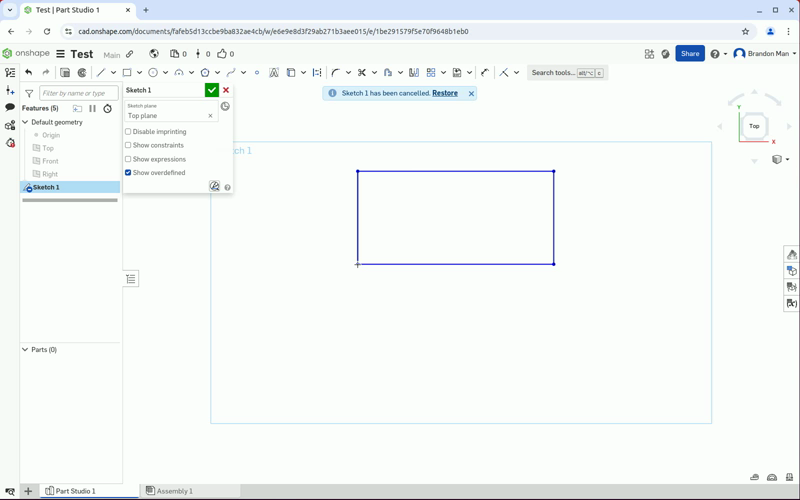
key_down(shift)
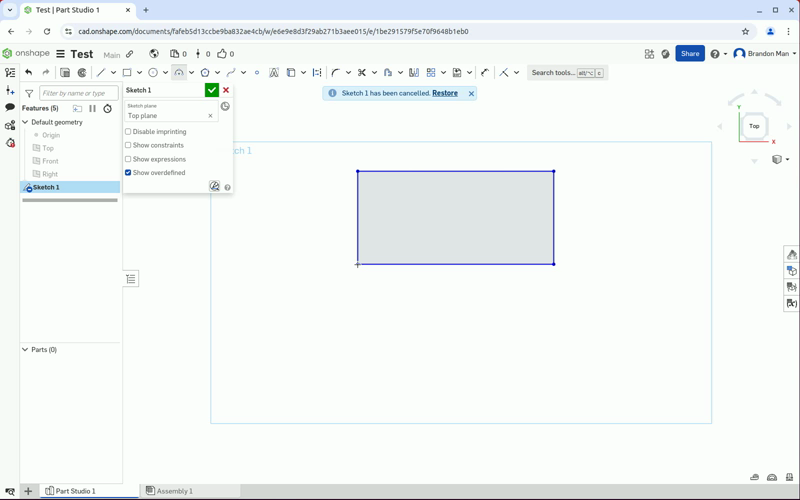
mouse_move(371, 245)
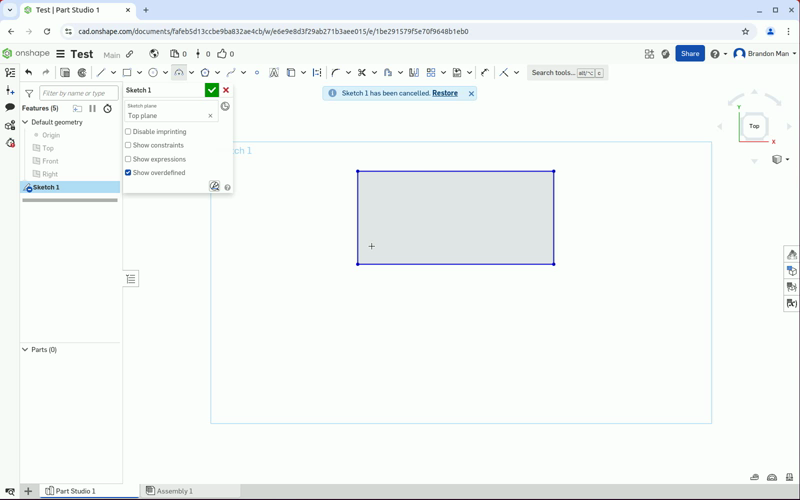
click(371, 245)
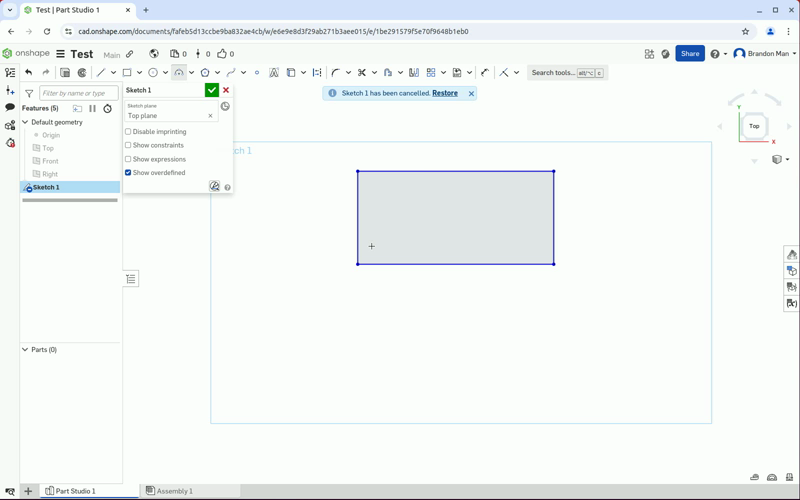
key_up(shift)
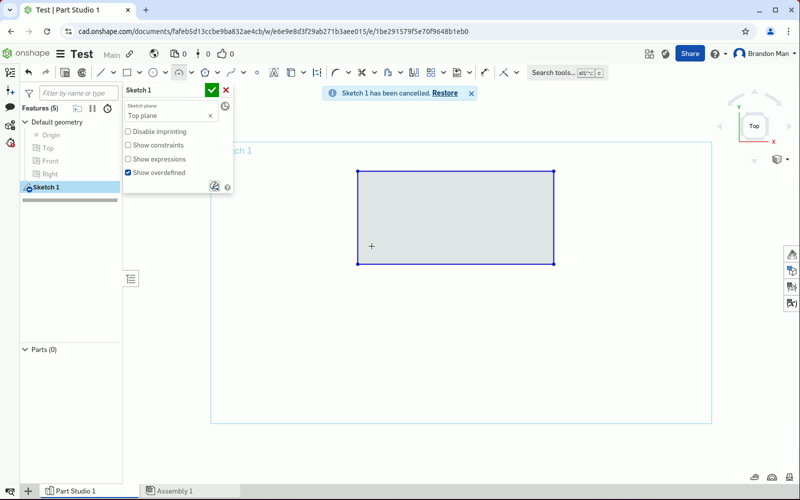
key_down(shift)
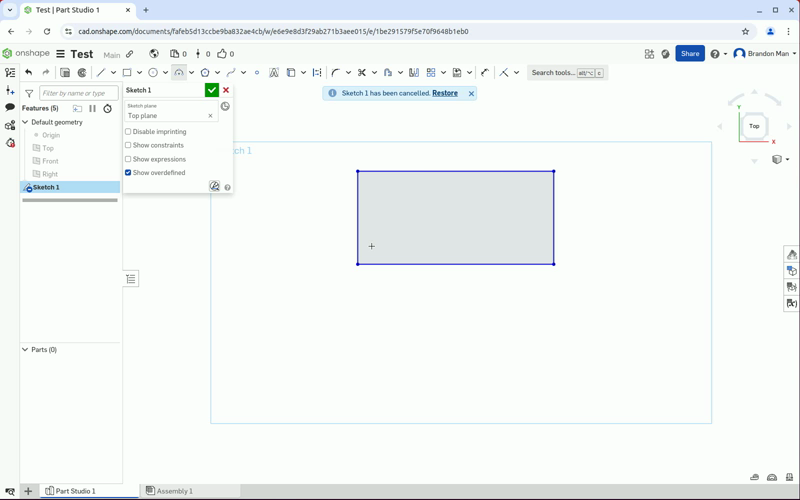
mouse_move(435, 245)
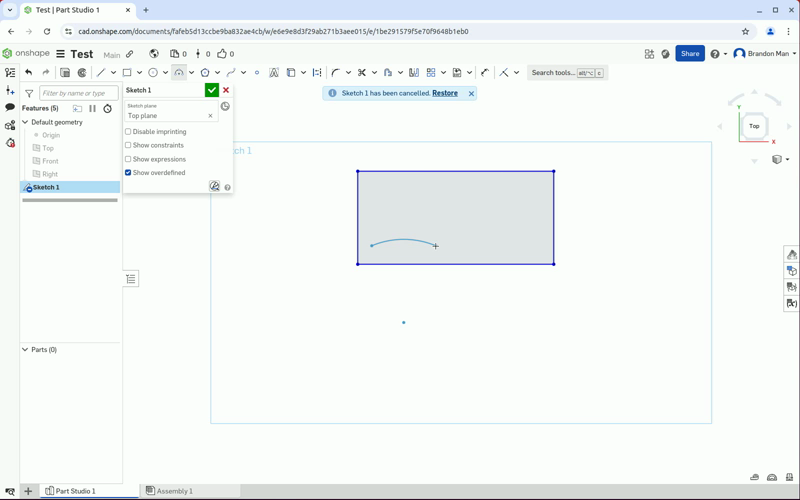
click(435, 245)
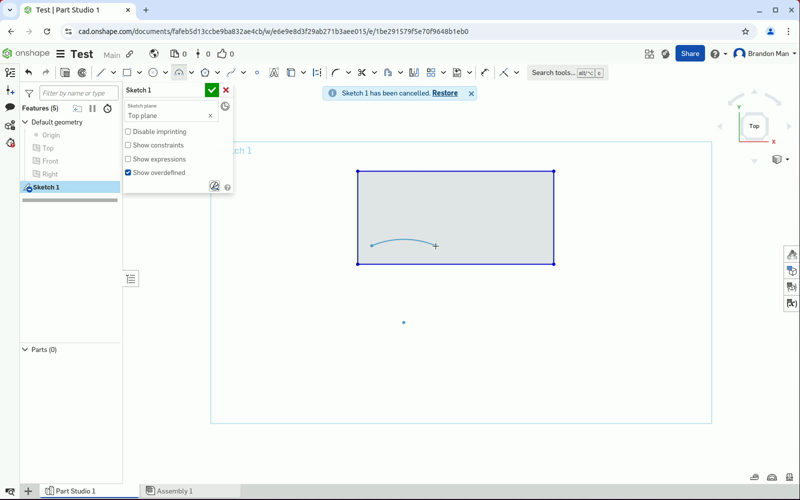
mouse_move(404, 257)
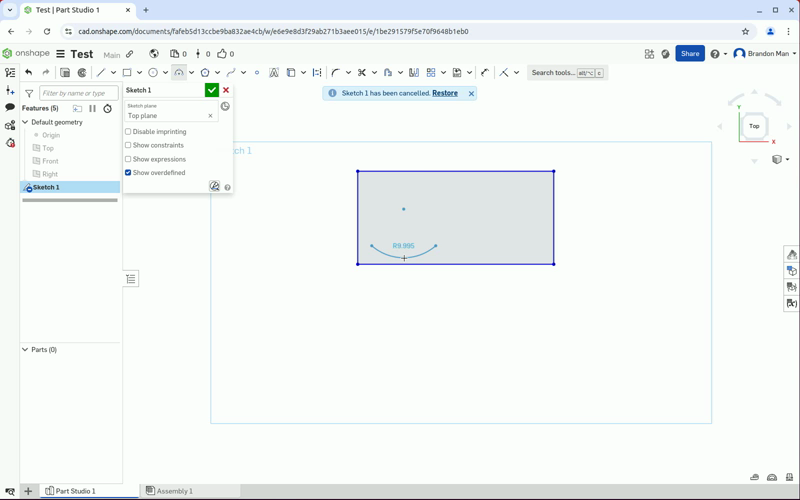
click(404, 257)
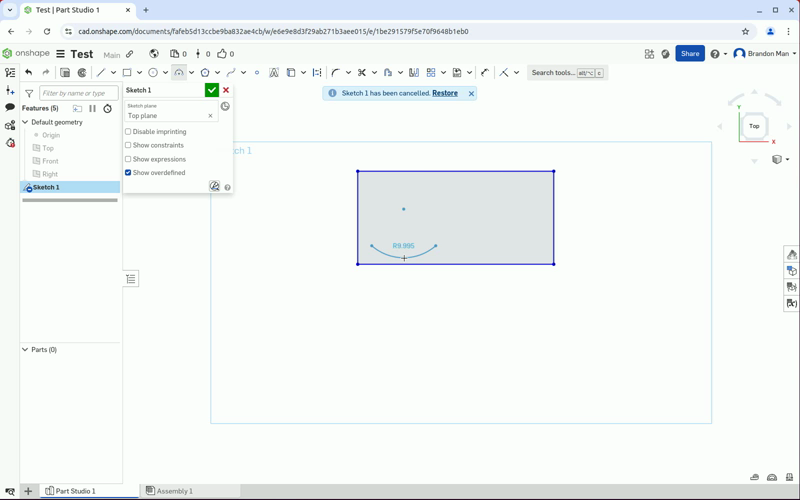
key_up(shift)
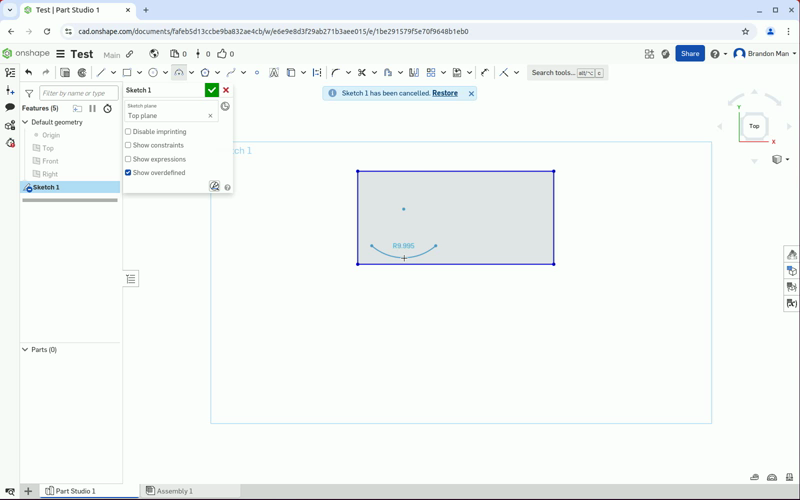
key(esc)
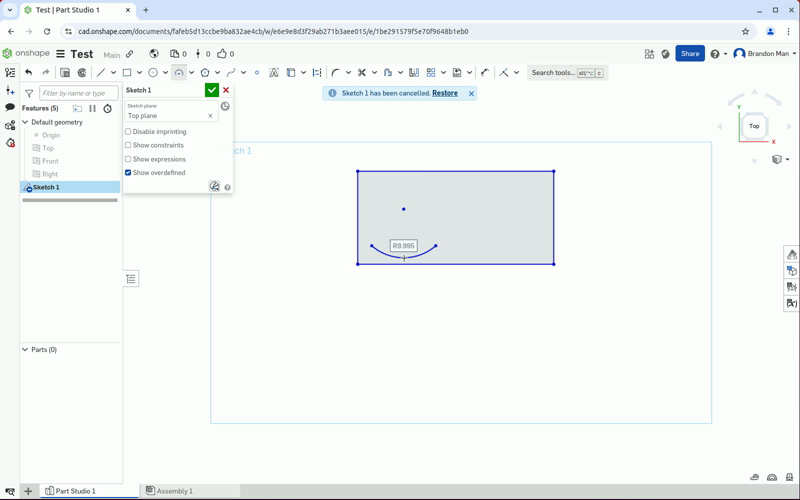
key(l)
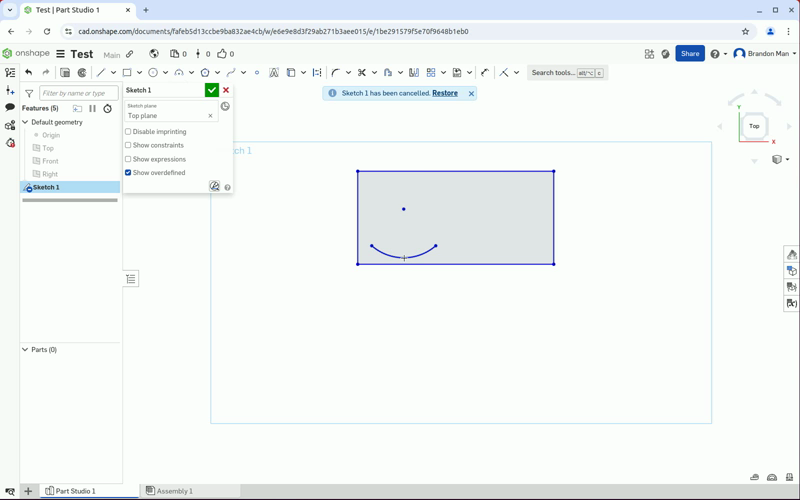
mouse_move(435, 245)
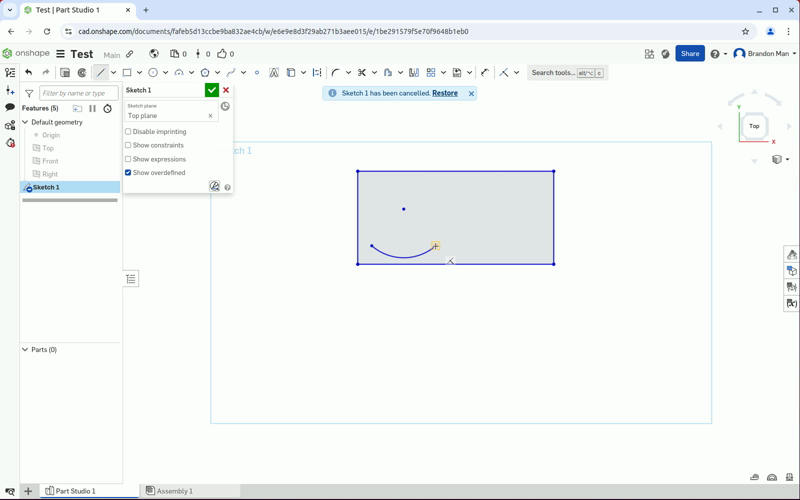
click(435, 245)
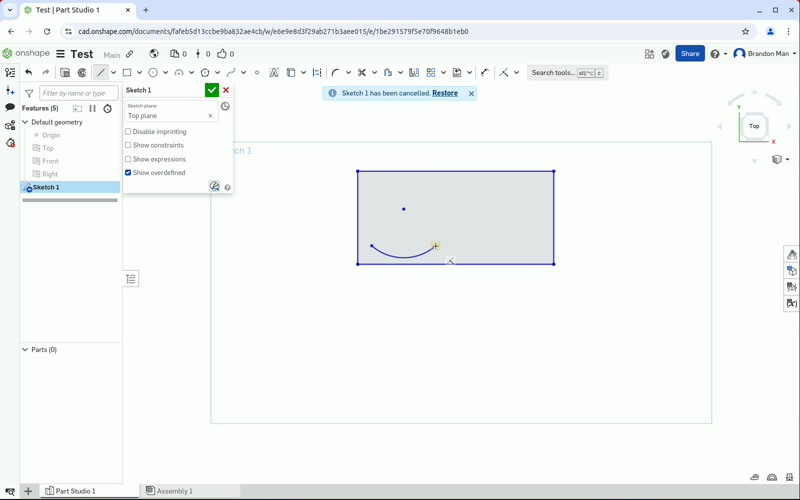
key_down(shift)
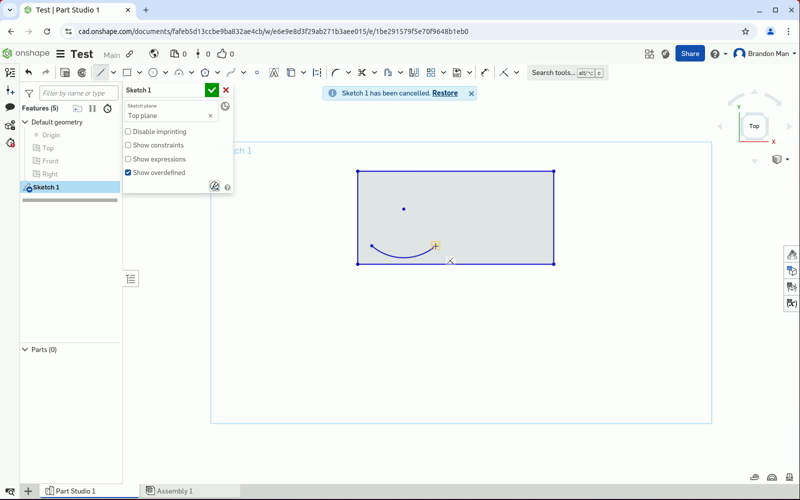
mouse_move(465, 245)
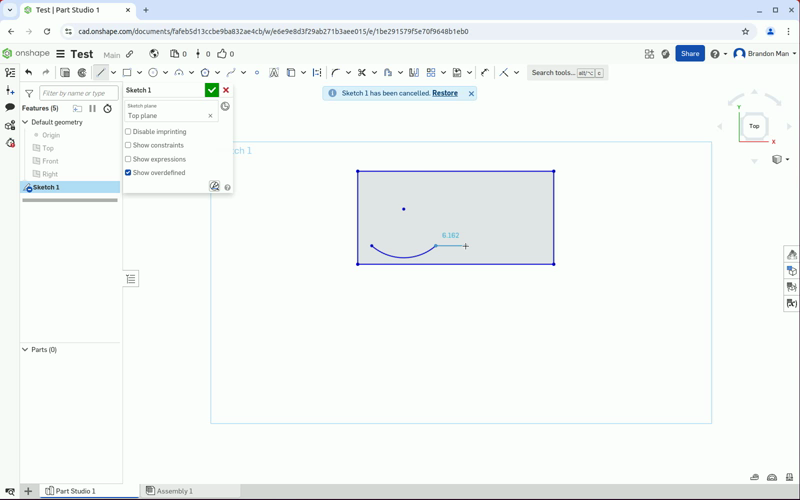
mouse_move(435, 216)
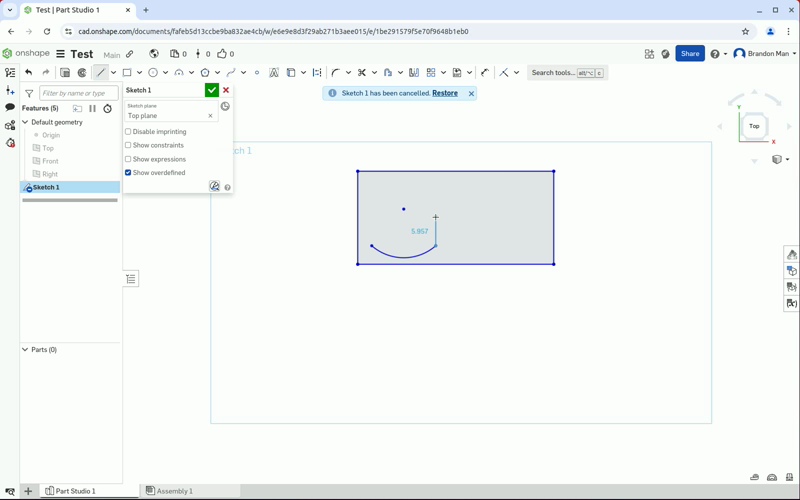
click(435, 216)
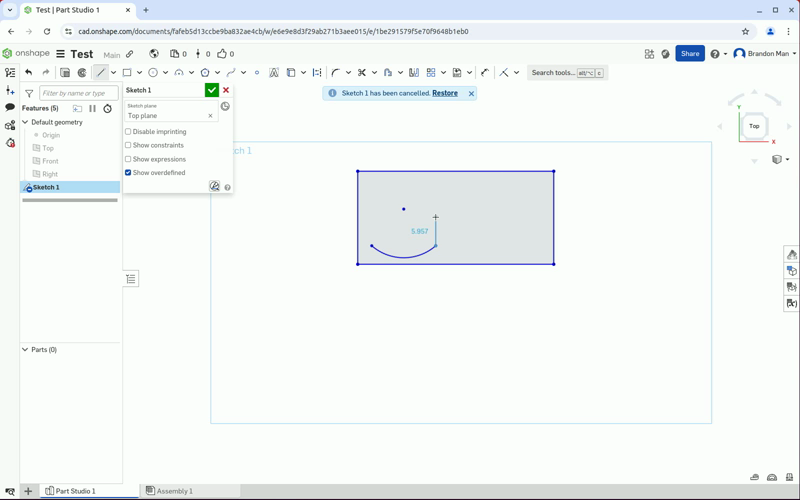
key_up(shift)
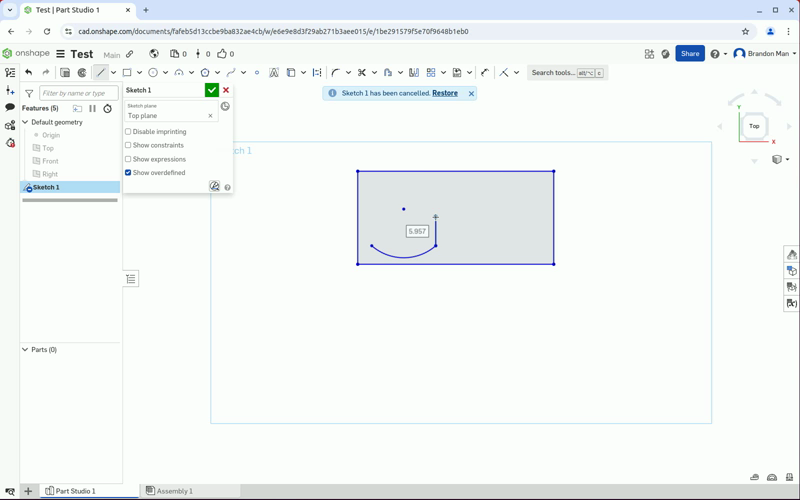
key_down(shift)
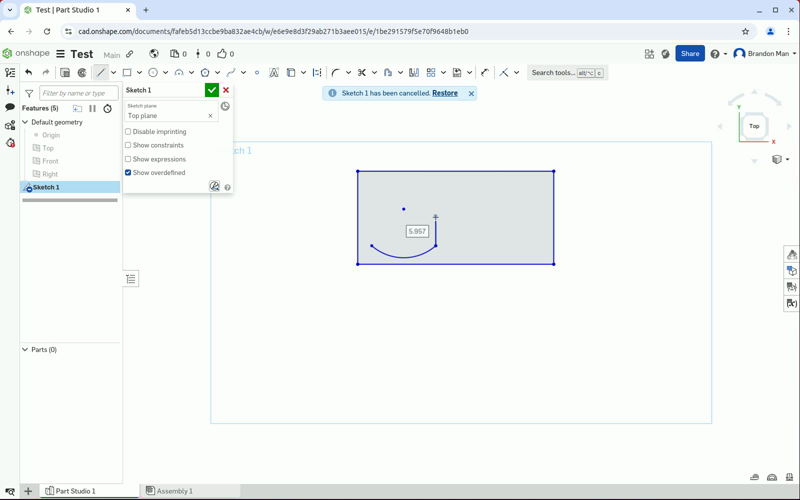
mouse_move(465, 216)
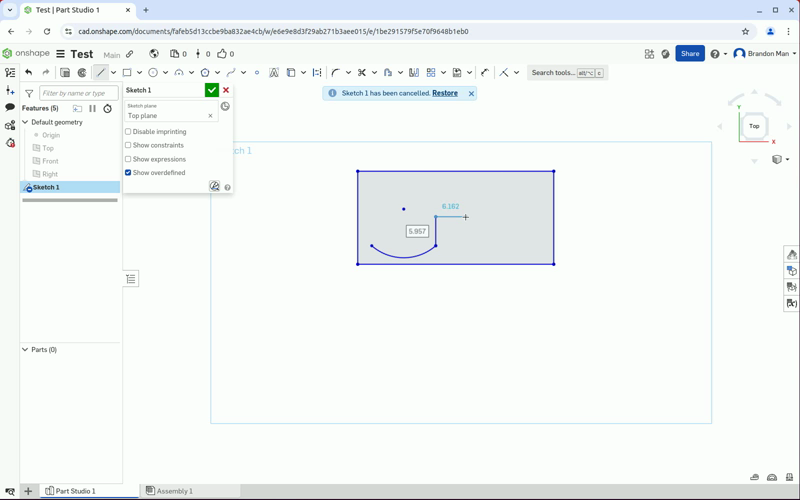
mouse_move(435, 189)
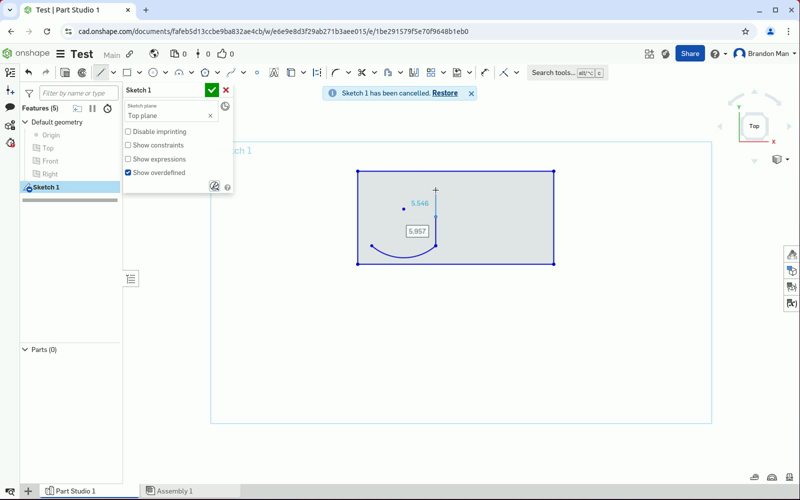
click(435, 189)
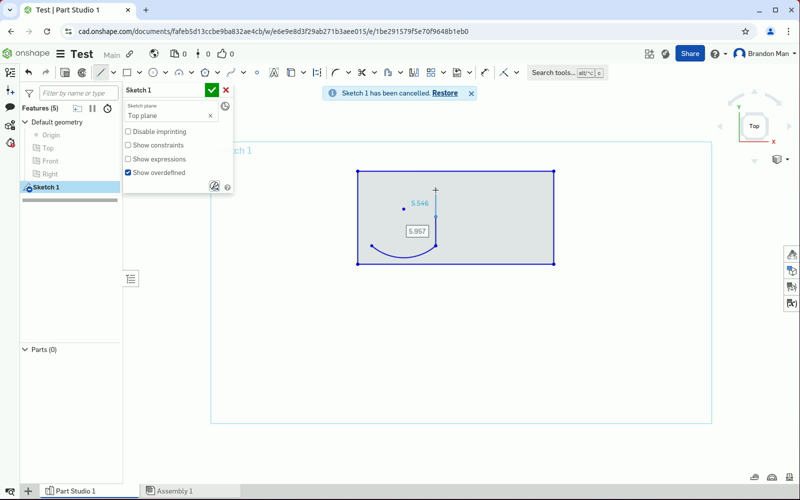
key_up(shift)
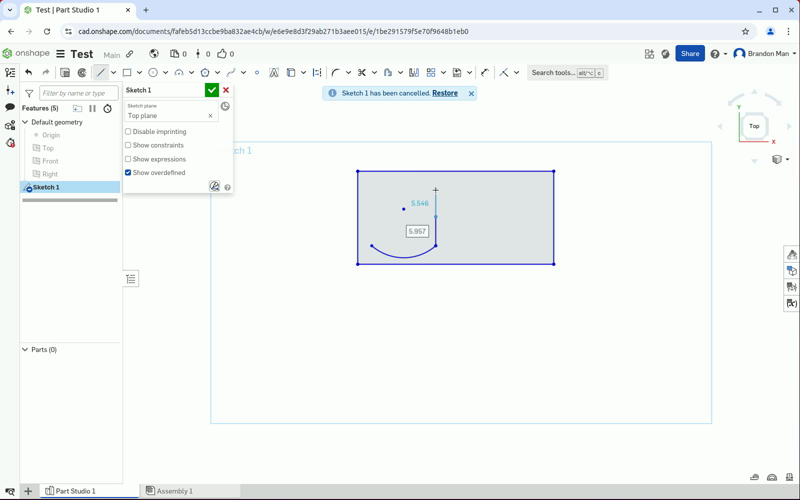
key(esc)
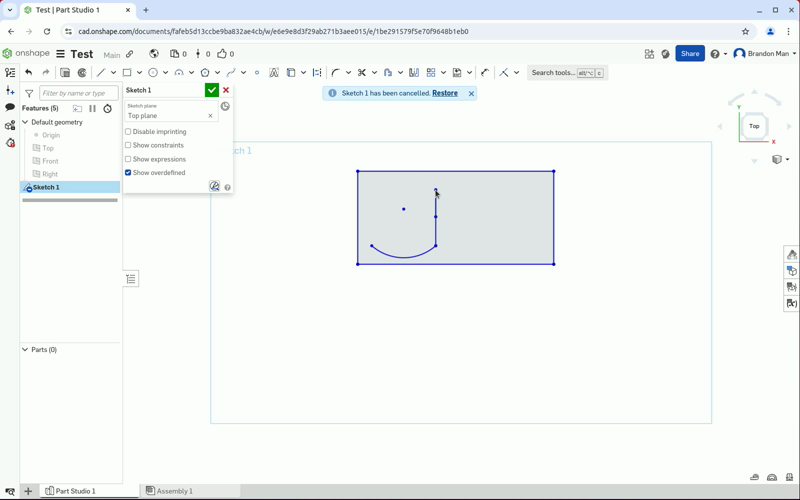
key(a)
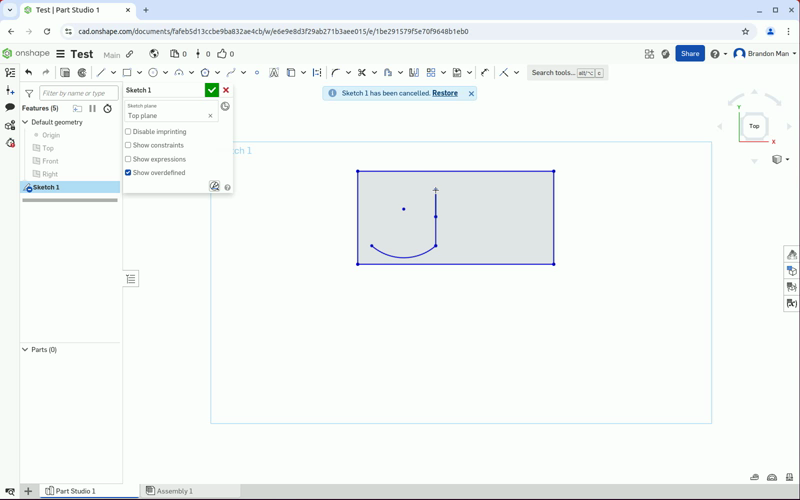
mouse_move(435, 189)
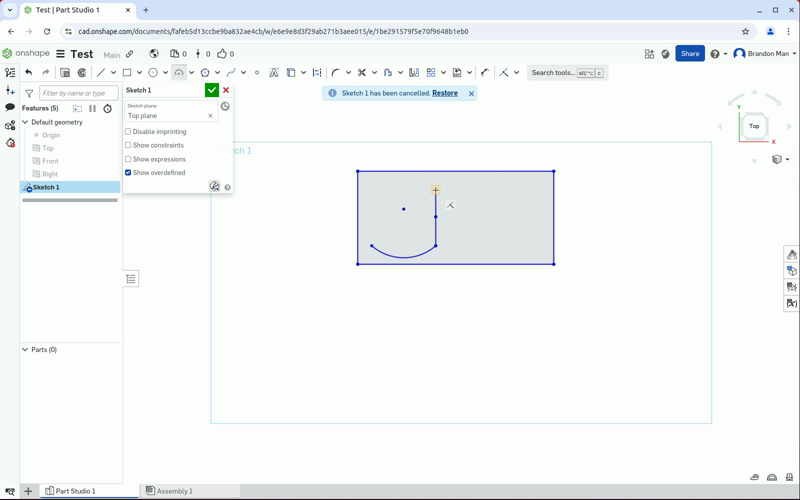
click(435, 189)
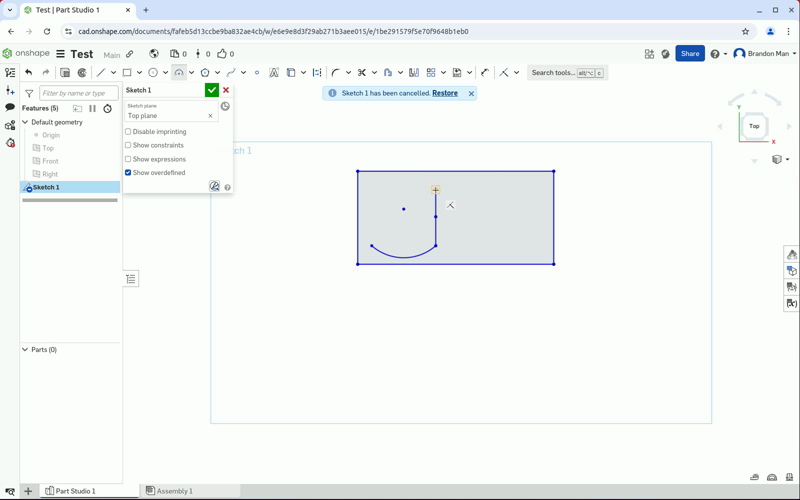
key_down(shift)
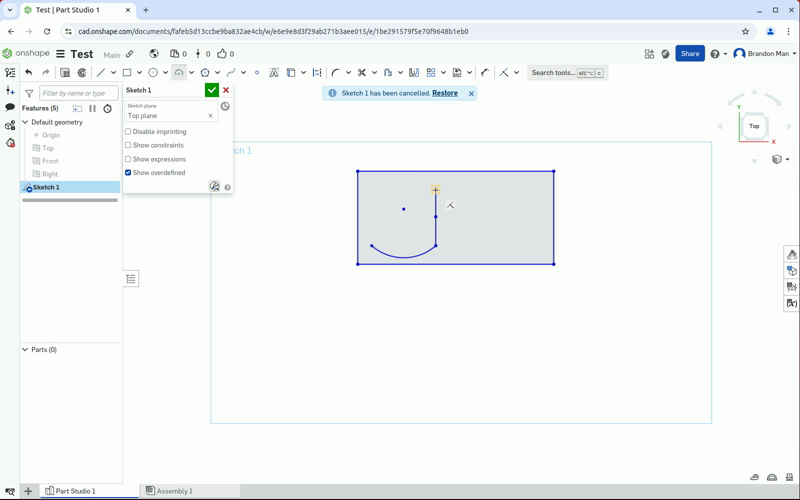
mouse_move(371, 189)
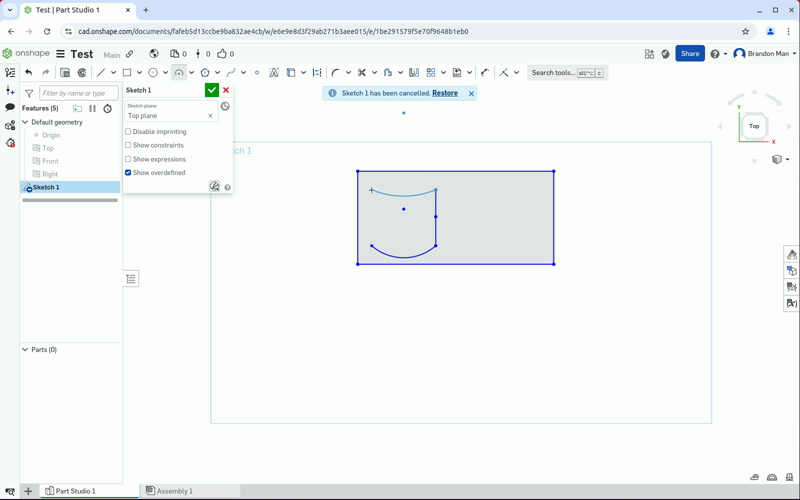
click(371, 189)
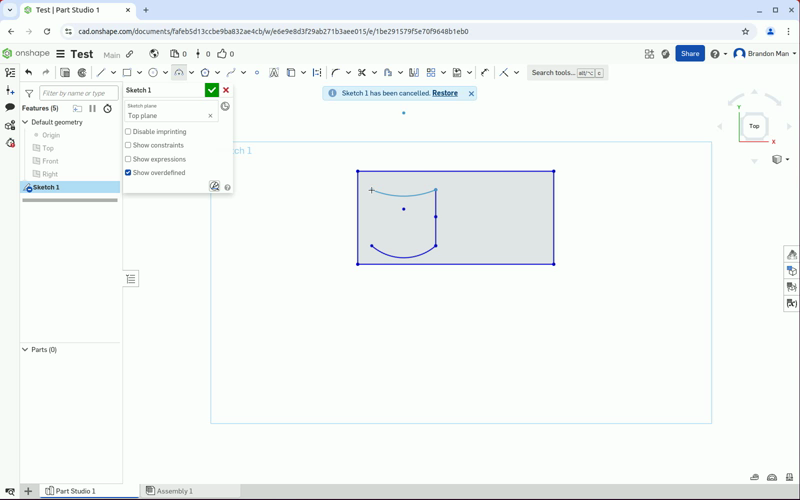
mouse_move(404, 177)
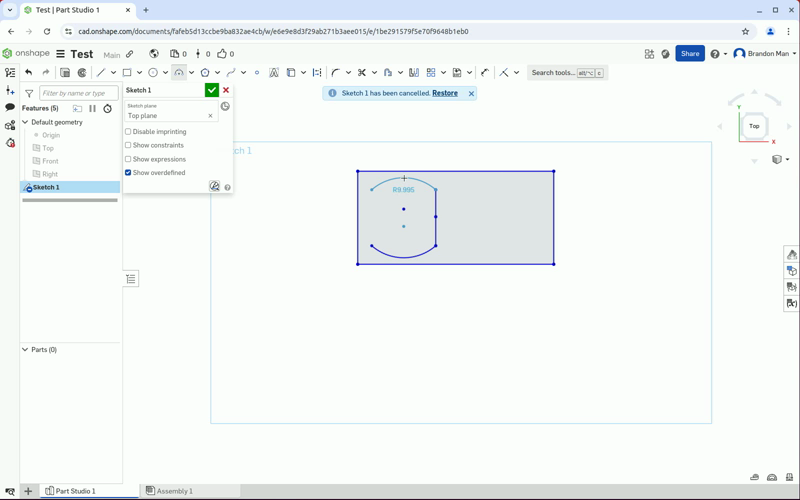
click(404, 177)
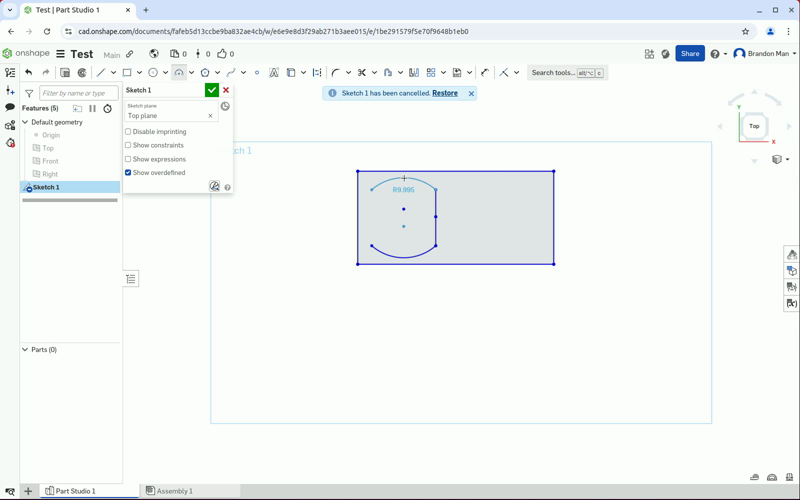
key_up(shift)
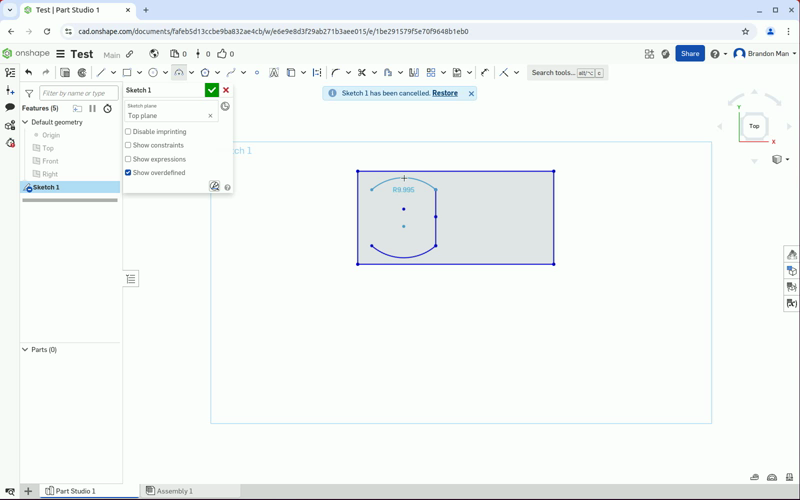
key(esc)
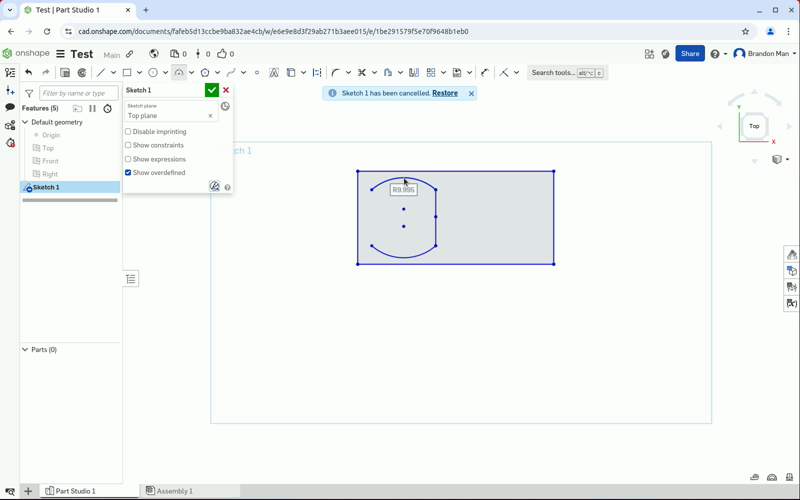
key(l)
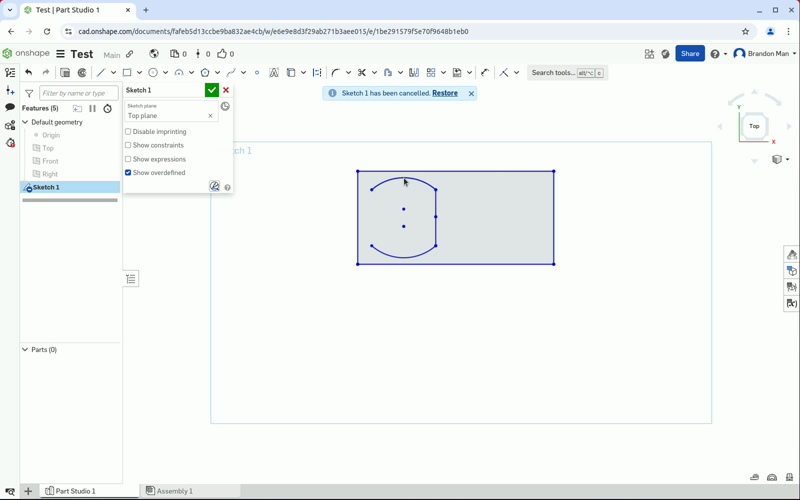
mouse_move(371, 189)
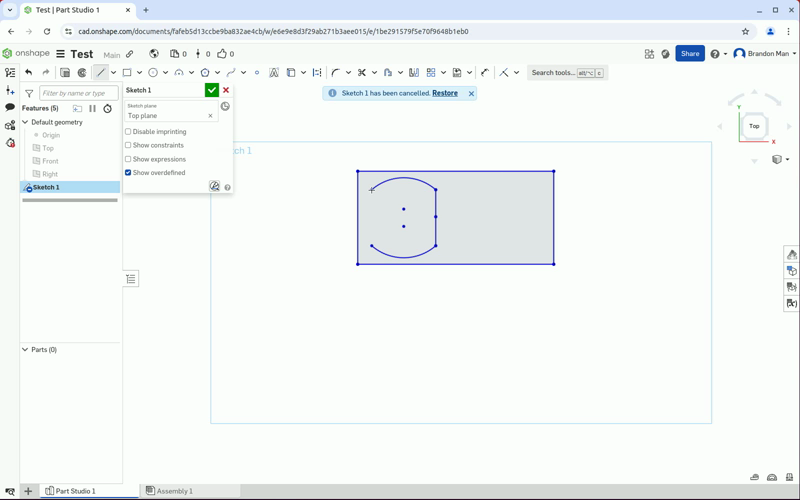
click(371, 189)
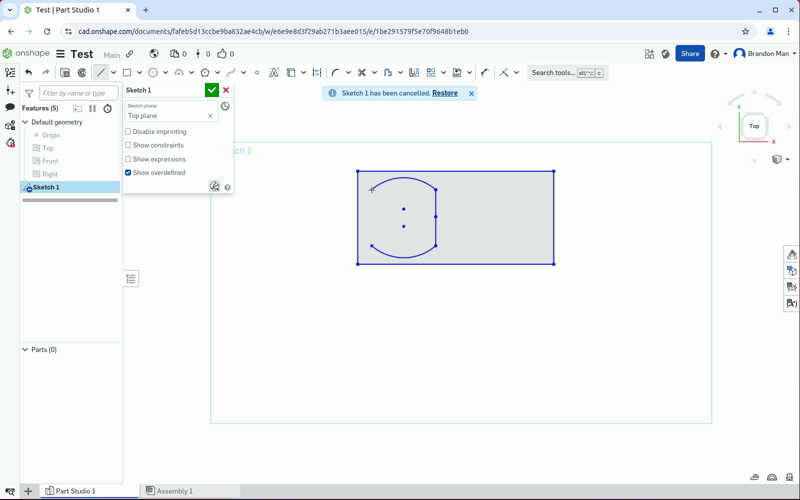
key_down(shift)
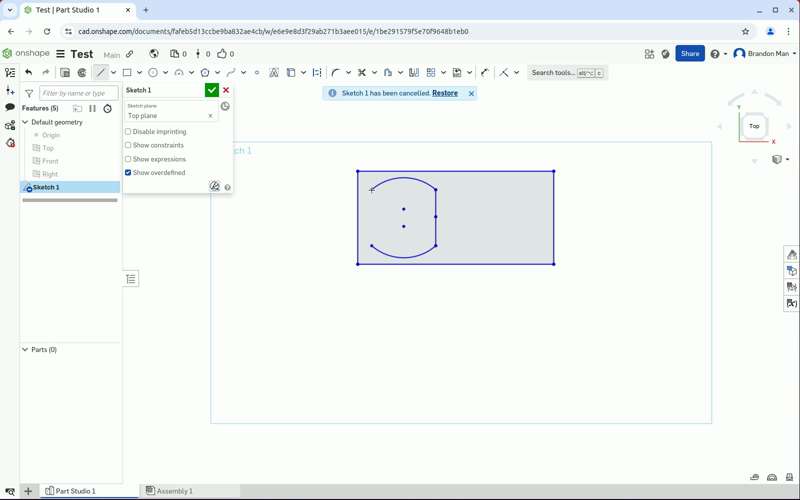
mouse_move(401, 189)
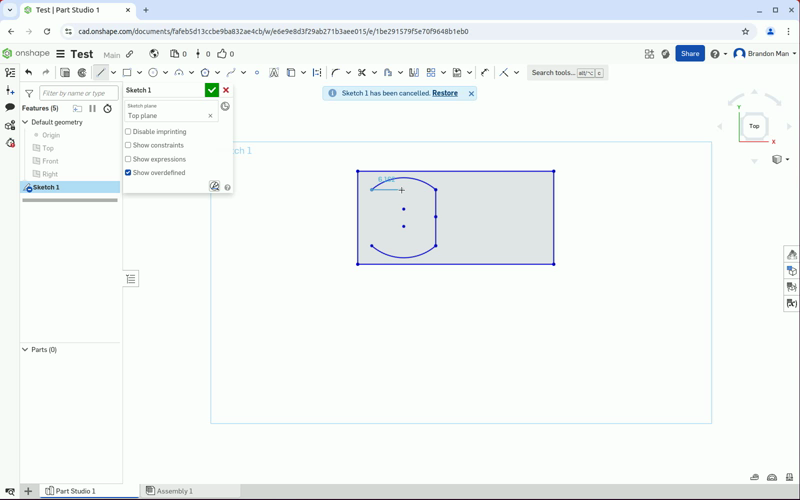
mouse_move(371, 216)
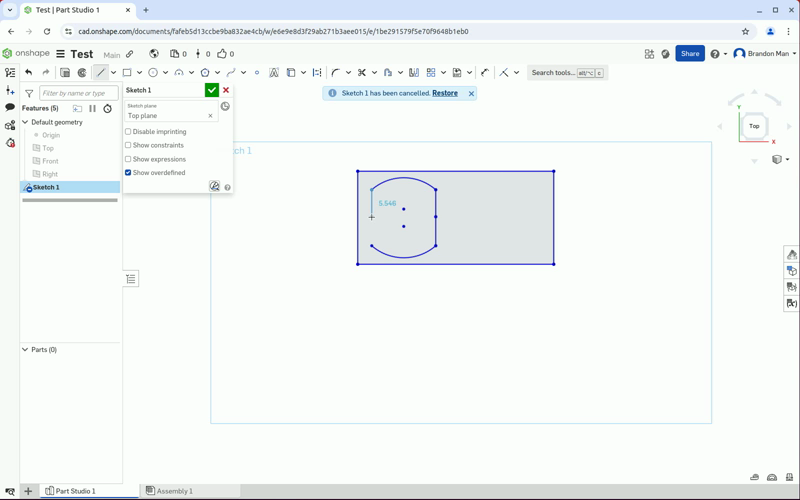
click(371, 216)
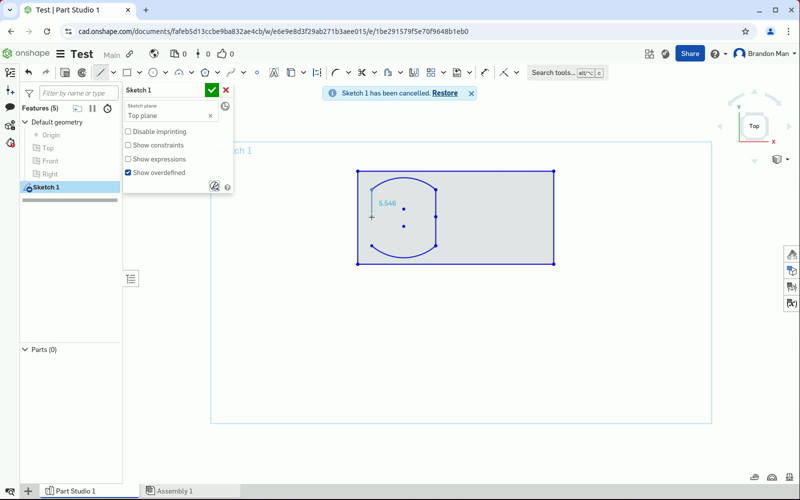
key_up(shift)
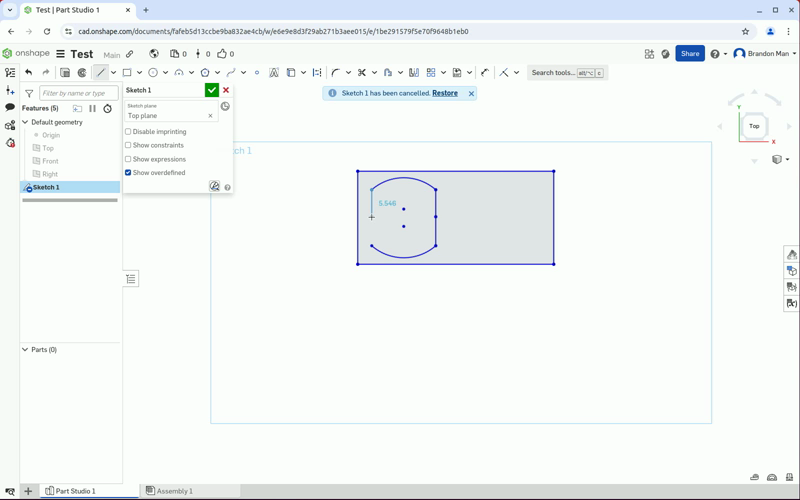
mouse_move(401, 216)
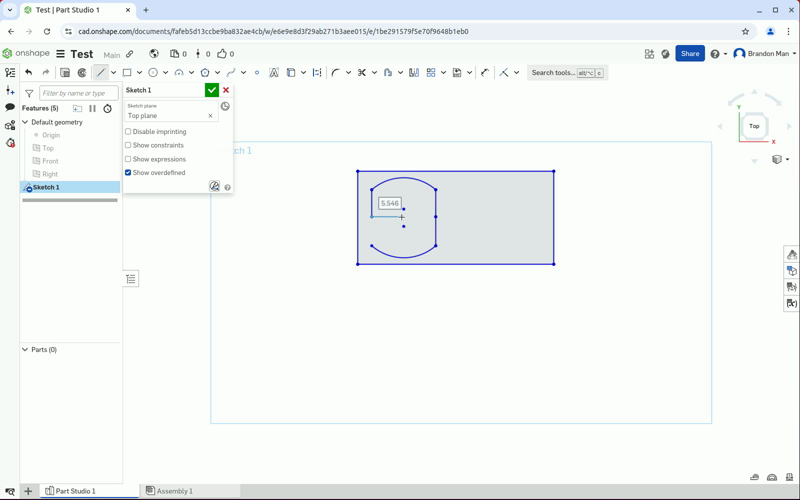
key_down(shift)
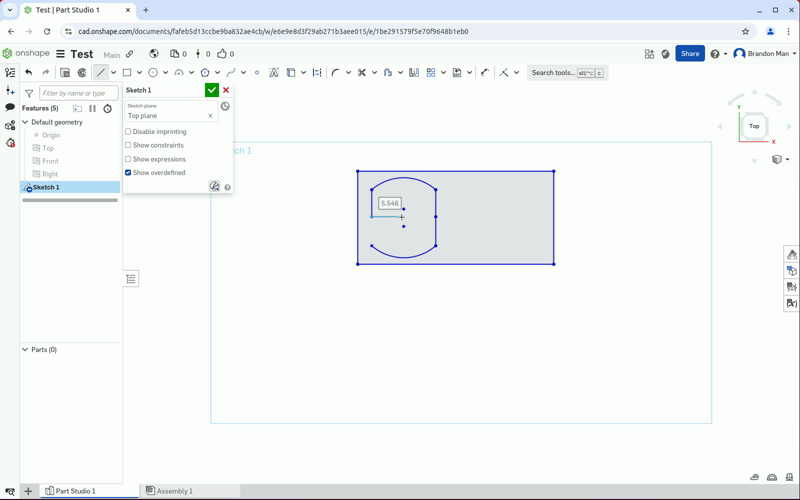
mouse_move(371, 245)
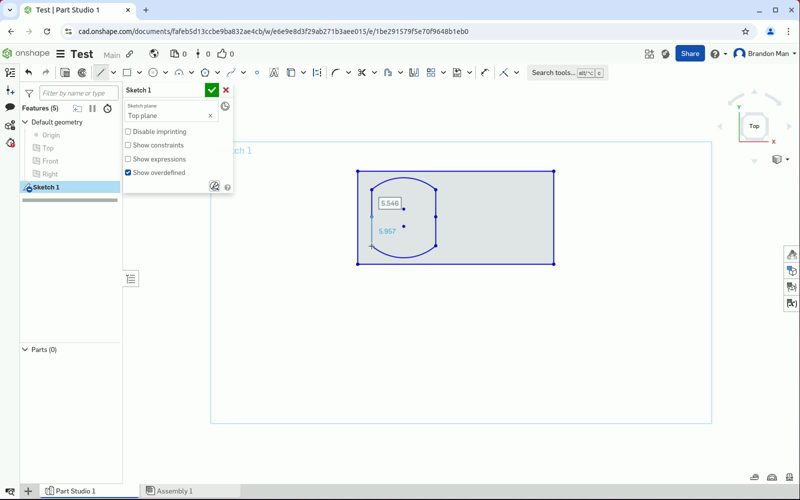
key_up(shift)
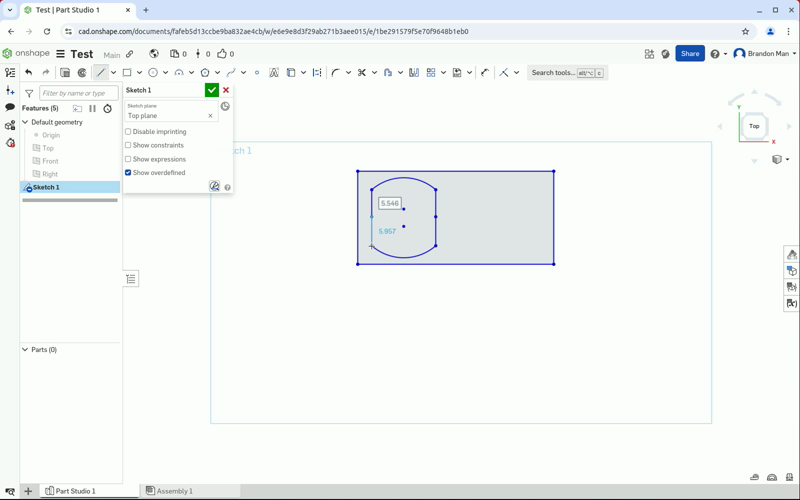
click(371, 245)
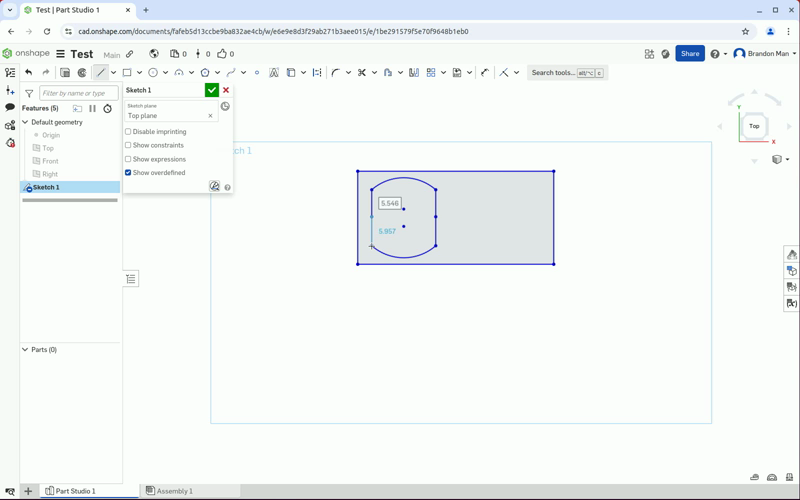
key(esc)
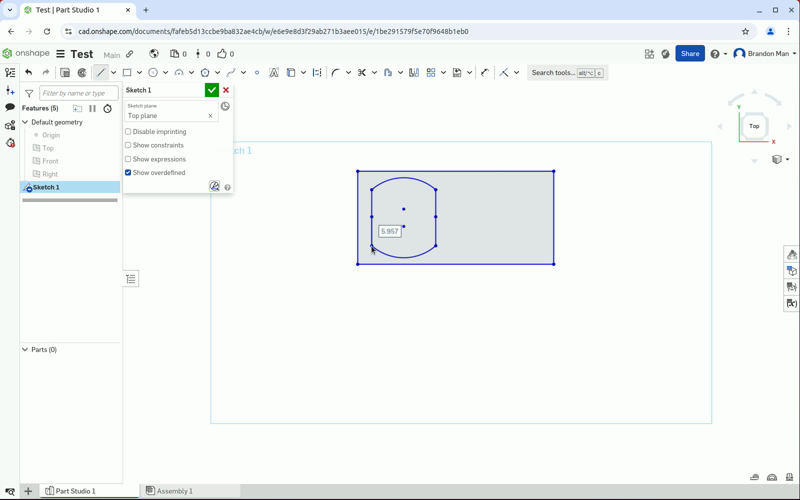
key(c)
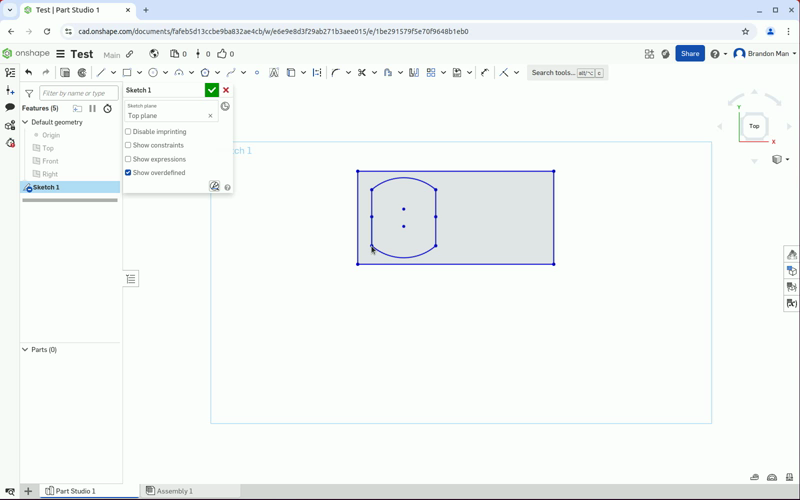
key_down(shift)
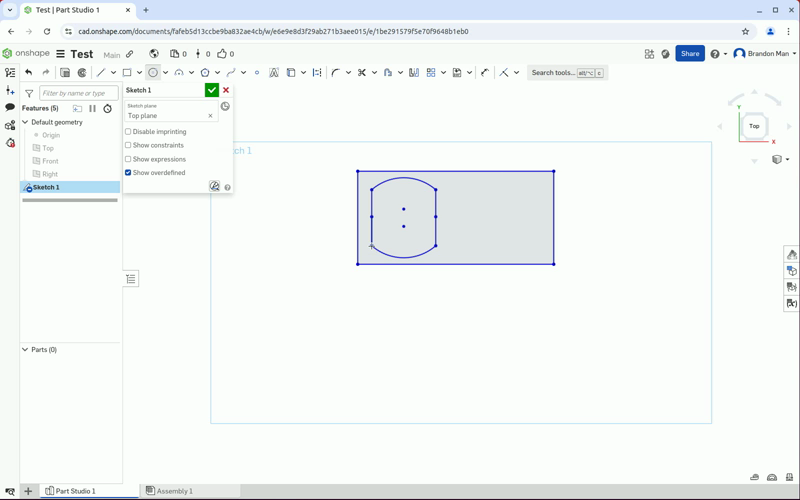
mouse_move(452, 216)
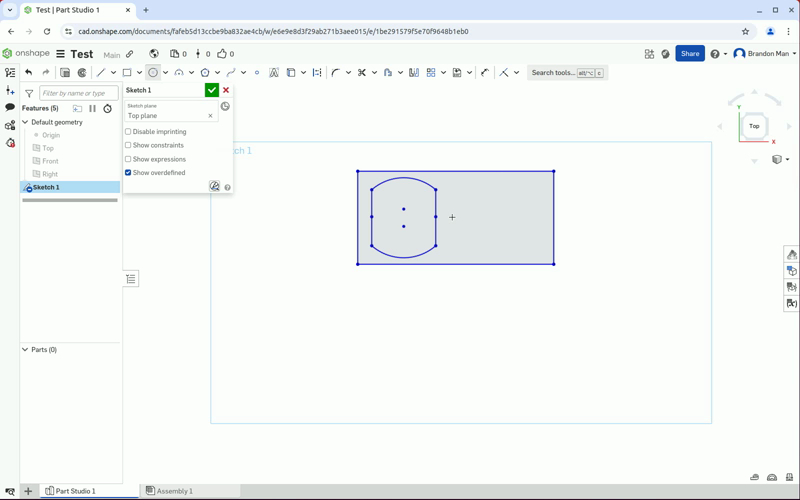
click(452, 216)
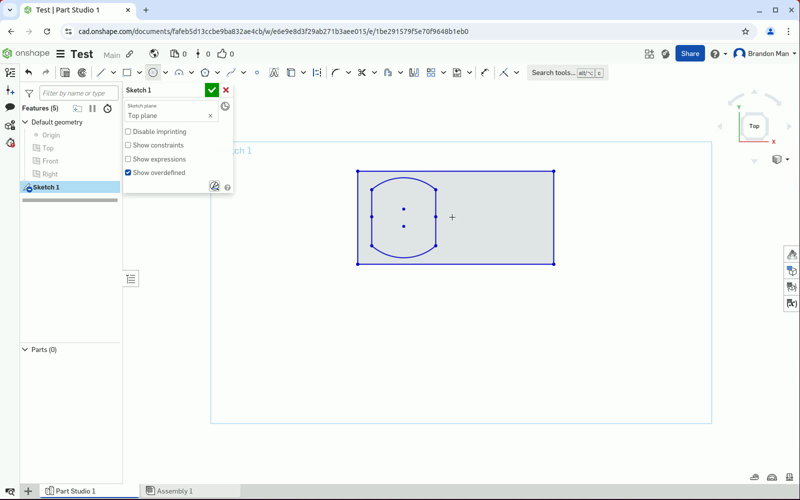
key_up(shift)
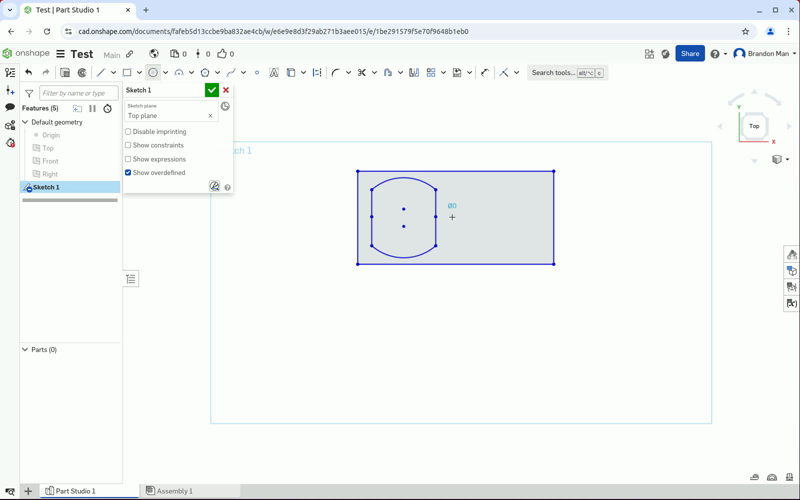
mouse_move(458, 216)
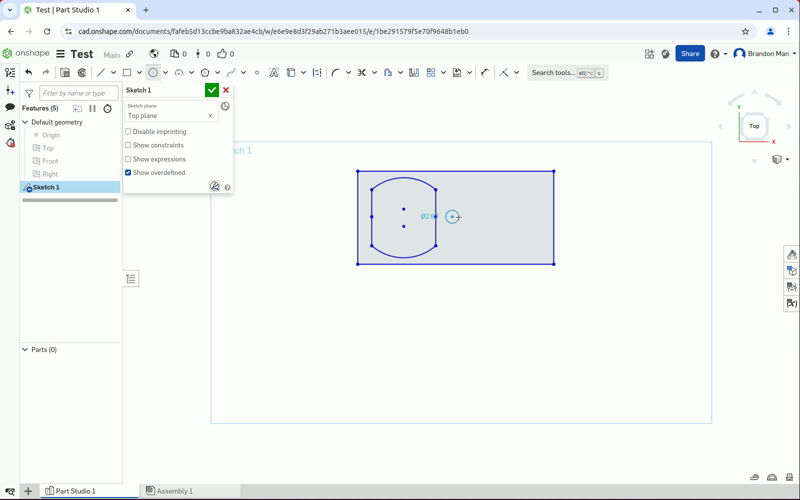
click(458, 216)
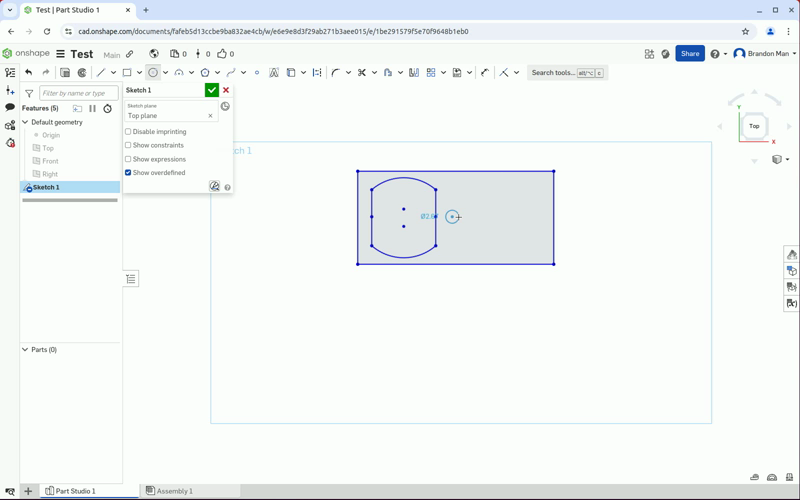
key(esc)
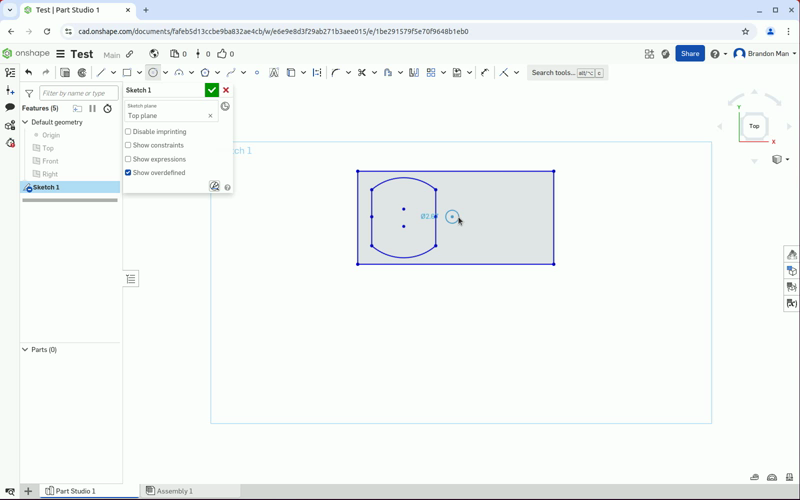
key(c)
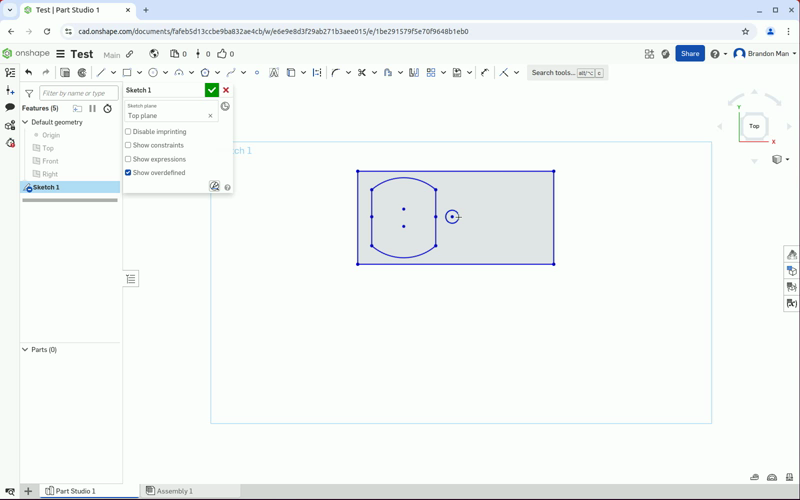
key_down(shift)
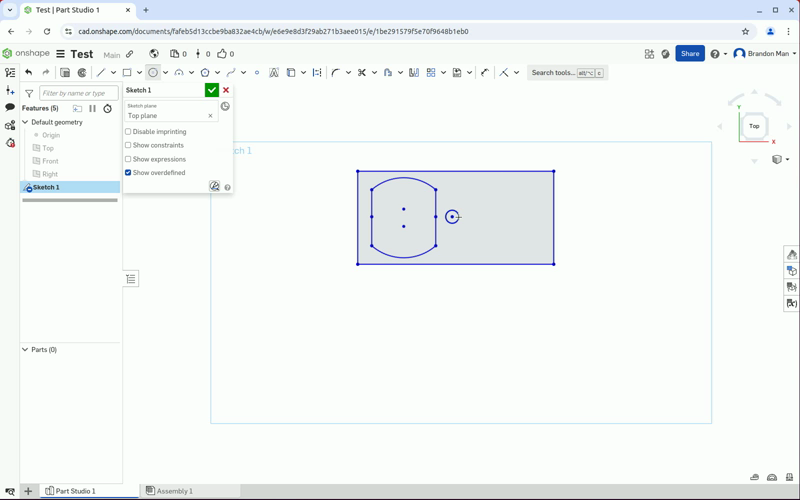
mouse_move(501, 216)
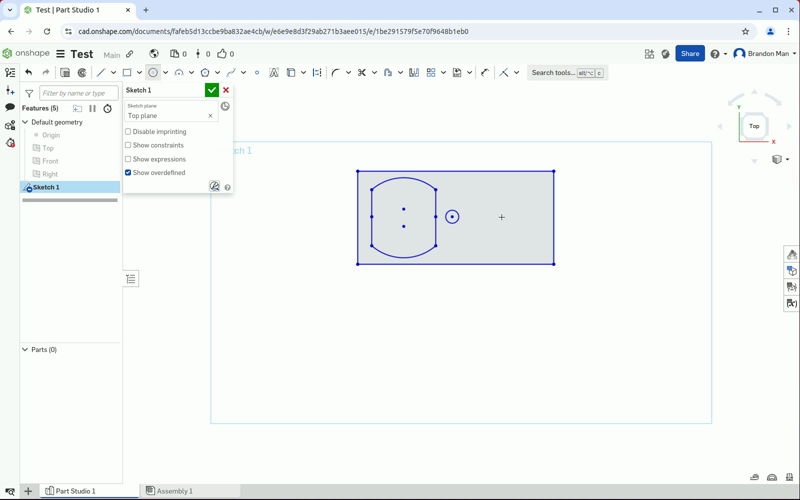
click(501, 216)
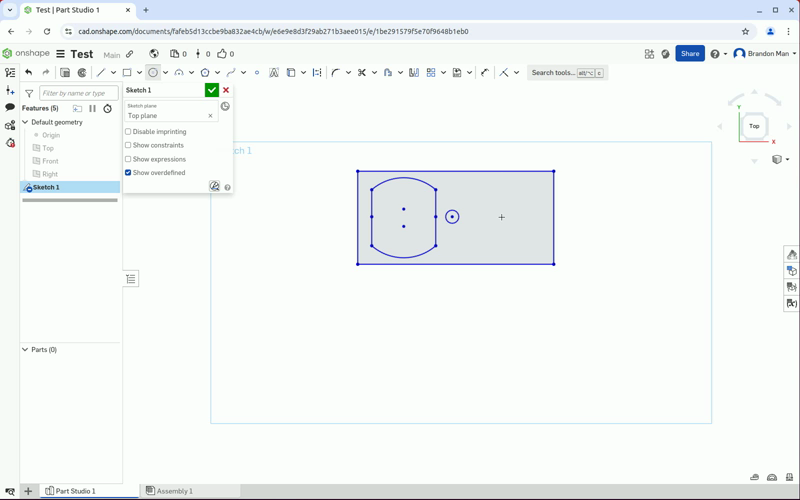
key_up(shift)
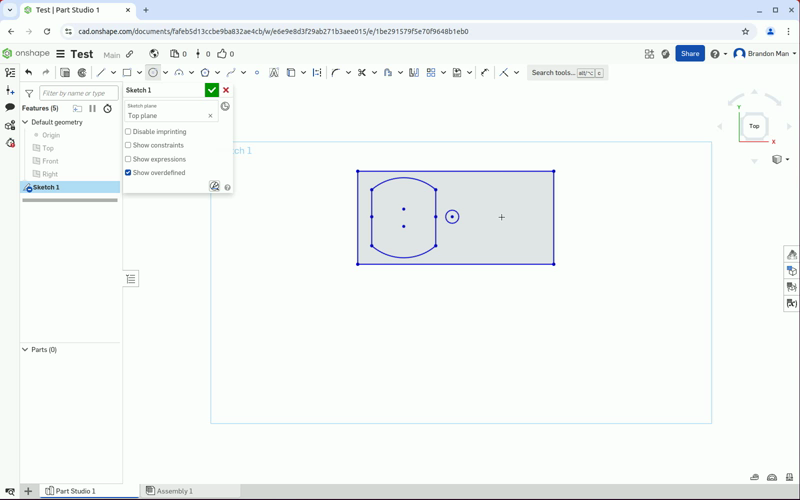
mouse_move(541, 216)
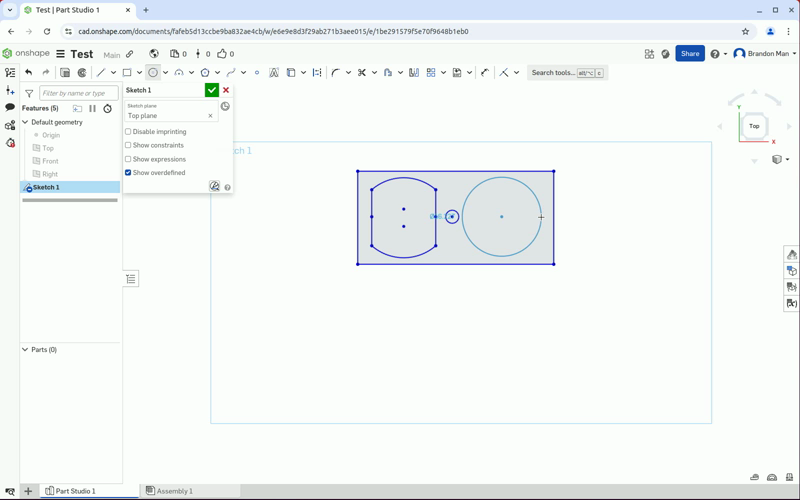
click(541, 216)
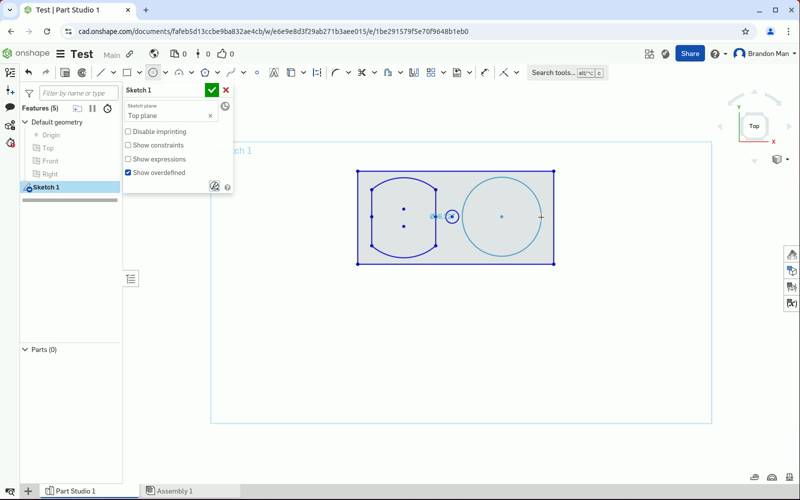
key(esc)
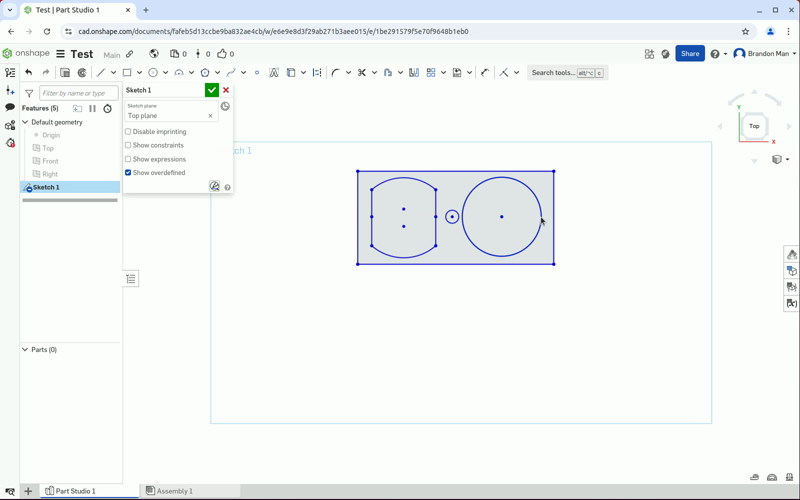
mouse_move(444, 239)
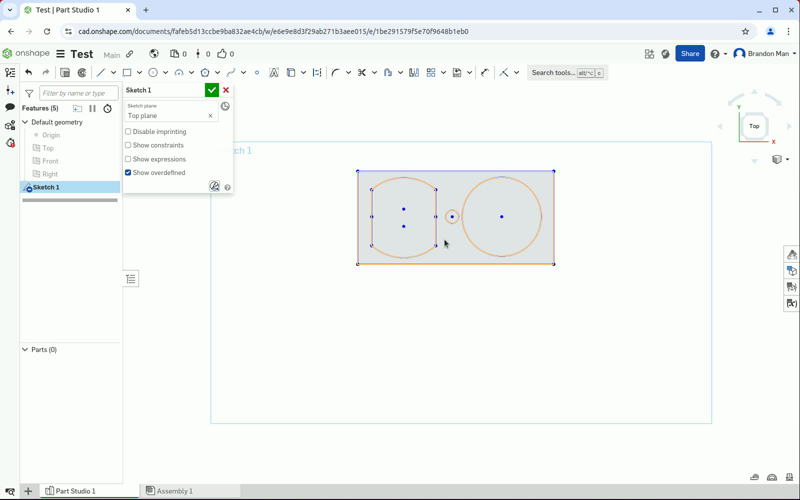
click(444, 239)
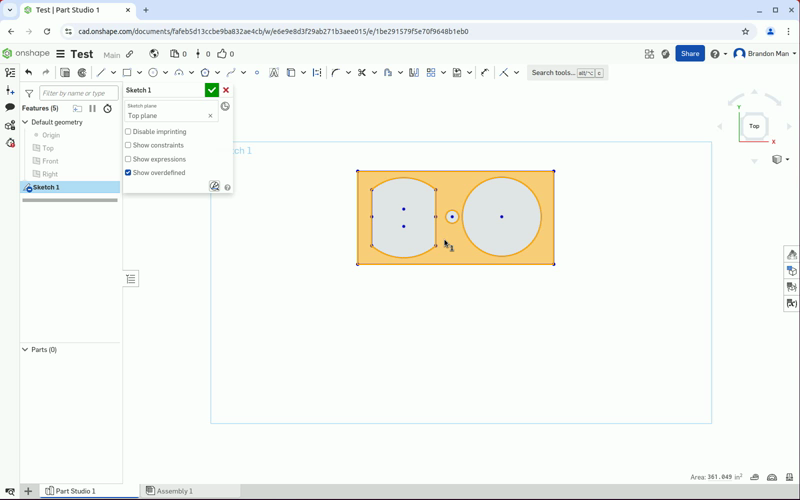
mouse_move(73, 352)
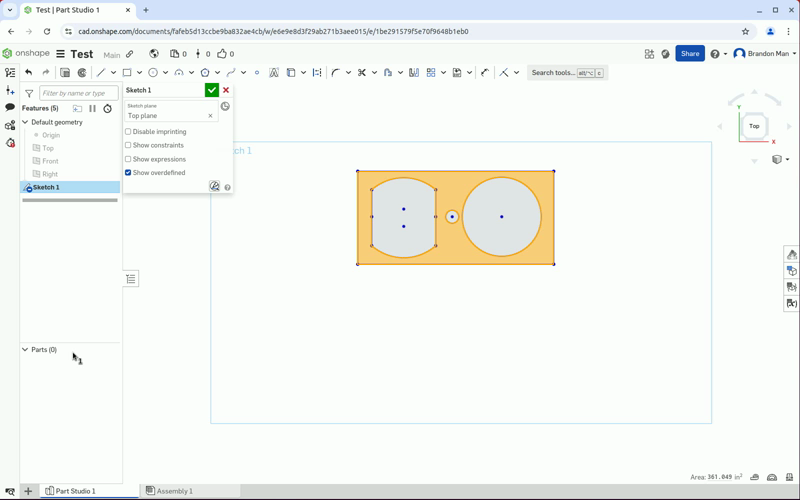
key(shift+y)
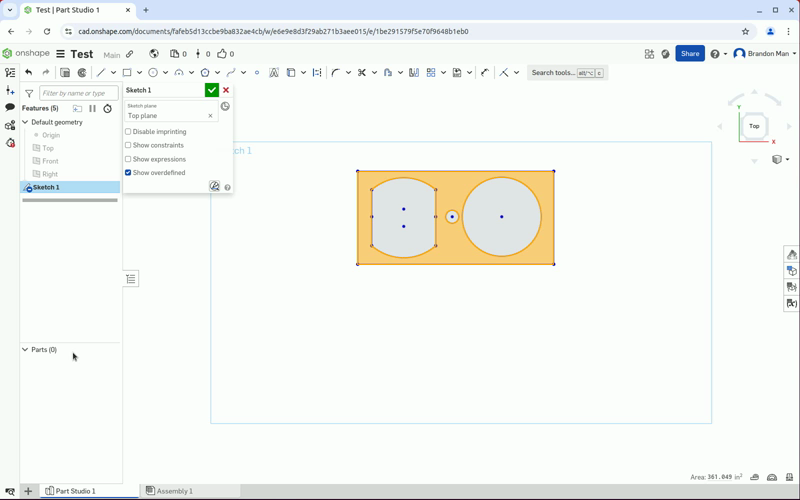
key(shift+e)
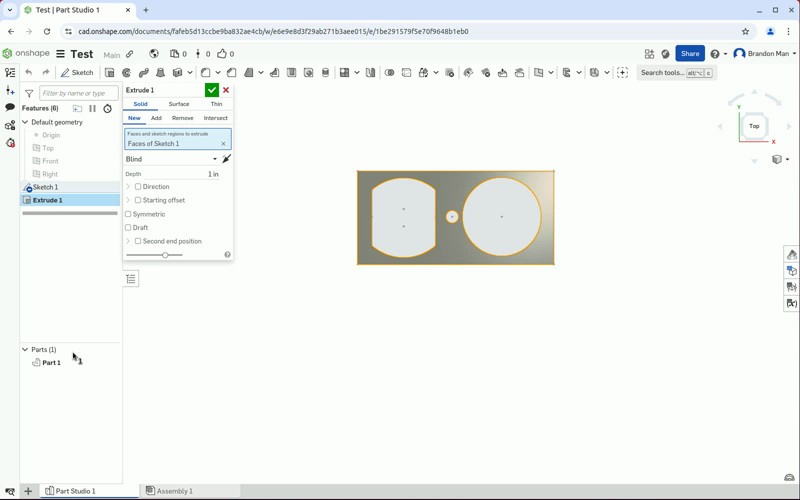
mouse_move(143, 106)
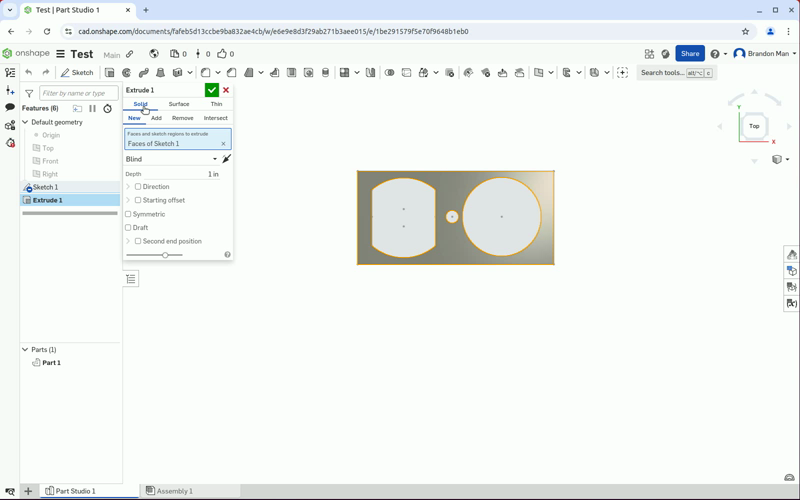
click(143, 106)
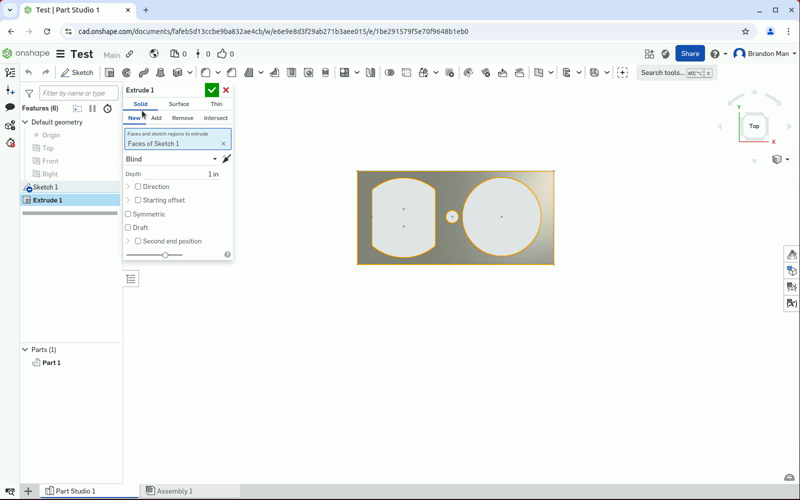
mouse_move(137, 120)
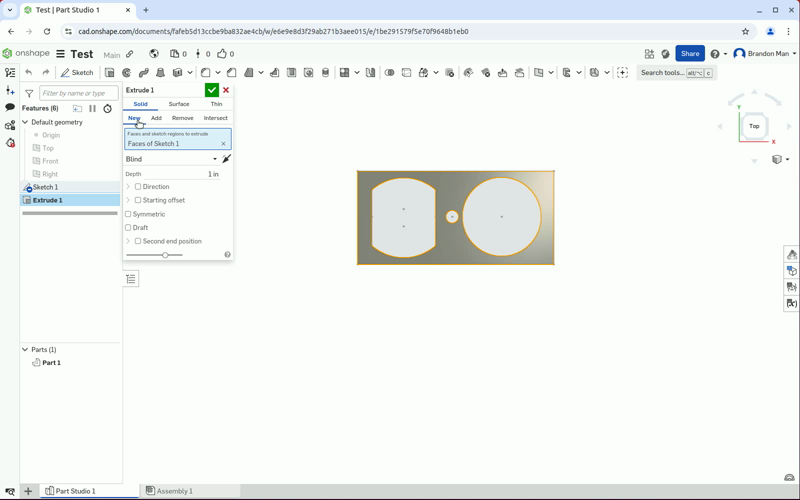
click(137, 120)
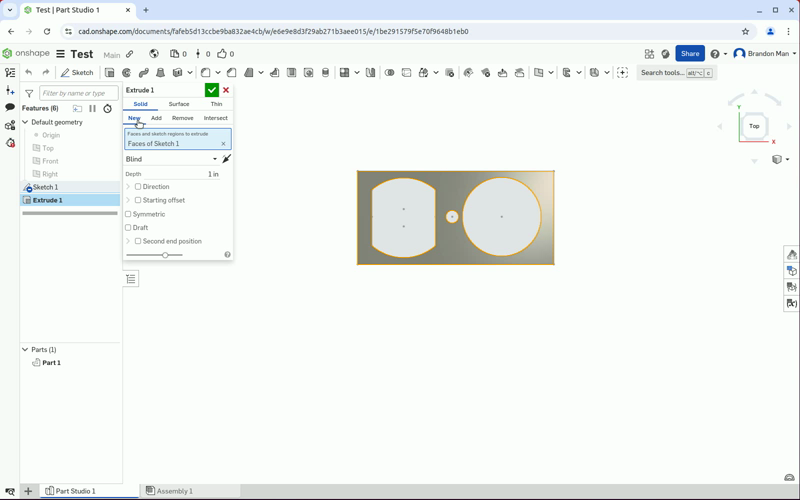
key(tab, 4)
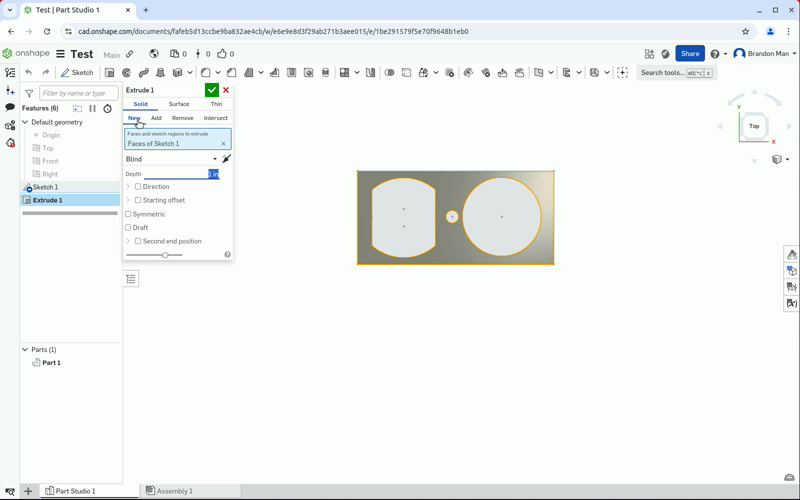
text(6.499)
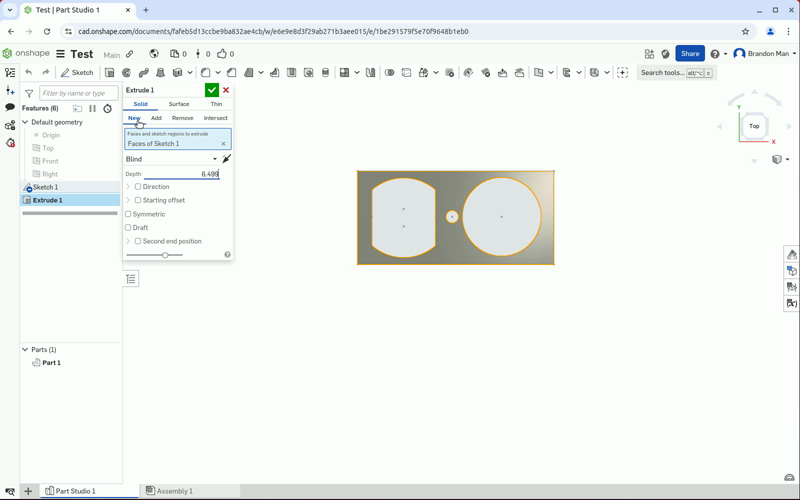
key(enter)
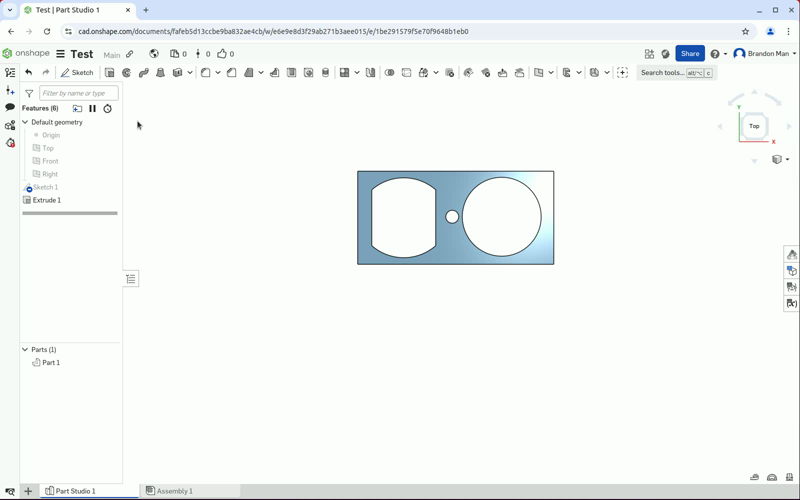
key(shift+h)
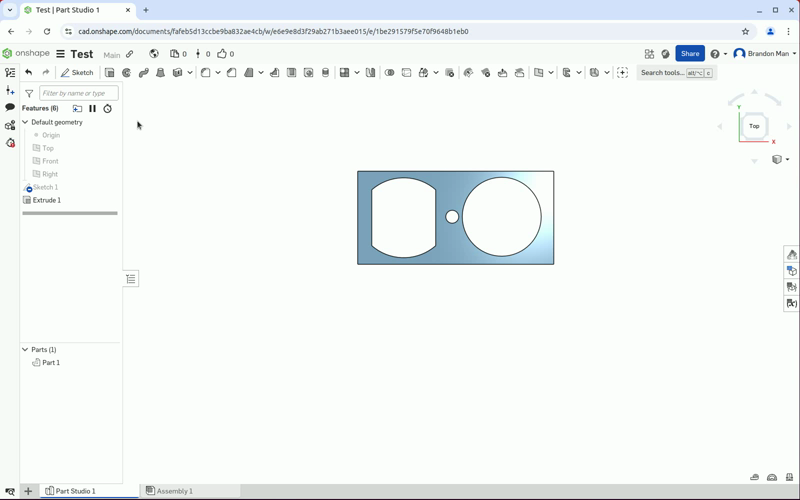
key(shift+h)
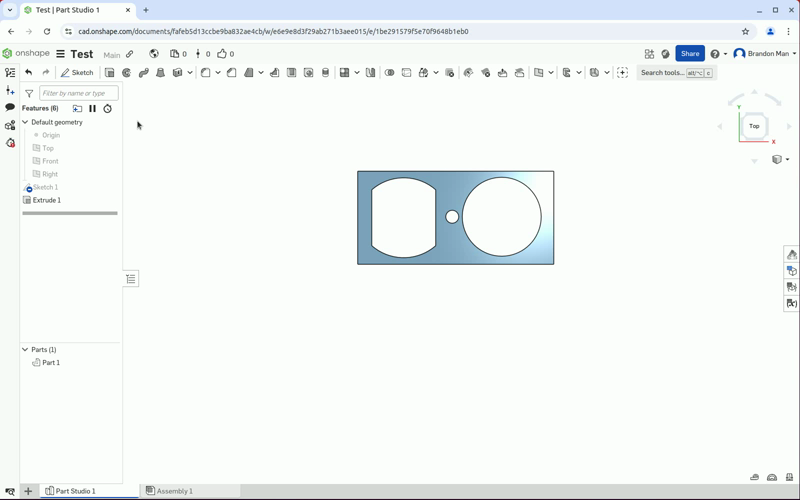
mouse_move(73, 189)
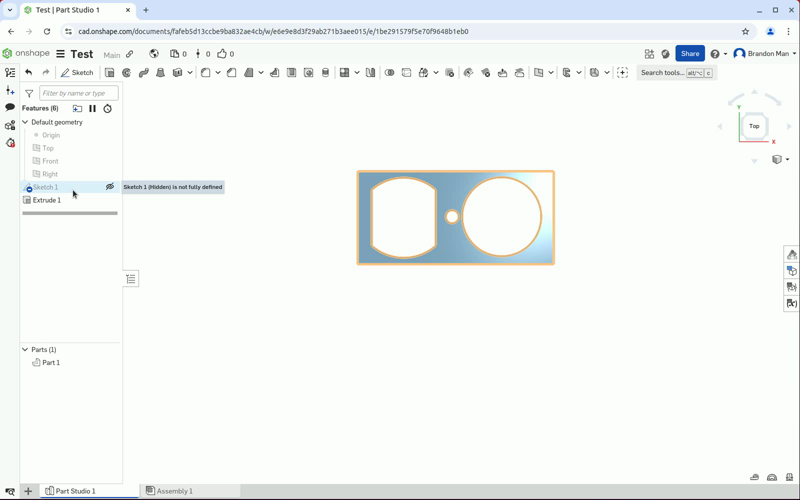
click(73, 189)
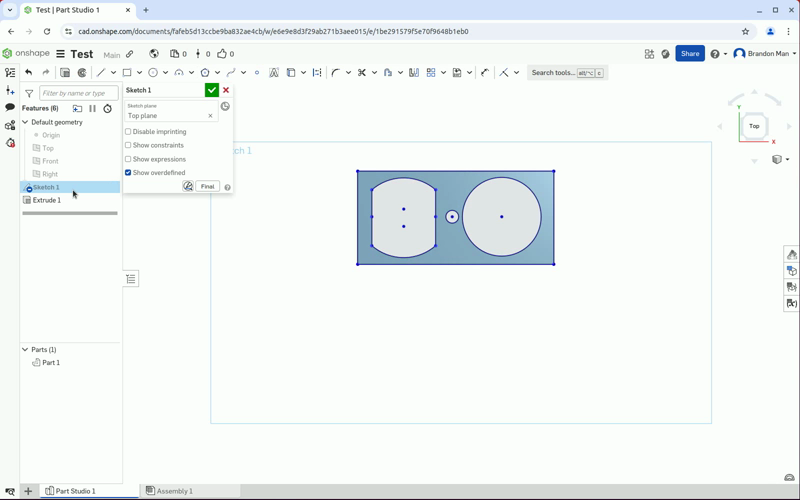
mouse_move(229, 92)
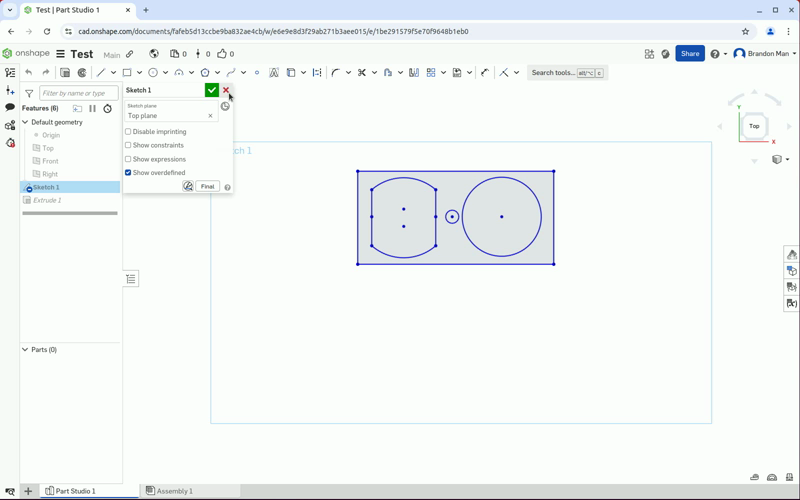
click(229, 92)
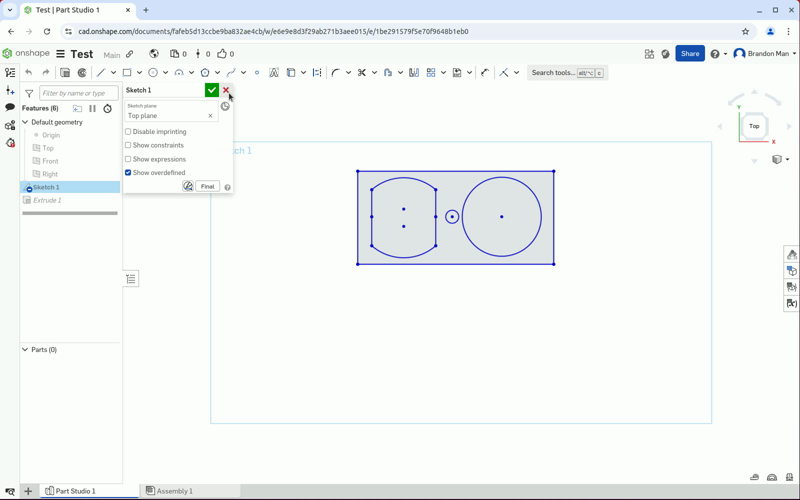
key(shift+s)
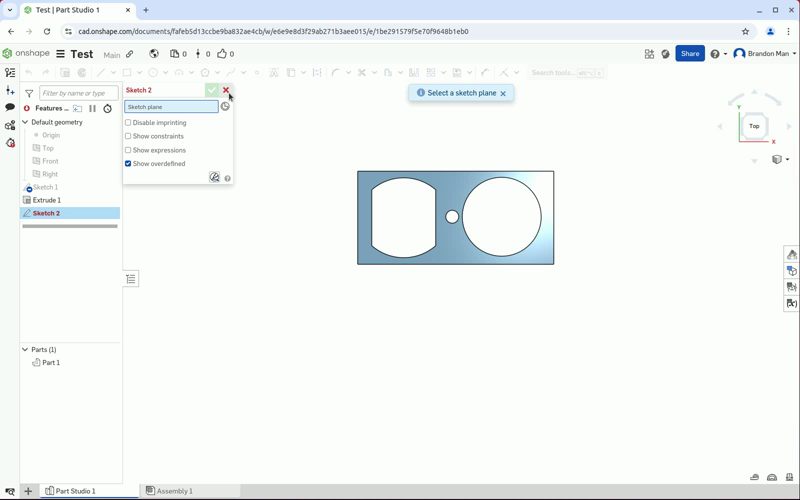
mouse_move(73, 150)
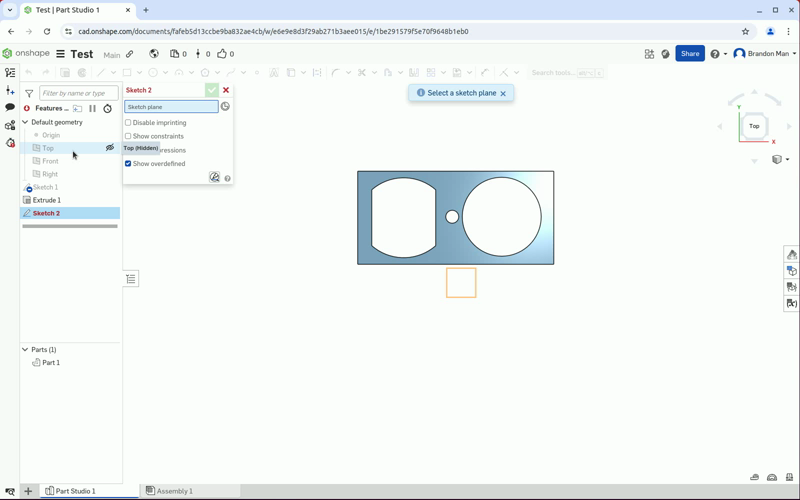
click(73, 150)
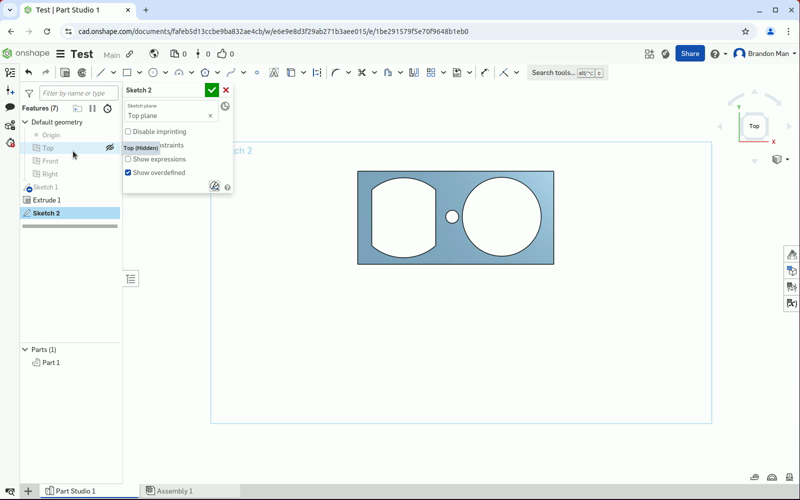
mouse_move(73, 352)
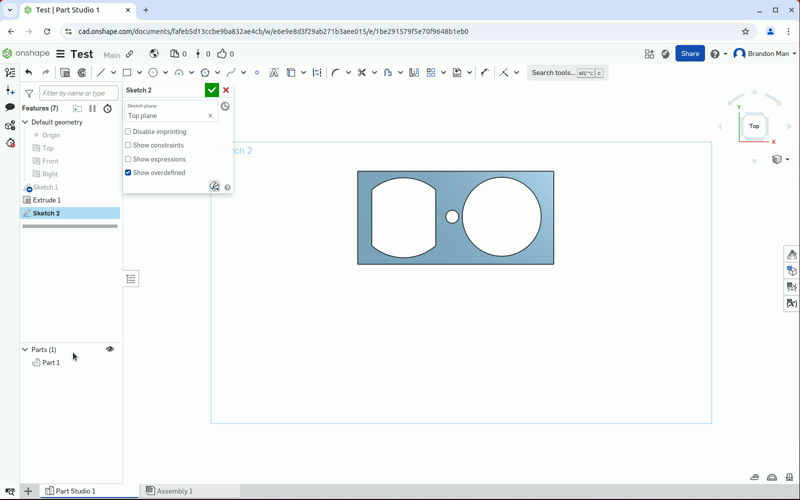
key(y)
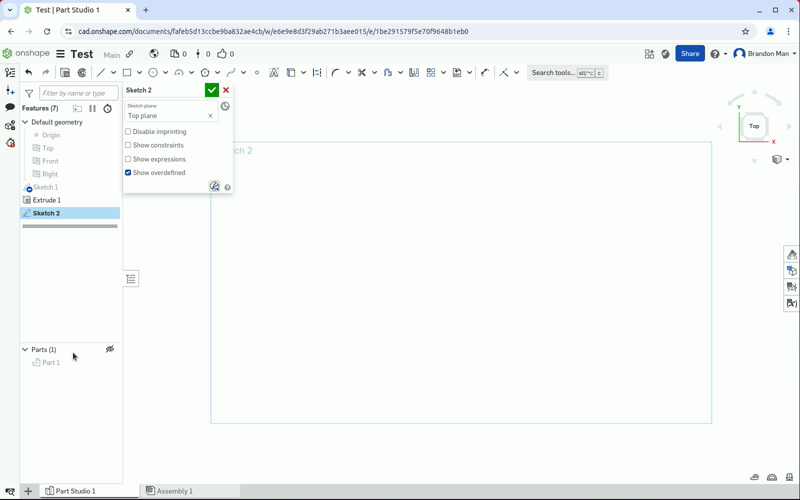
key(a)
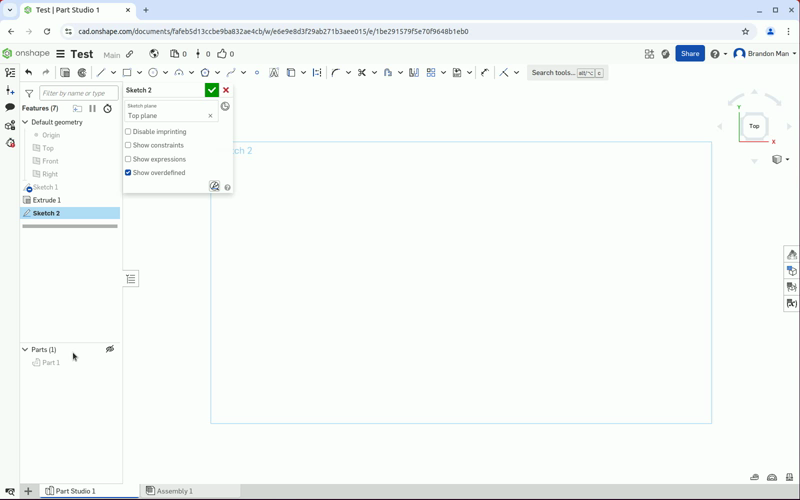
key_down(shift)
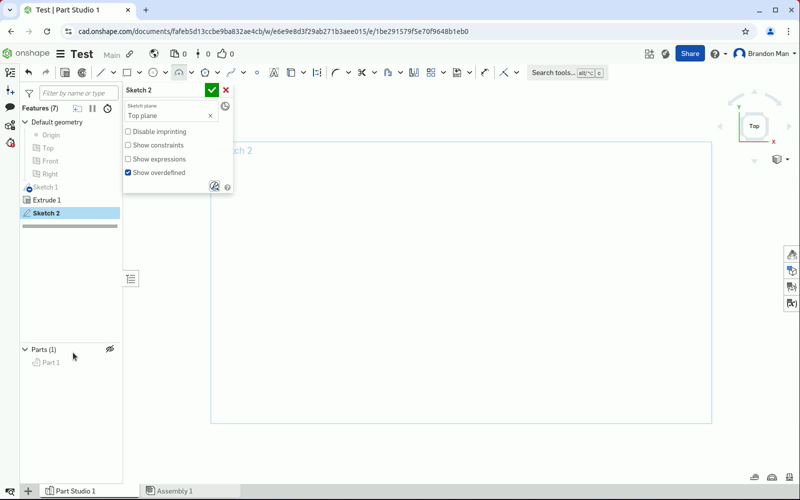
mouse_move(493, 257)
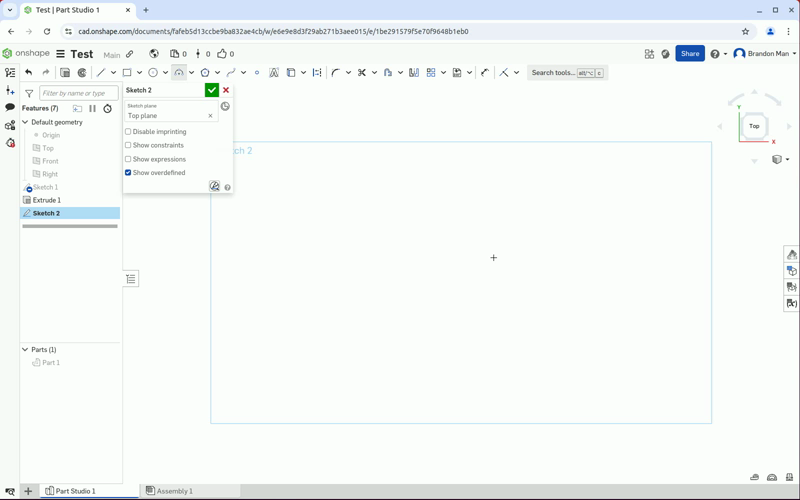
click(493, 257)
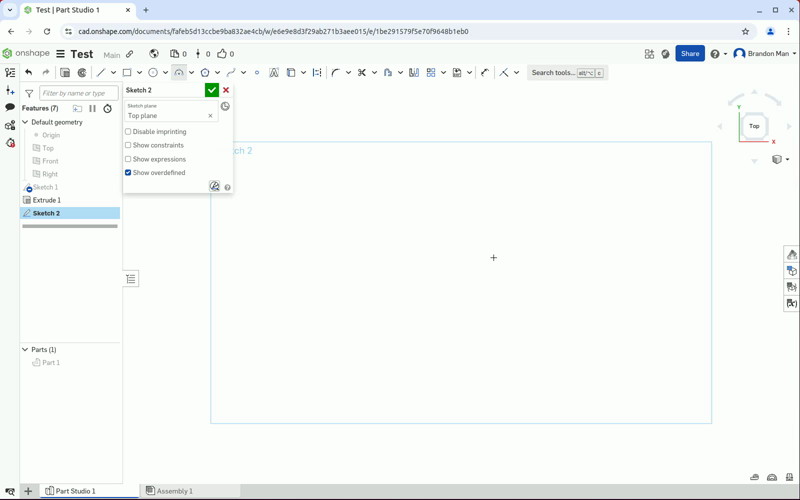
key_up(shift)
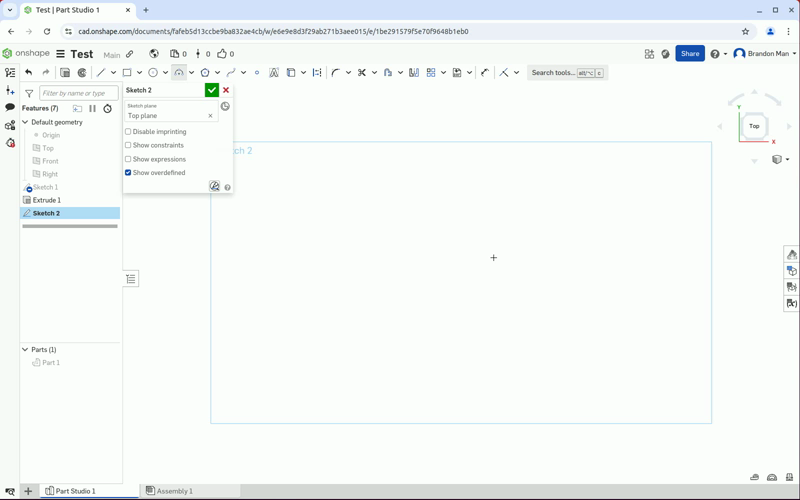
key_down(shift)
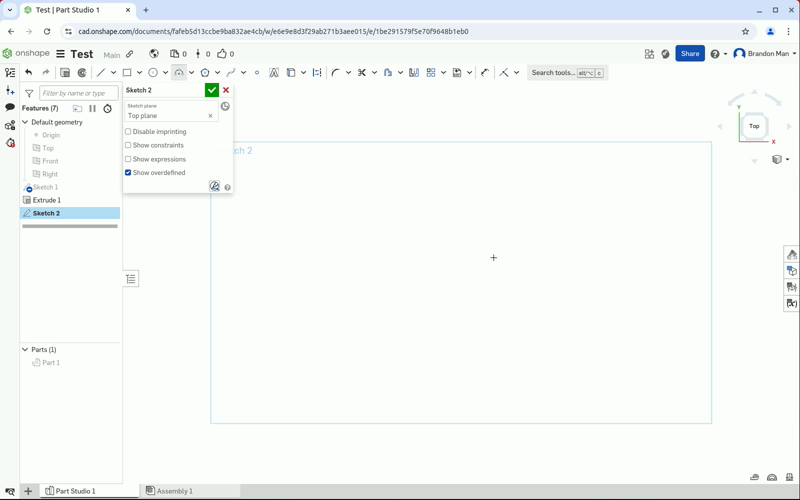
mouse_move(509, 257)
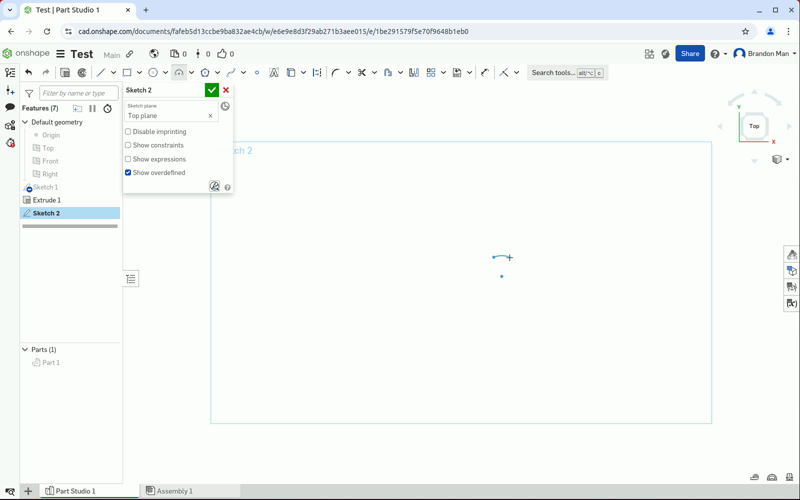
click(509, 257)
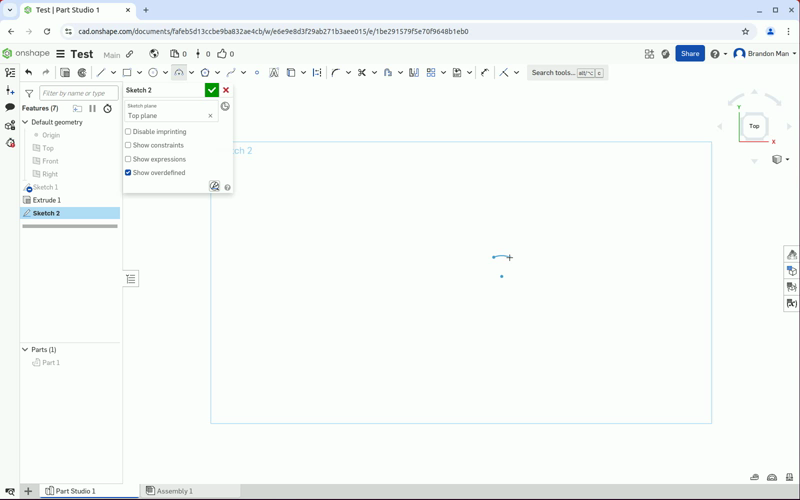
mouse_move(501, 258)
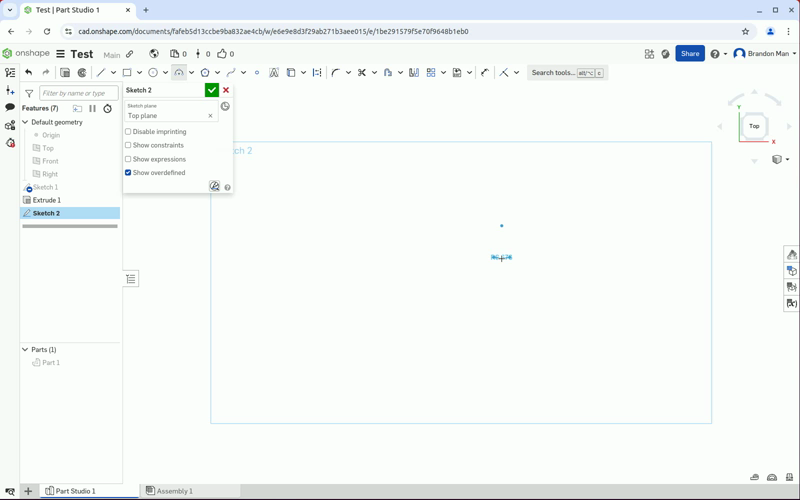
click(501, 258)
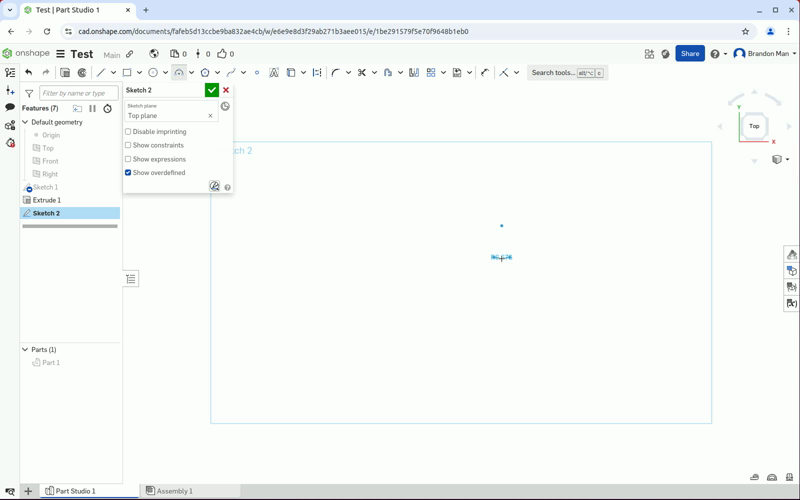
key_up(shift)
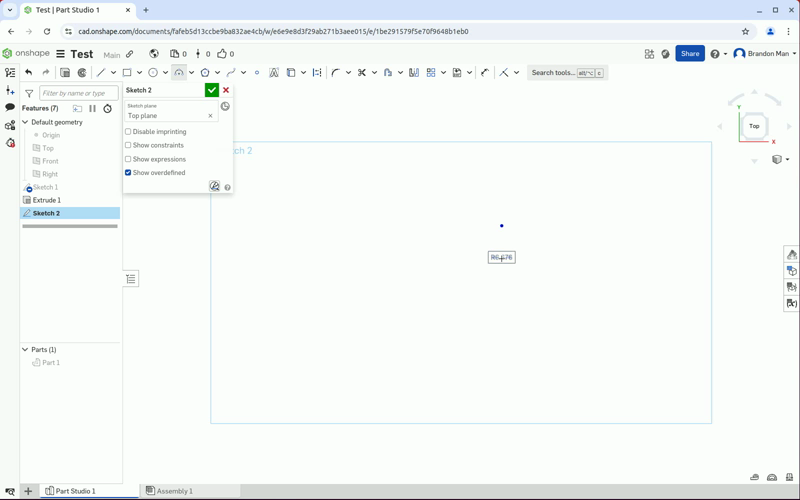
key(esc)
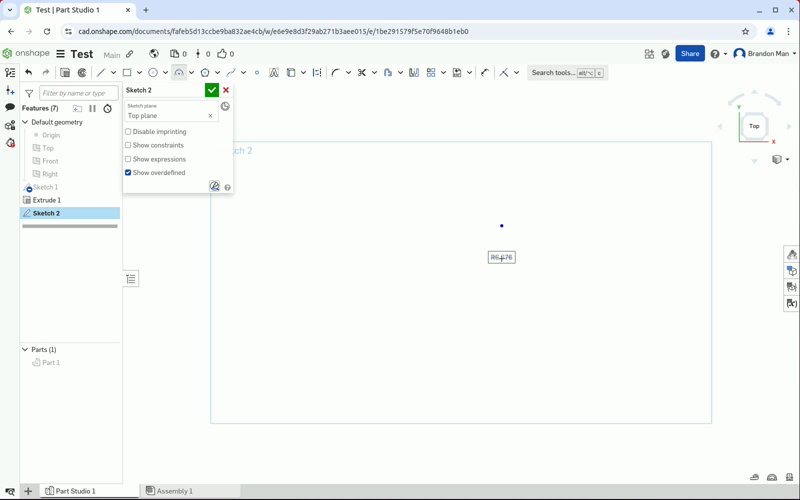
key(l)
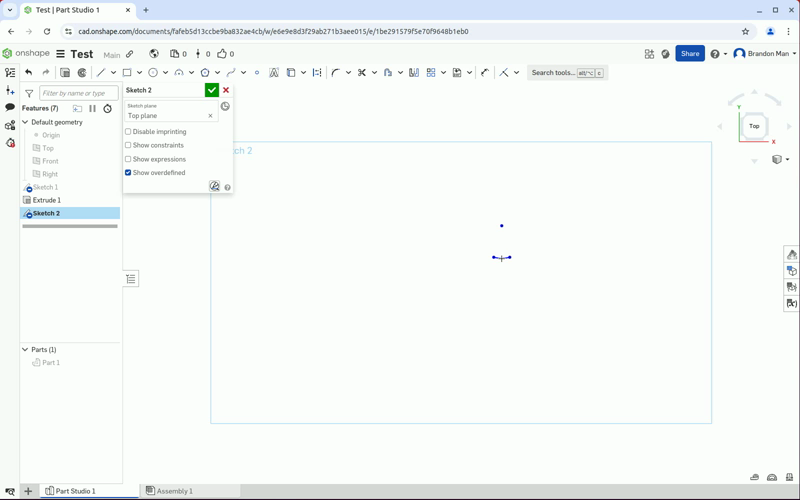
mouse_move(509, 257)
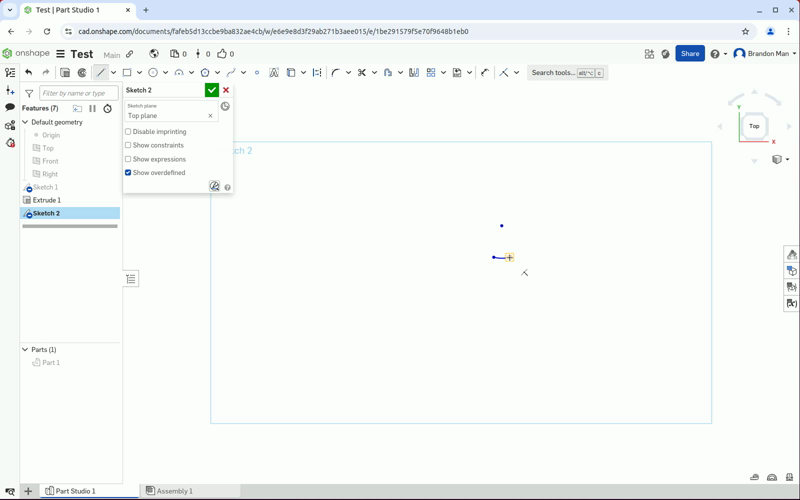
click(509, 257)
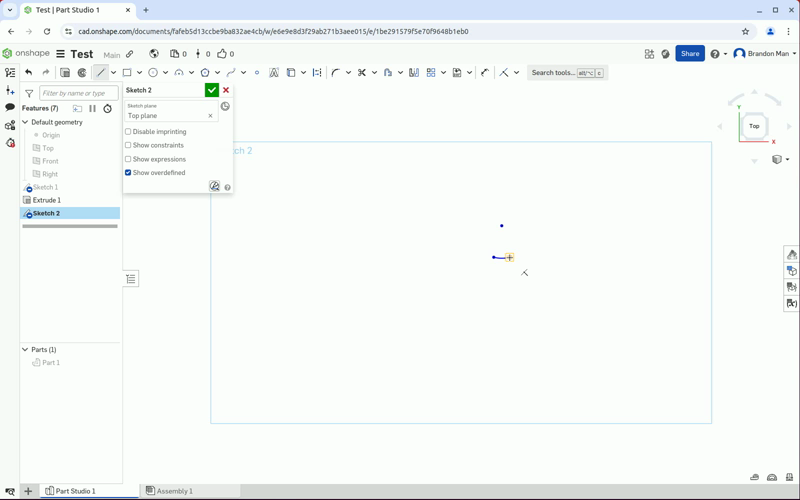
key_down(shift)
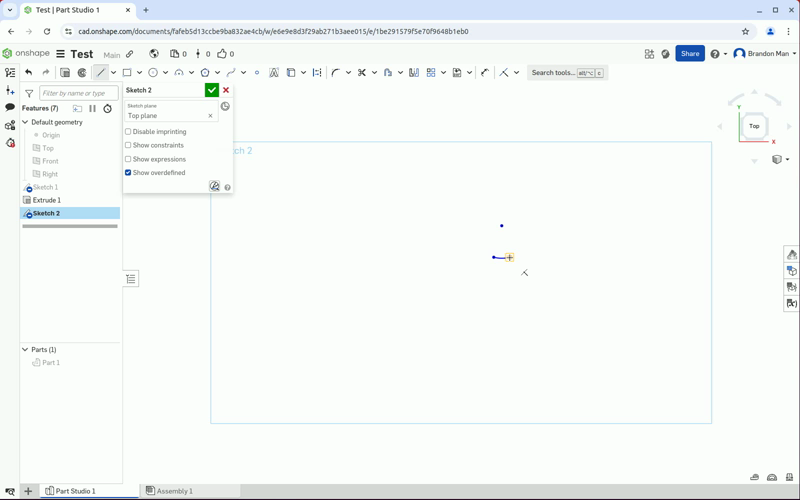
mouse_move(539, 257)
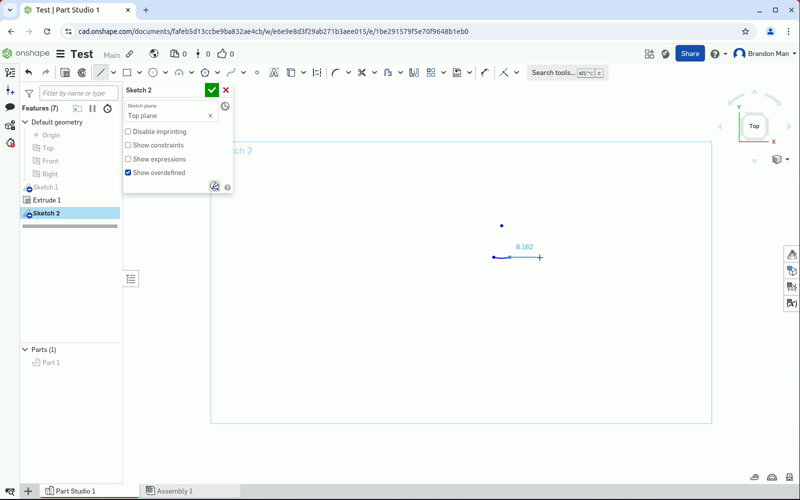
mouse_move(509, 232)
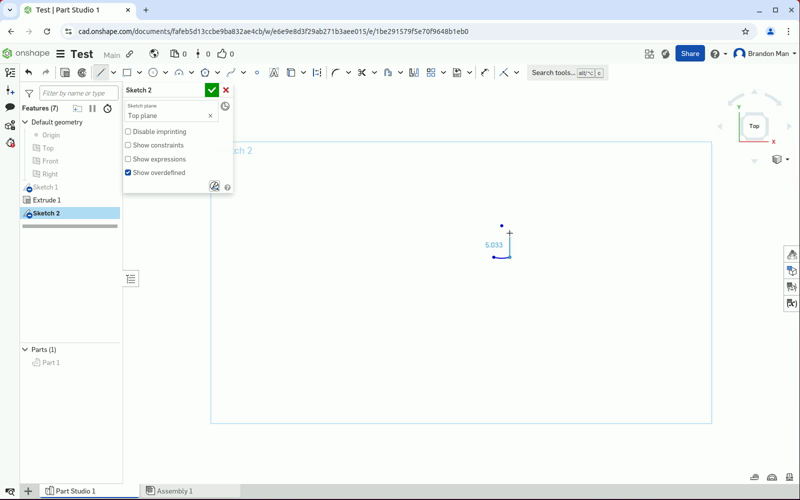
click(509, 232)
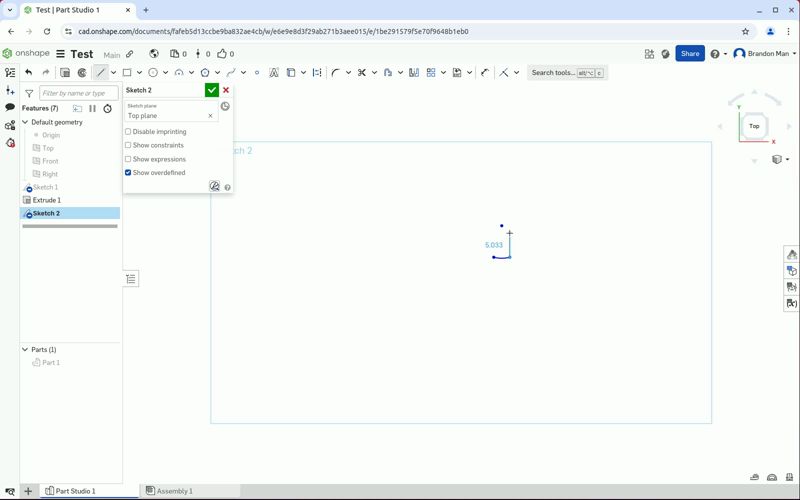
key_up(shift)
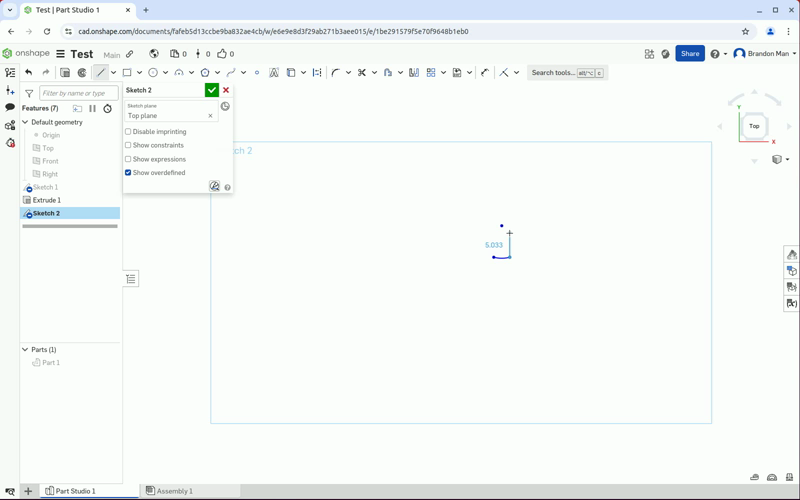
key_down(shift)
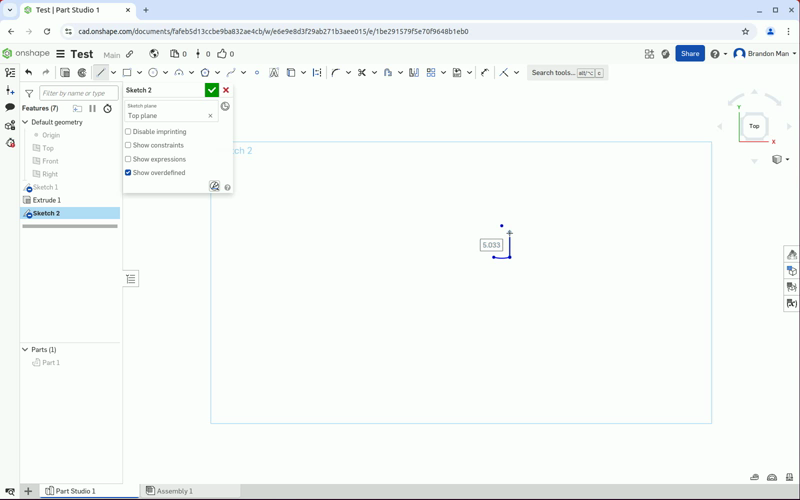
mouse_move(539, 232)
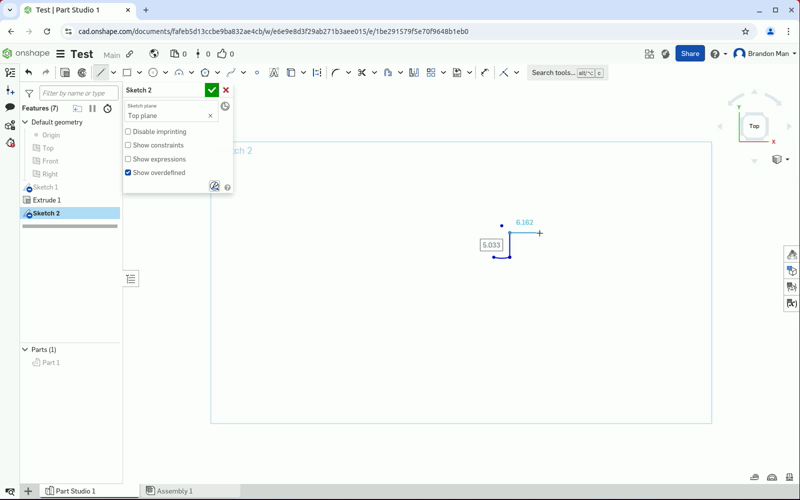
mouse_move(493, 232)
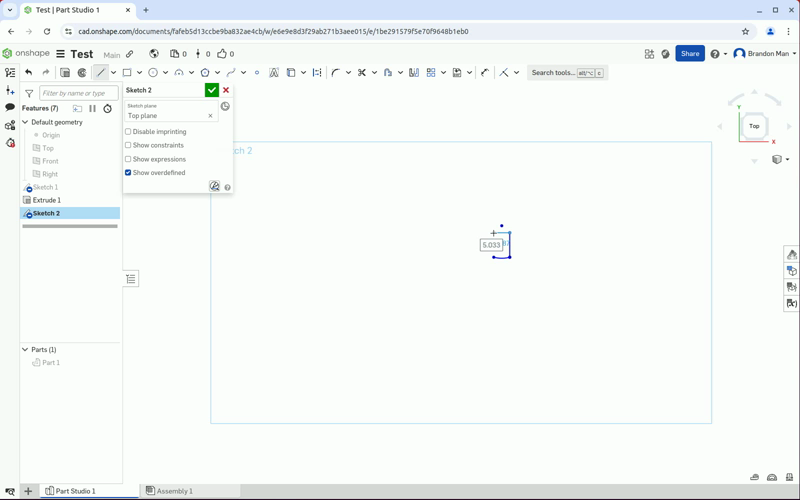
click(493, 232)
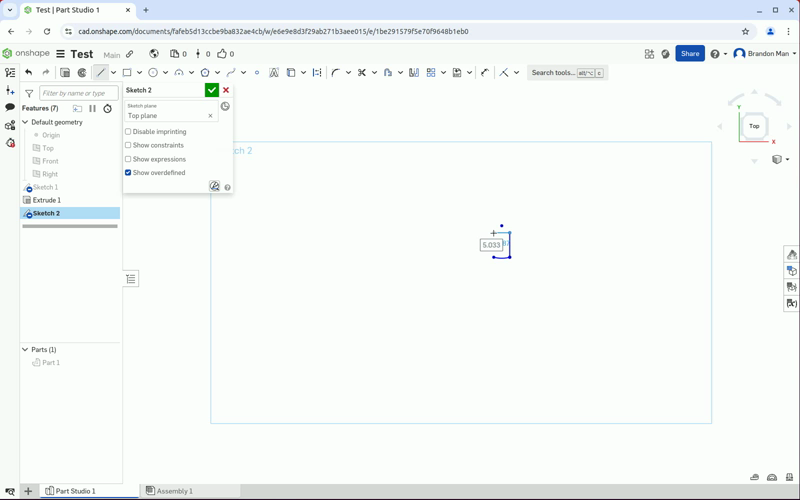
key_up(shift)
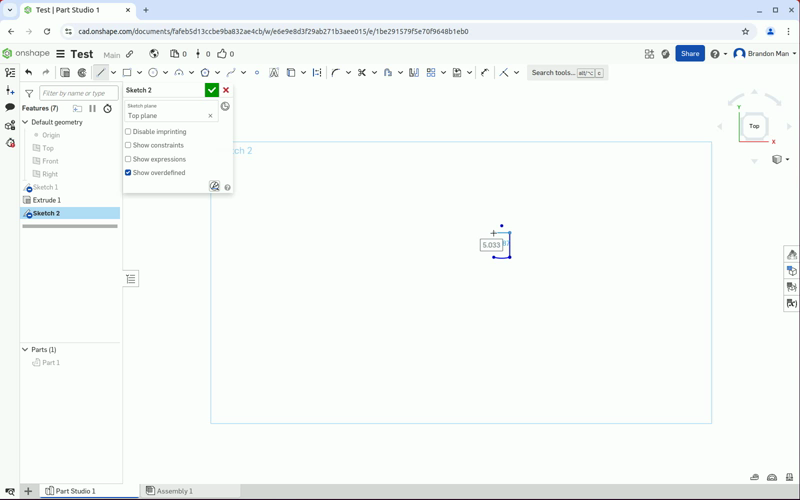
mouse_move(523, 232)
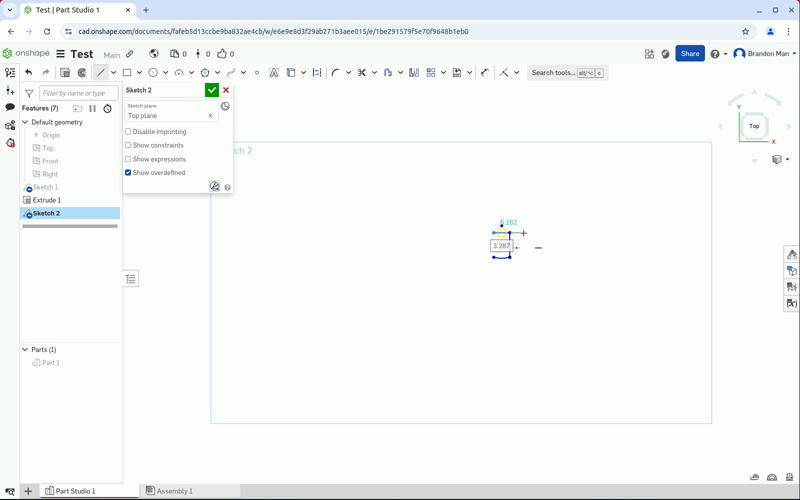
key_down(shift)
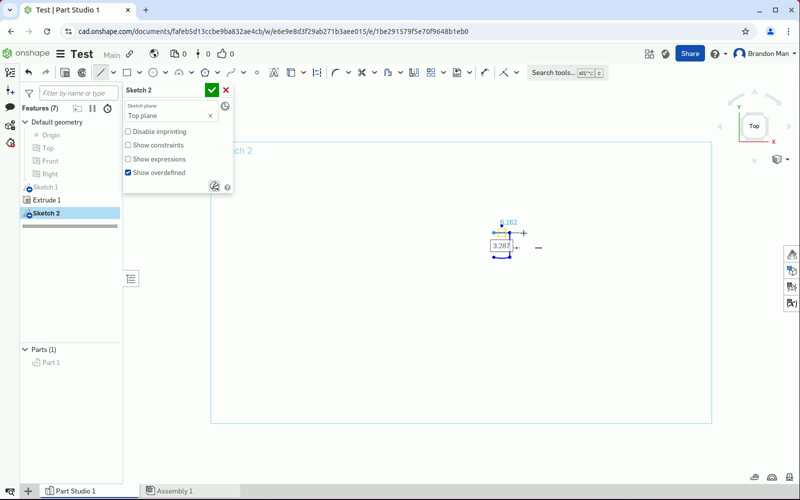
mouse_move(493, 257)
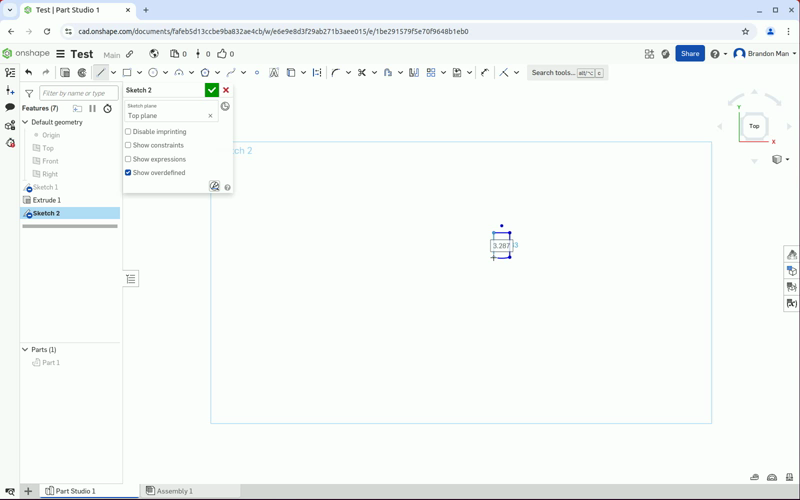
key_up(shift)
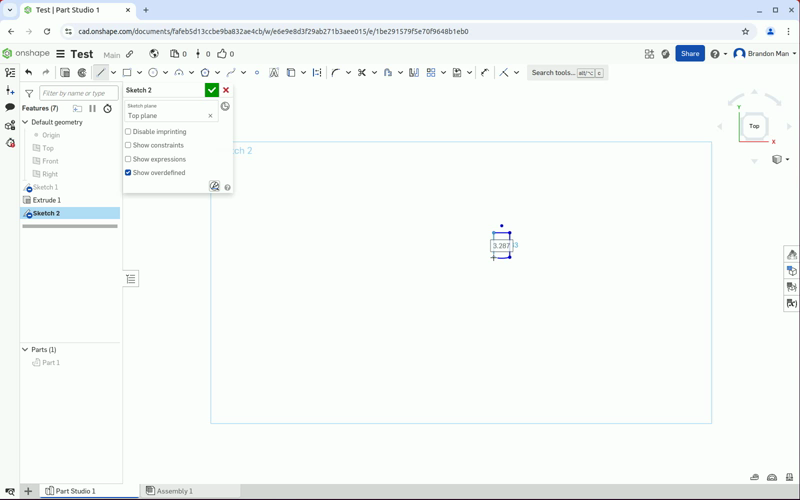
click(493, 257)
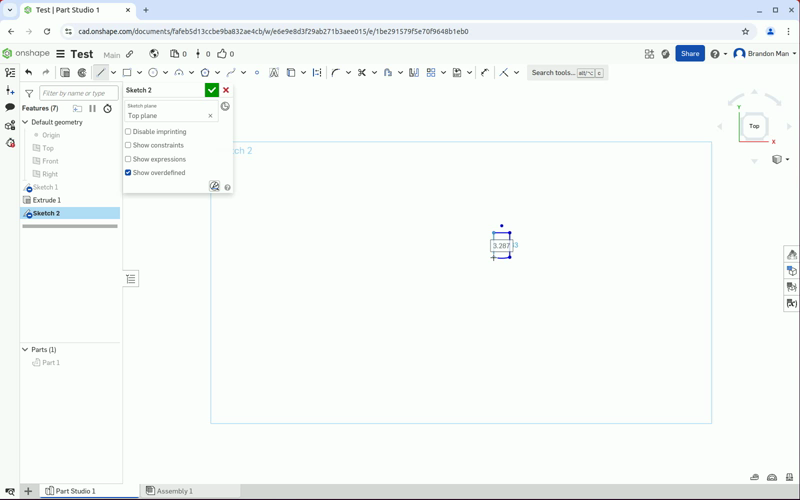
key(esc)
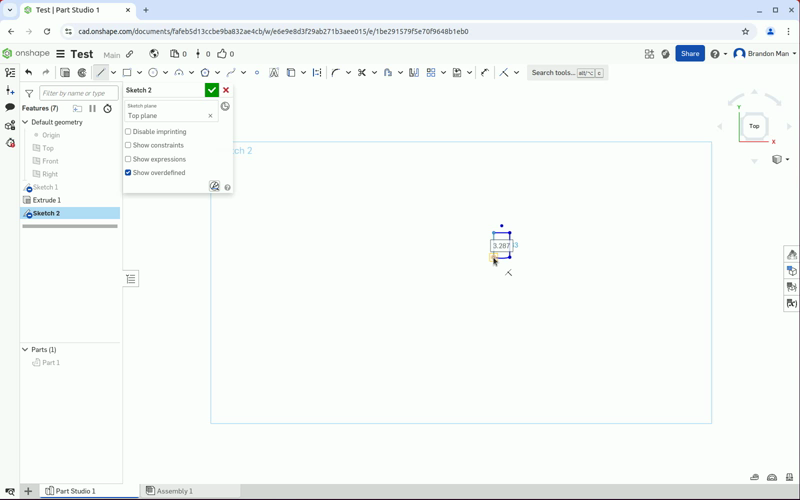
mouse_move(503, 249)
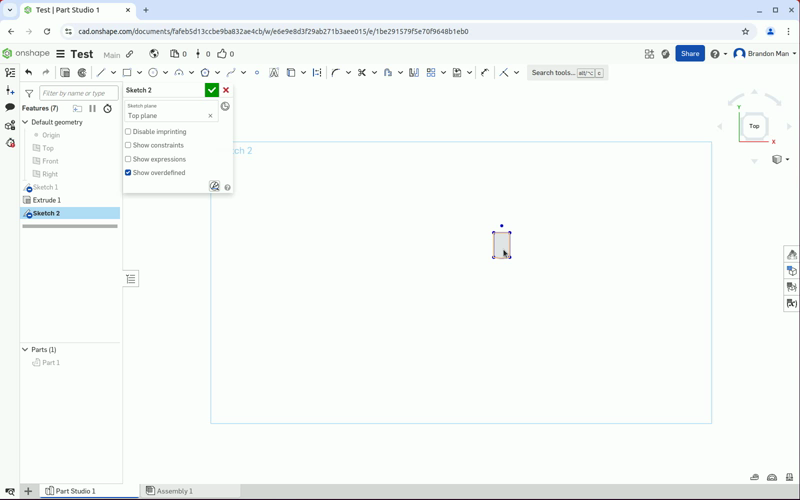
scroll(6)
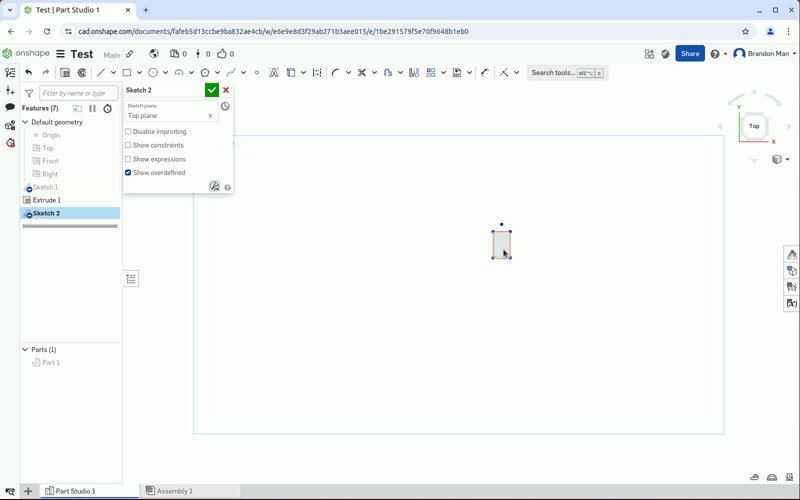
scroll(6)
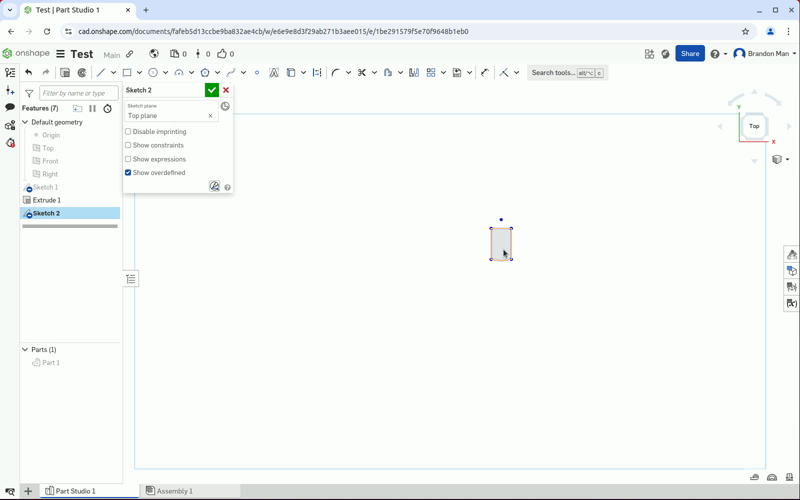
scroll(6)
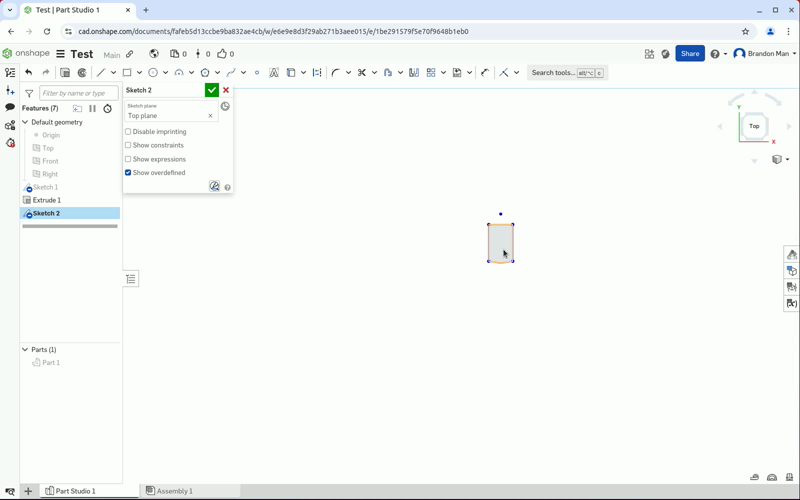
scroll(6)
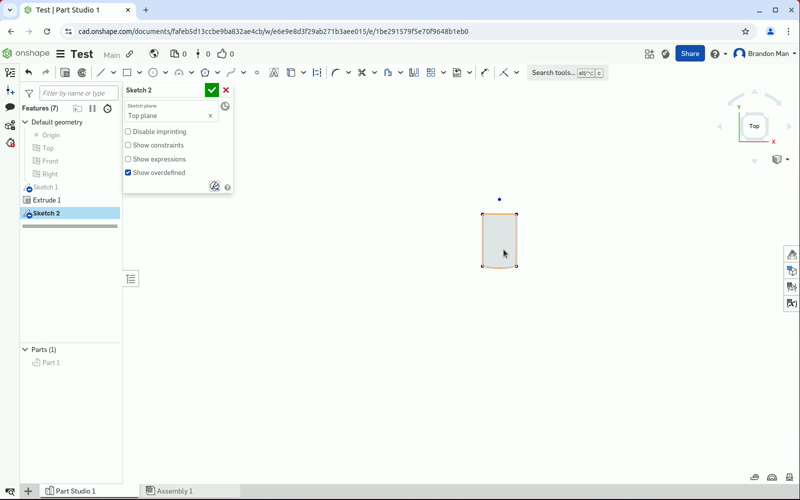
scroll(6)
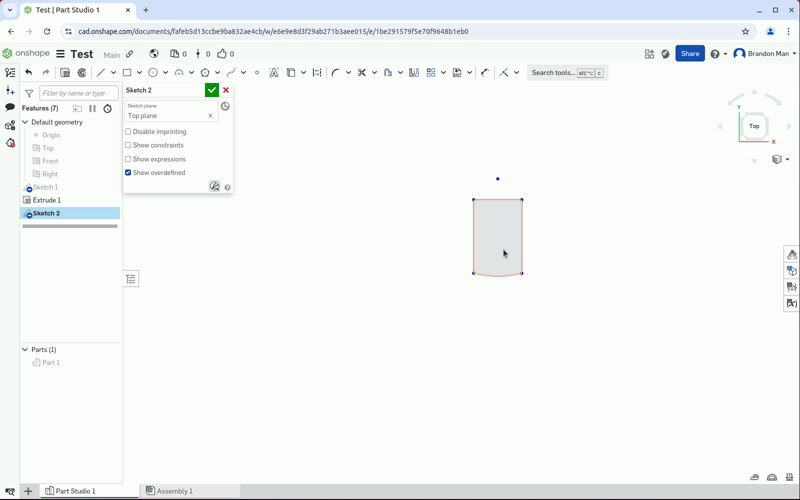
scroll(6)
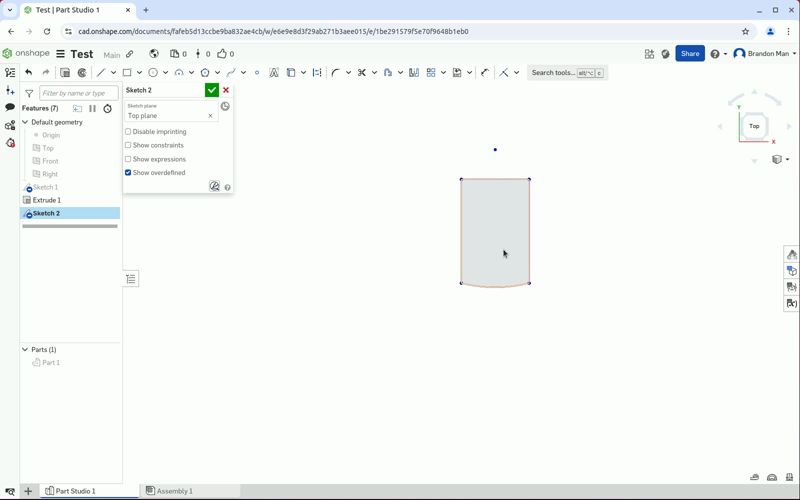
scroll(6)
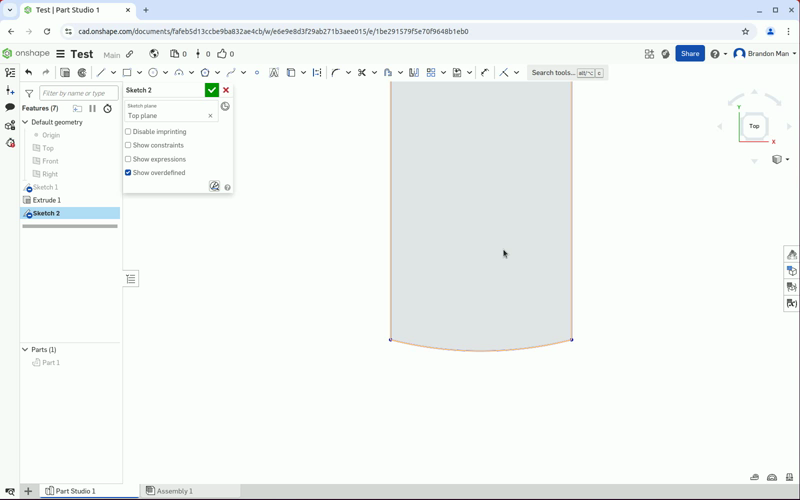
click(503, 249)
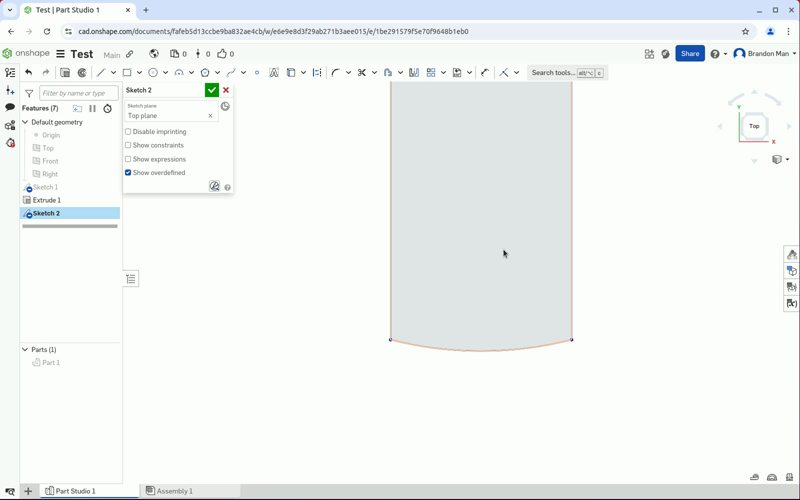
scroll(-6)
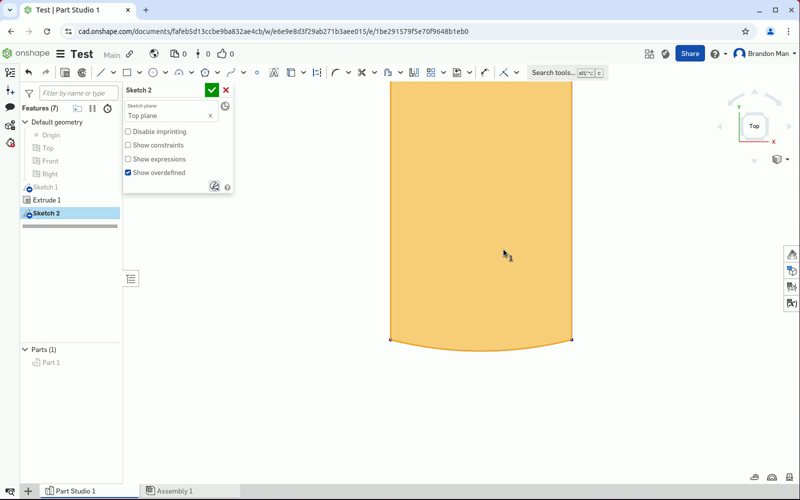
scroll(-6)
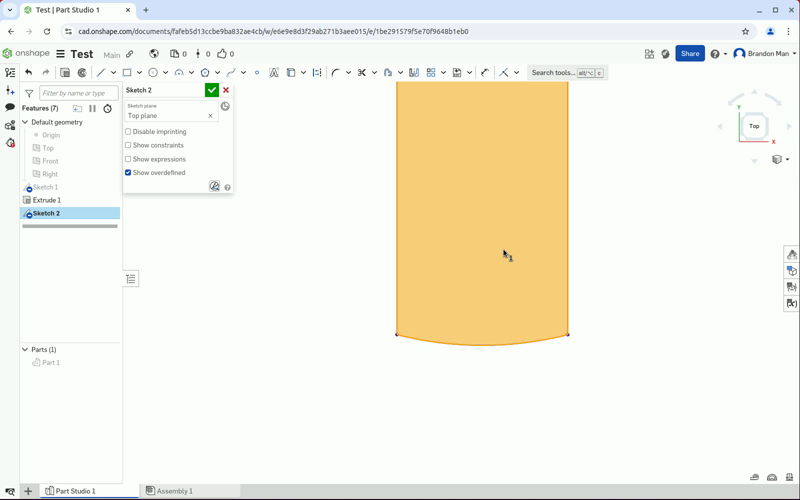
scroll(-6)
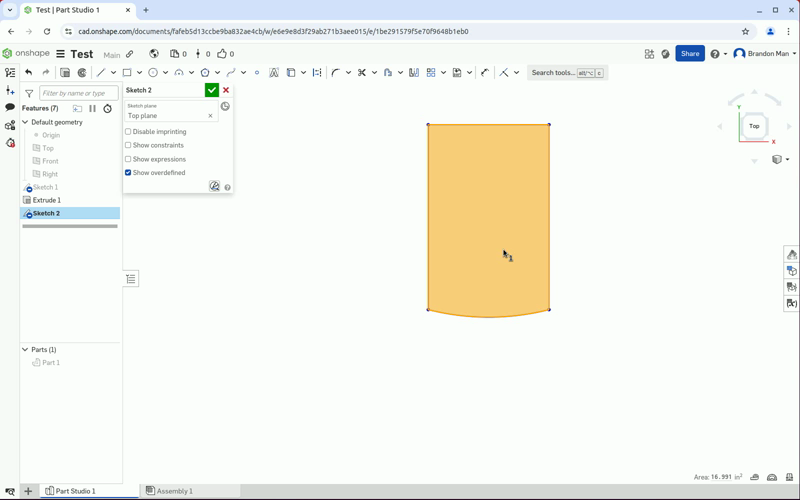
scroll(-6)
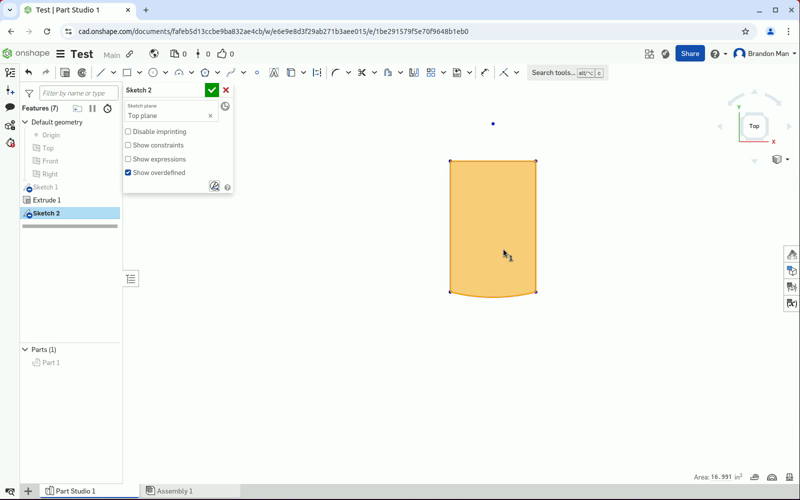
scroll(-6)
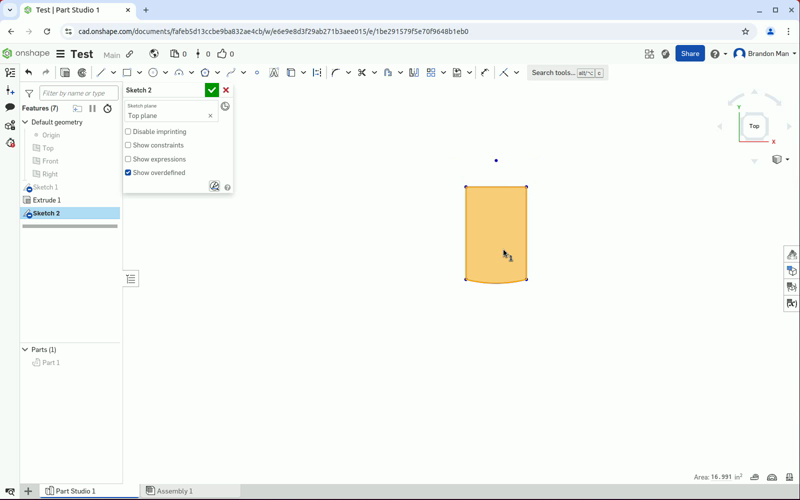
scroll(-6)
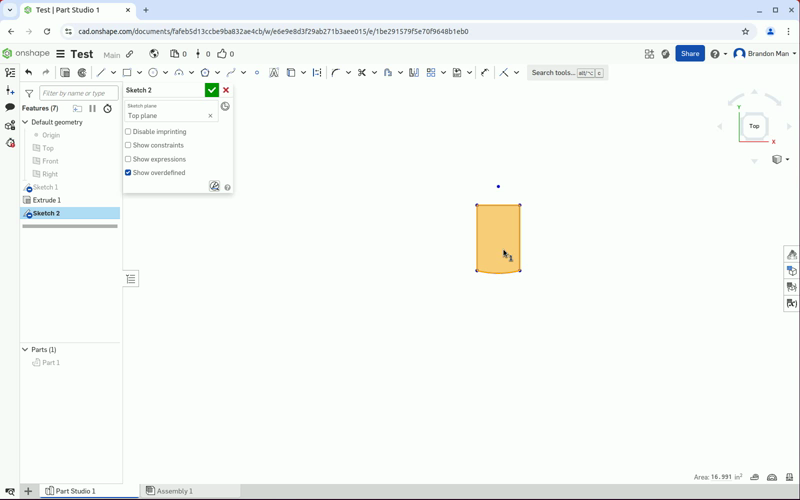
scroll(-6)
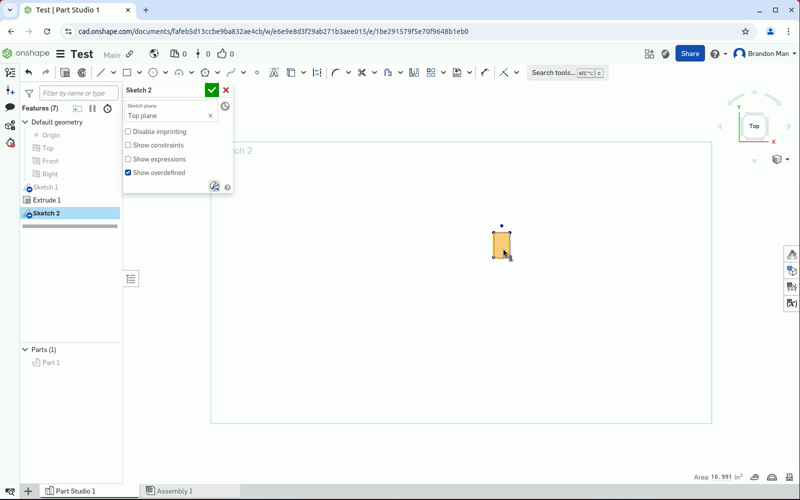
mouse_move(73, 352)
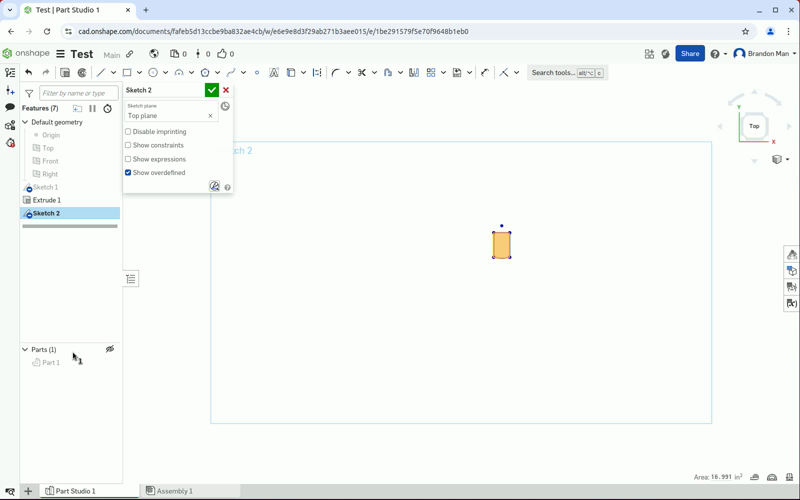
key(shift+y)
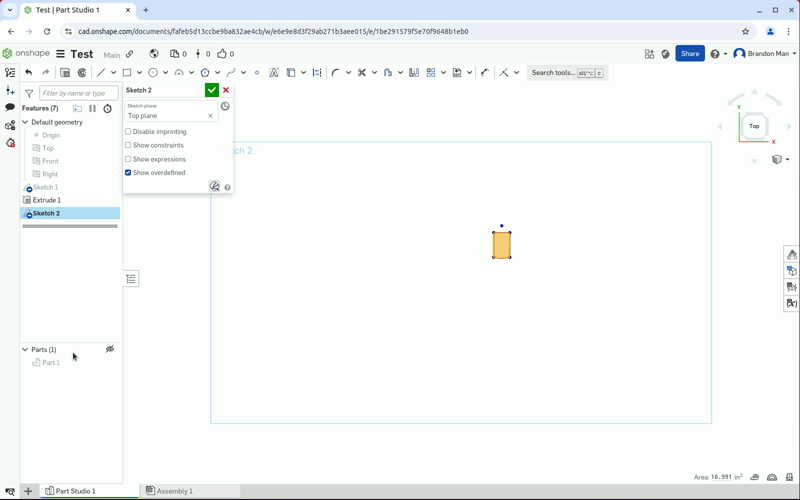
key(shift+e)
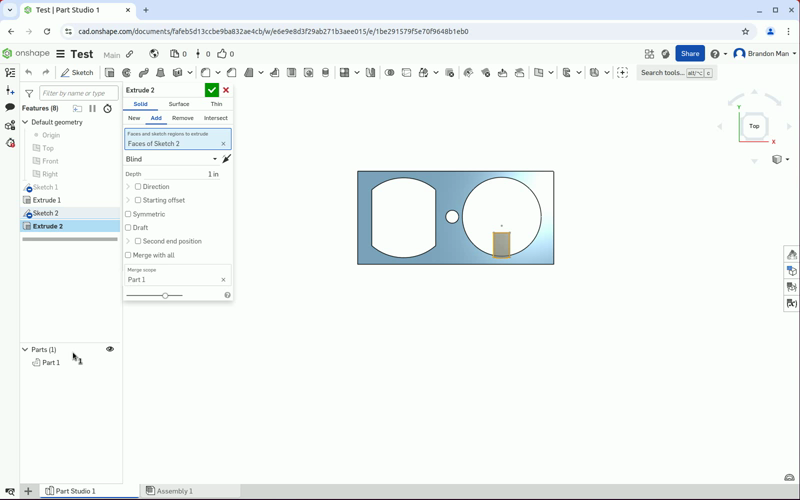
mouse_move(143, 106)
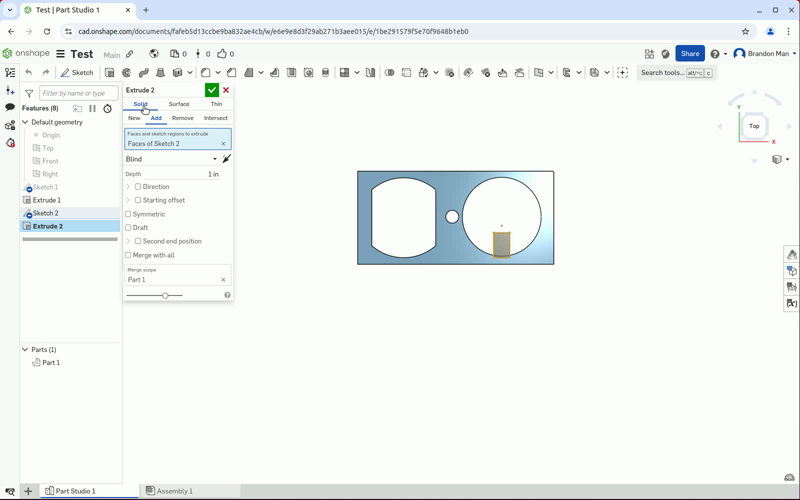
click(143, 106)
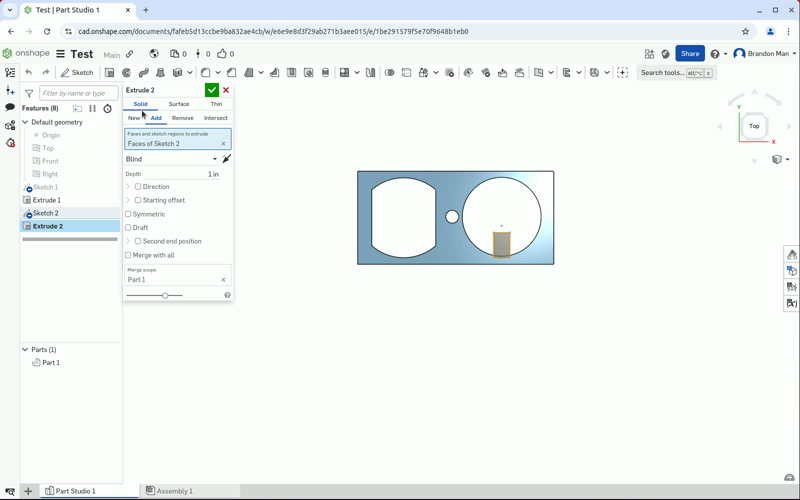
mouse_move(137, 120)
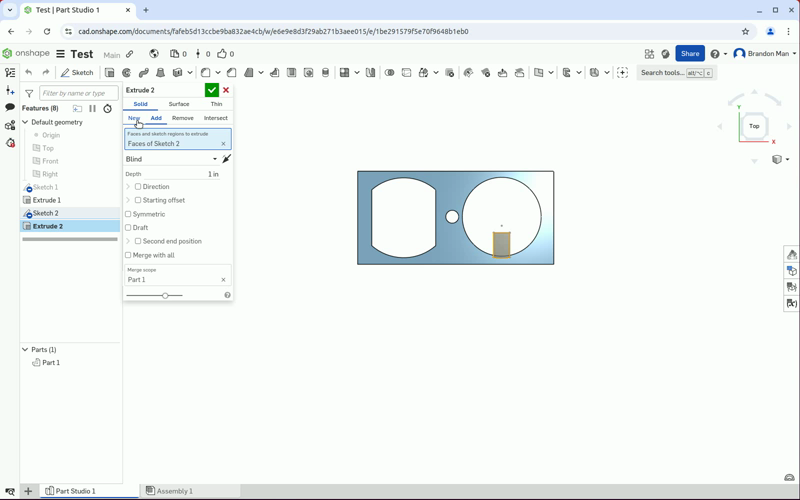
click(137, 120)
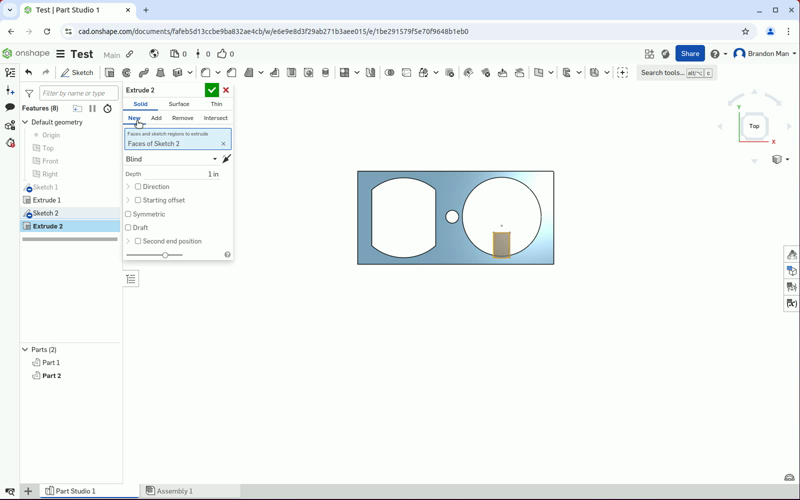
key(tab, 4)
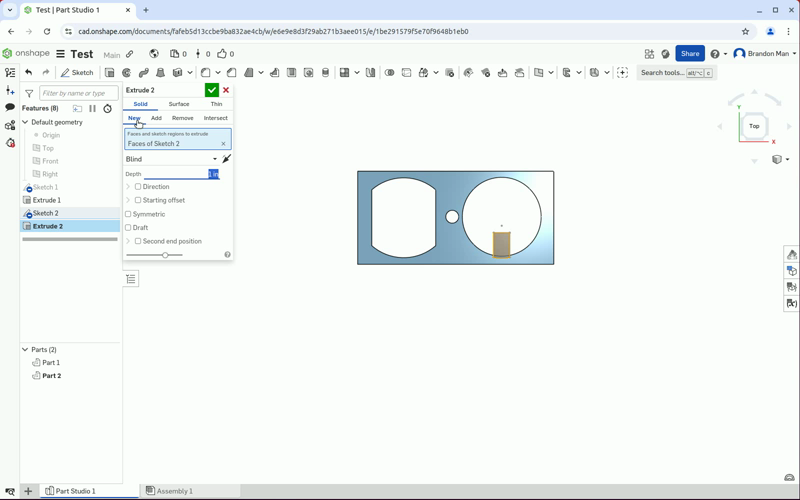
text(1.685)
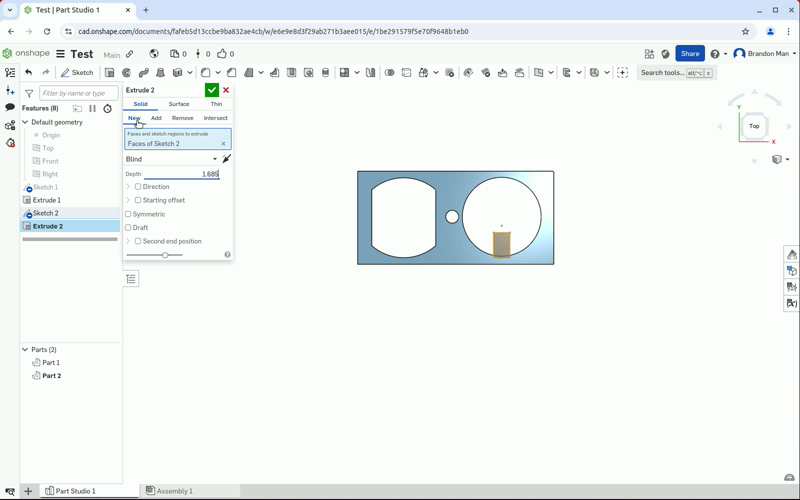
key(enter)
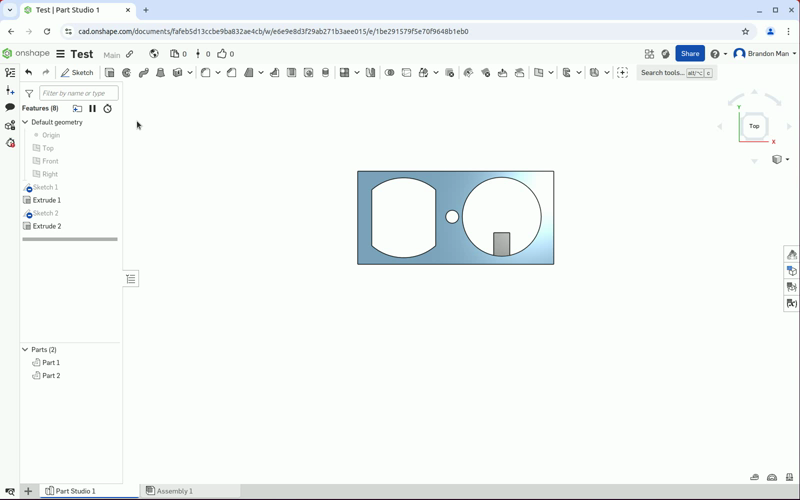
key(shift+h)
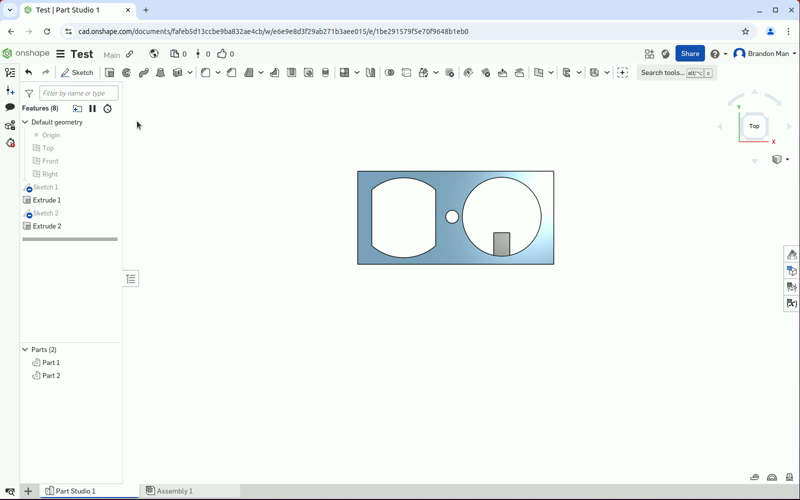
key(shift+h)
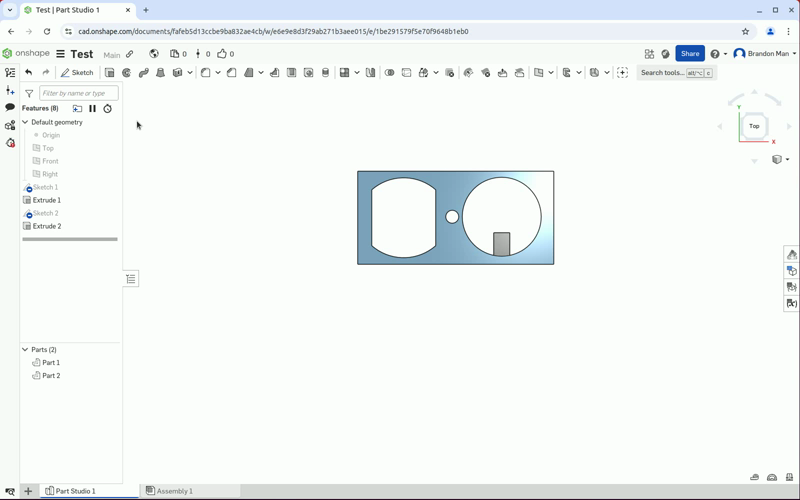
mouse_move(73, 189)
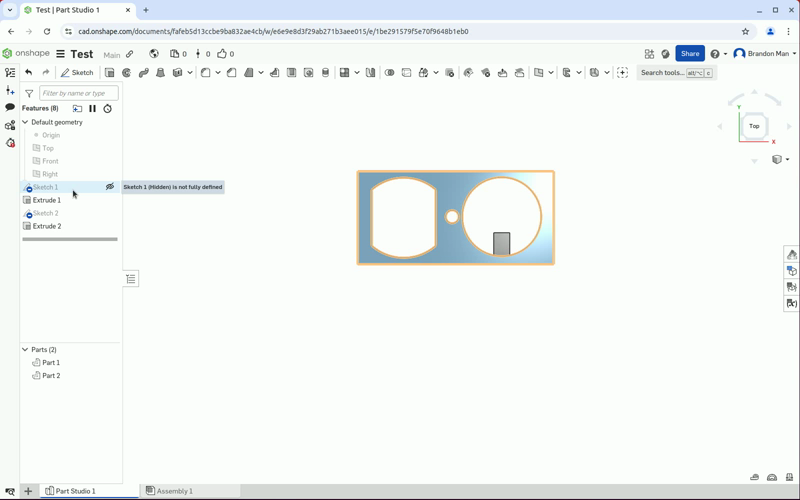
click(73, 189)
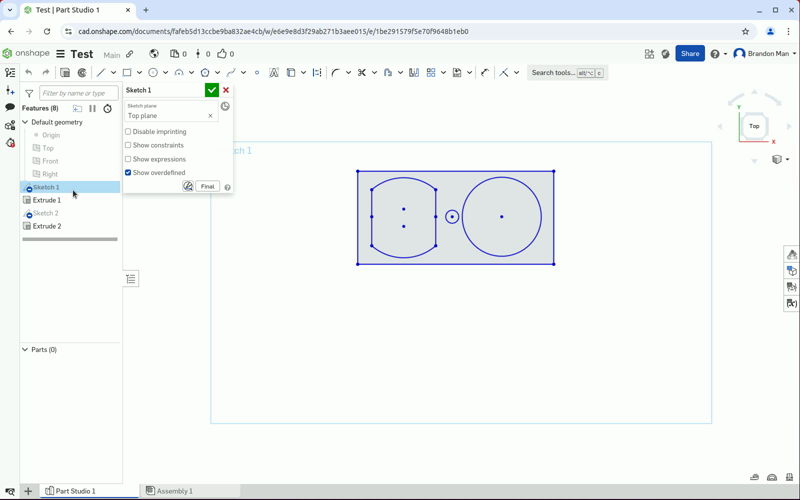
mouse_move(229, 92)
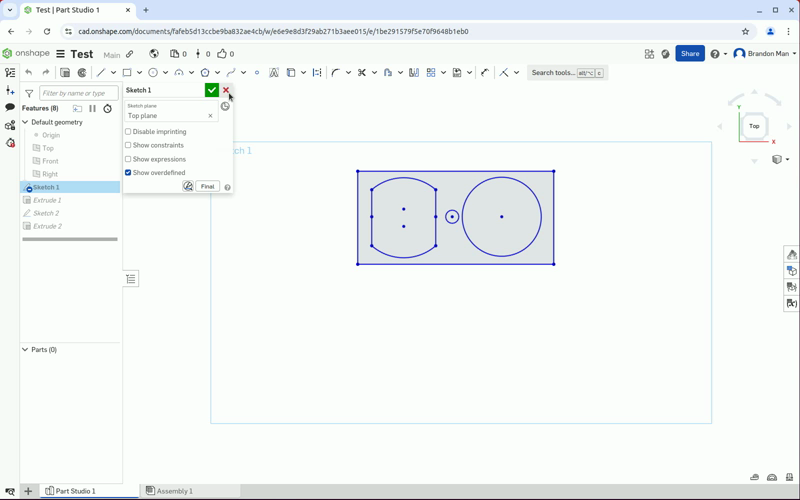
click(229, 92)
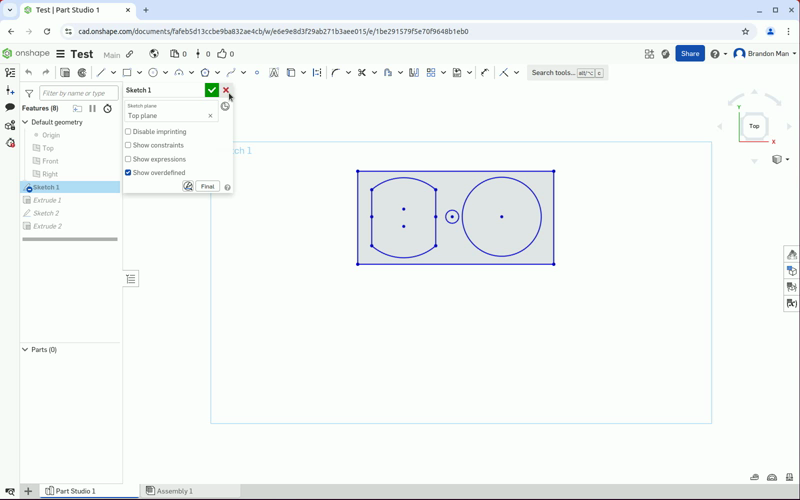
key(shift+s)
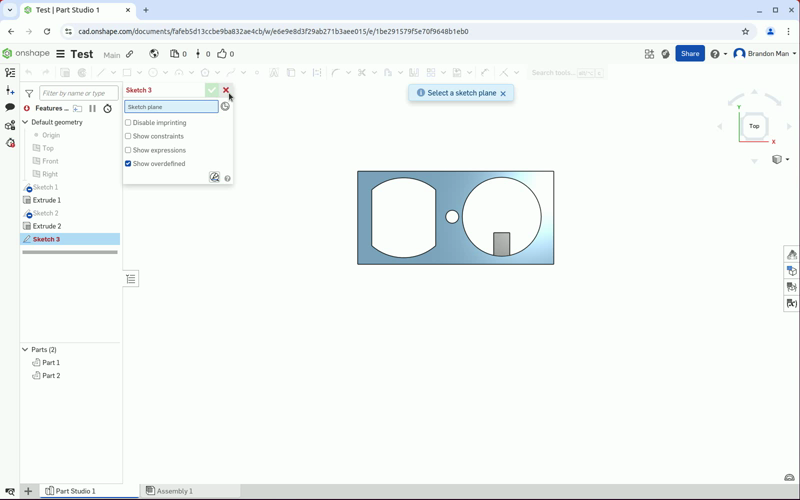
mouse_move(73, 150)
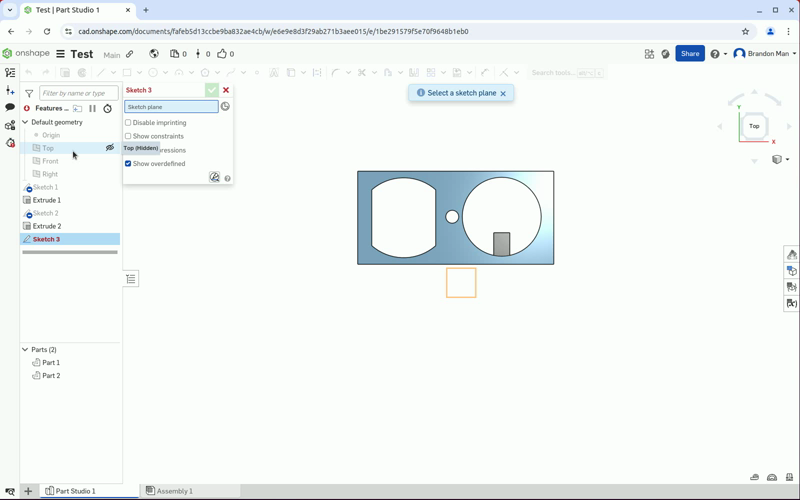
click(73, 150)
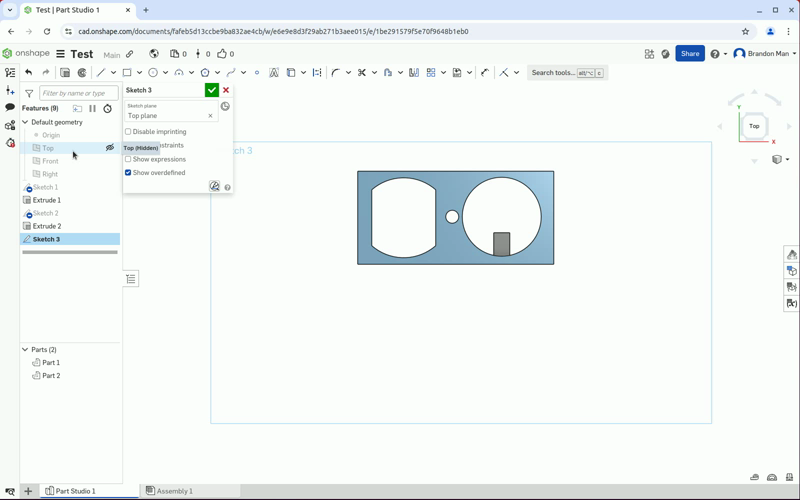
mouse_move(73, 352)
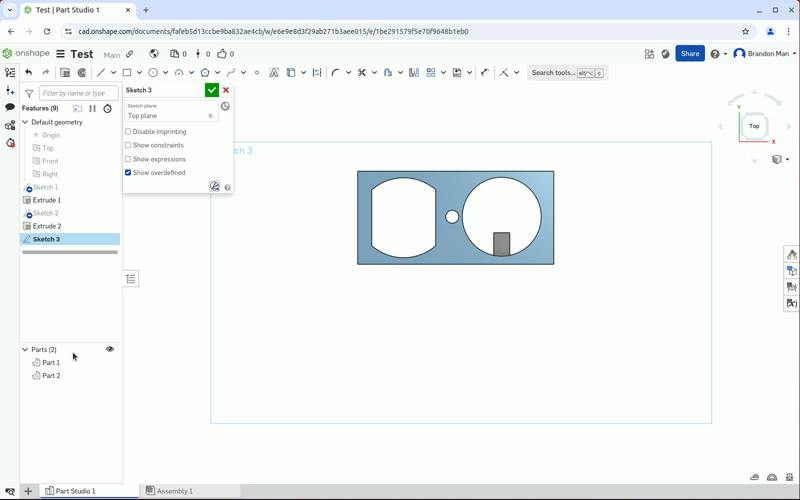
key(y)
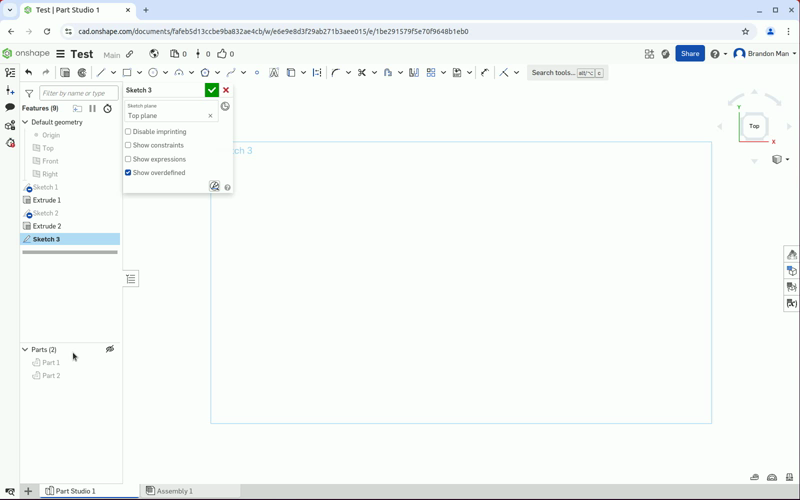
key(l)
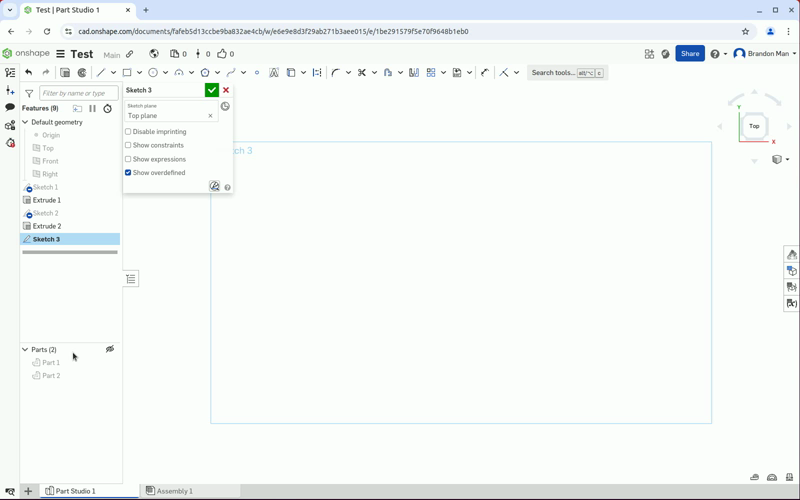
key_down(shift)
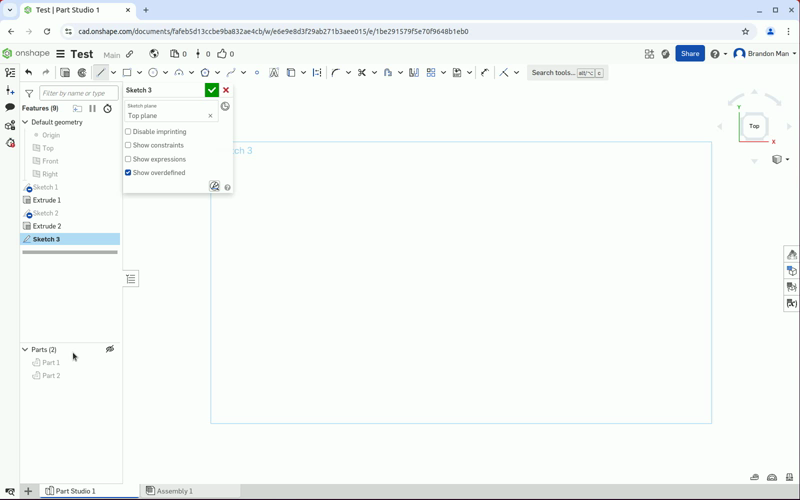
mouse_move(493, 200)
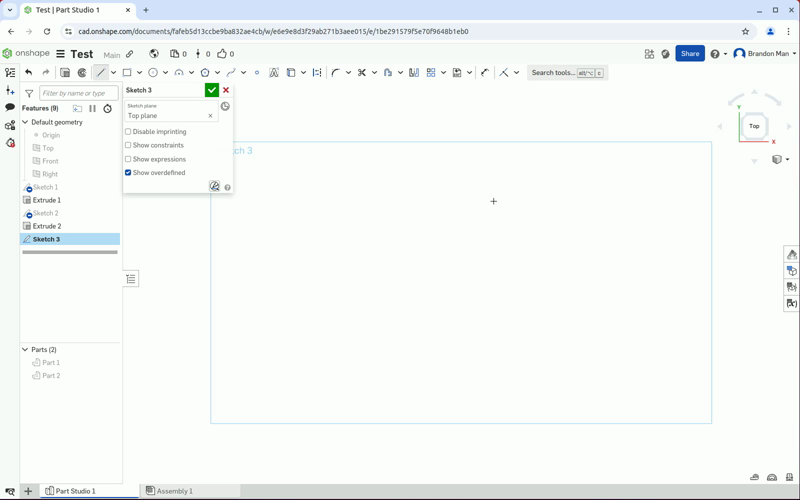
click(493, 200)
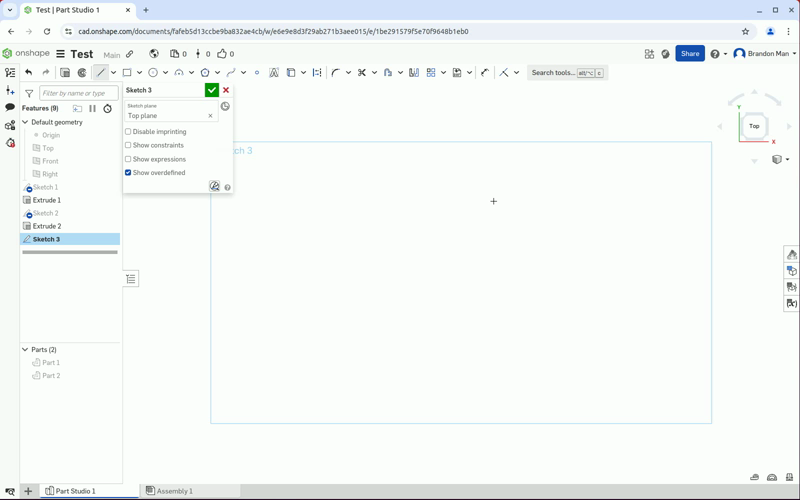
key_up(shift)
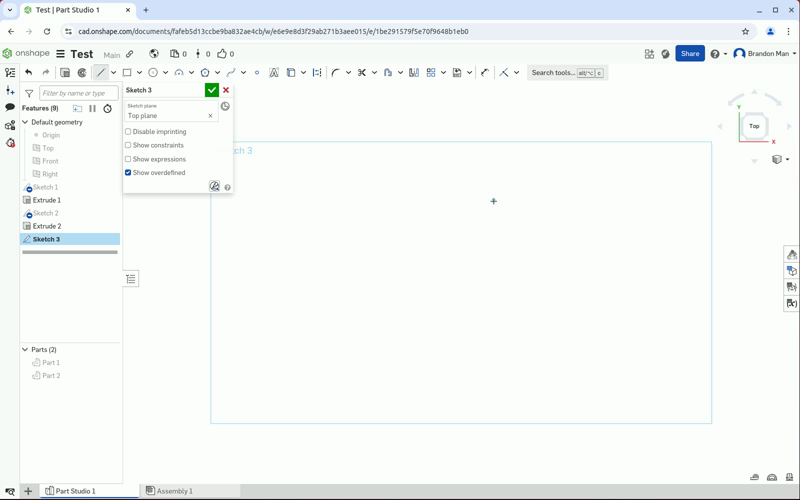
key_down(shift)
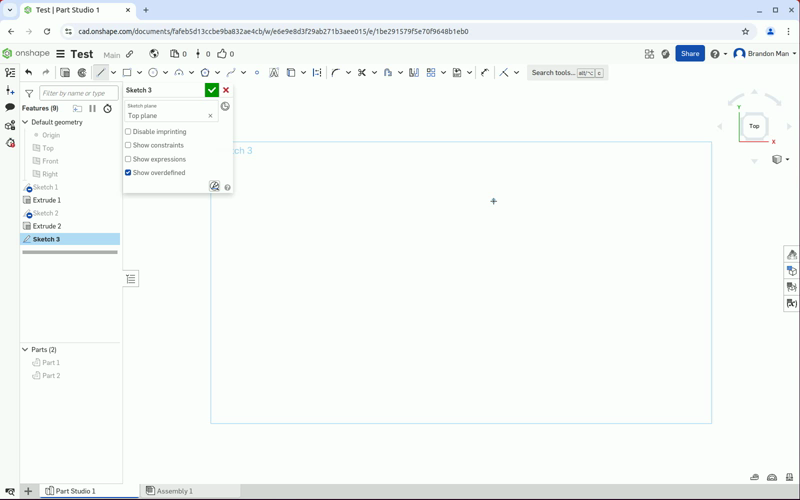
mouse_move(523, 200)
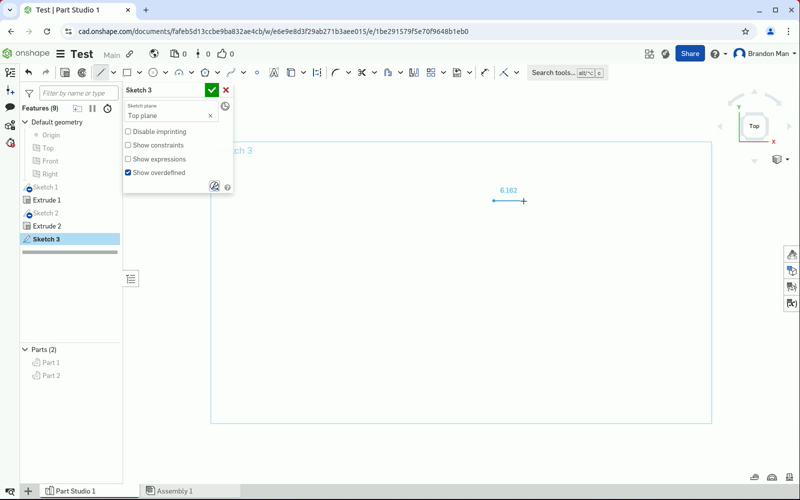
mouse_move(510, 200)
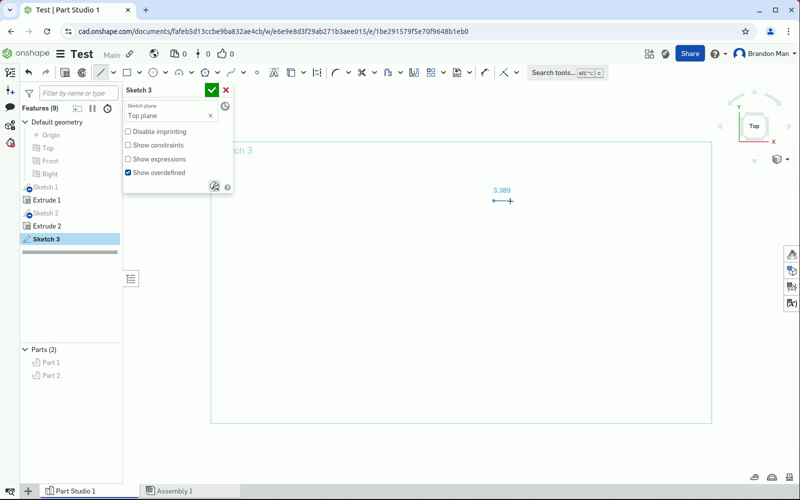
click(510, 200)
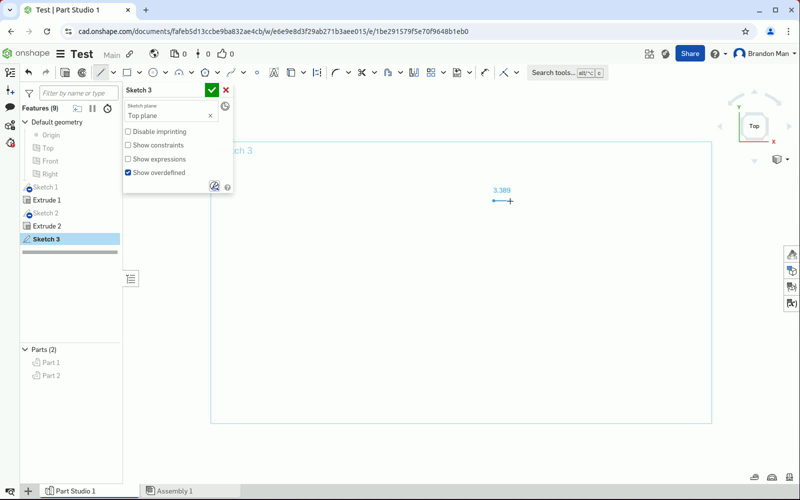
key_up(shift)
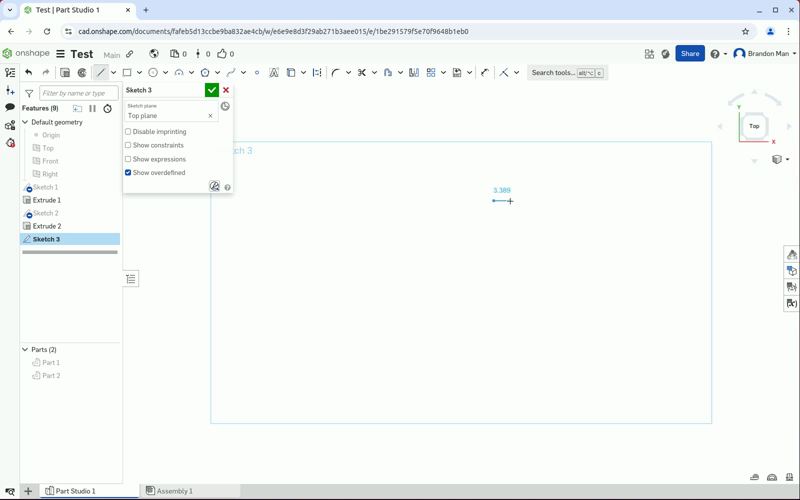
key_down(shift)
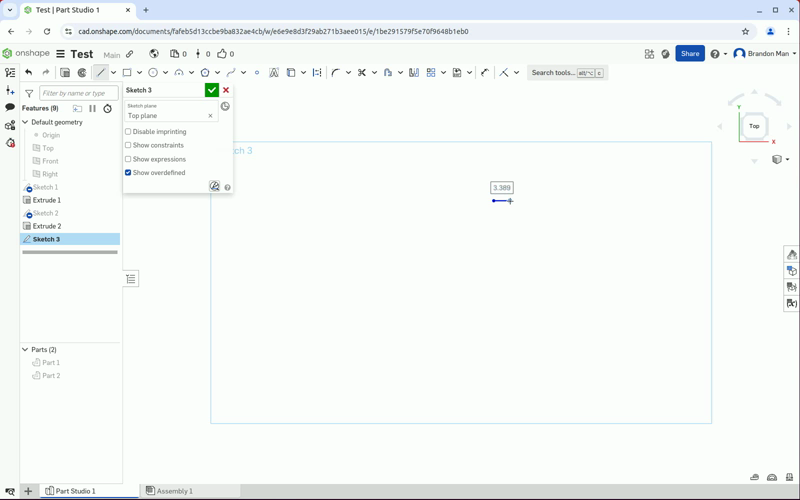
mouse_move(540, 200)
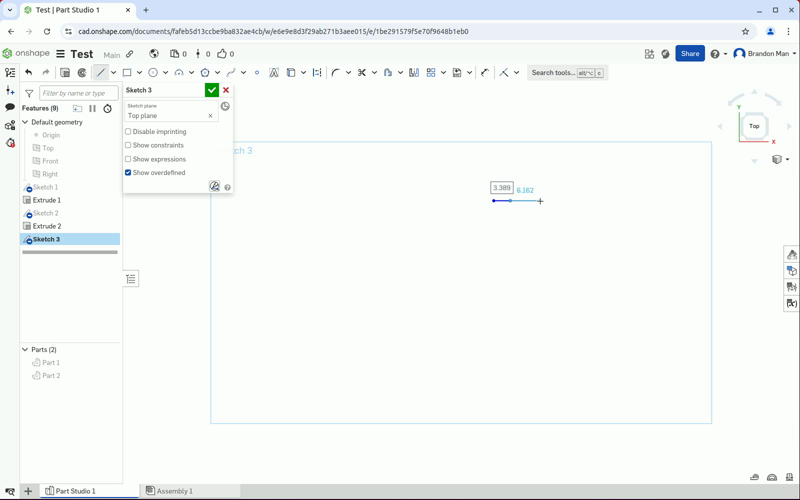
mouse_move(510, 176)
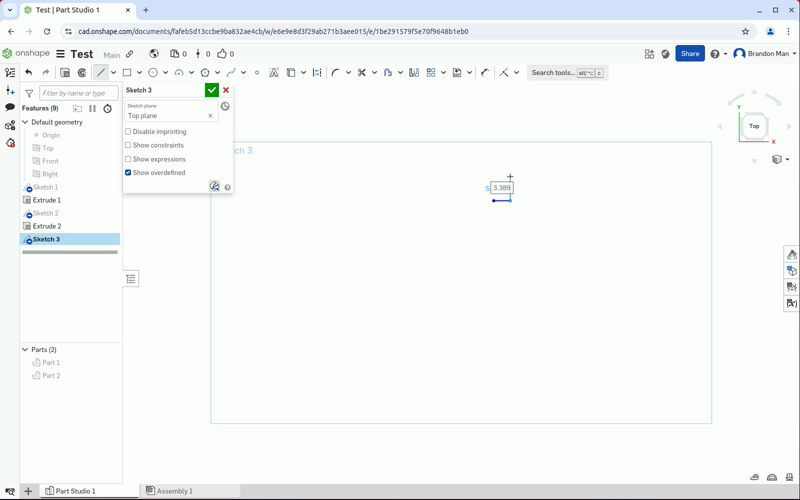
click(510, 176)
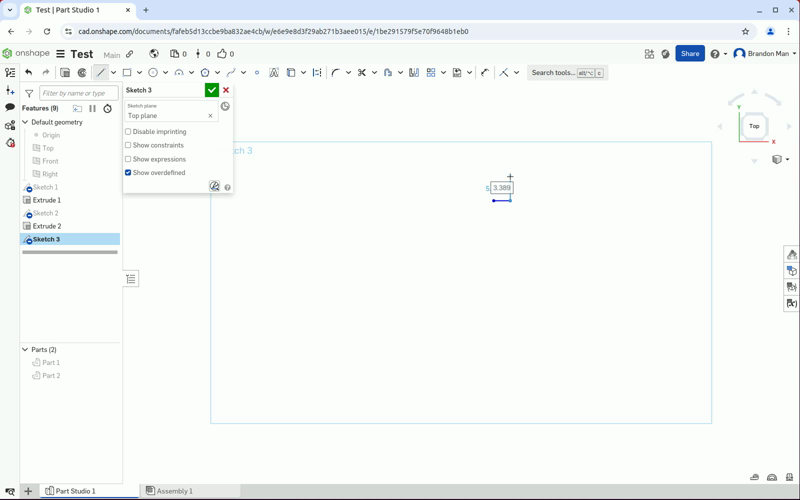
key_up(shift)
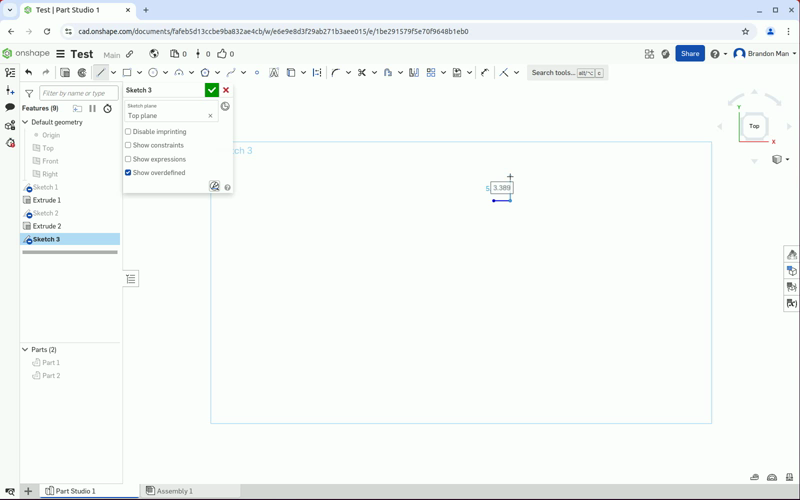
key(esc)
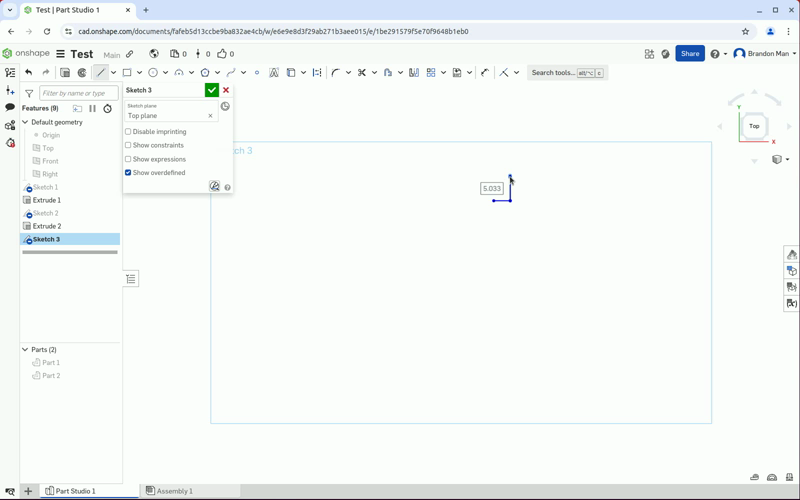
key(a)
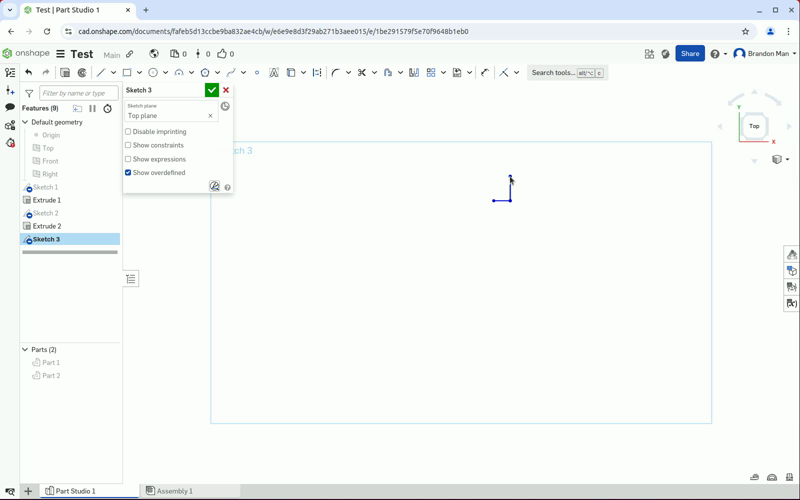
mouse_move(510, 176)
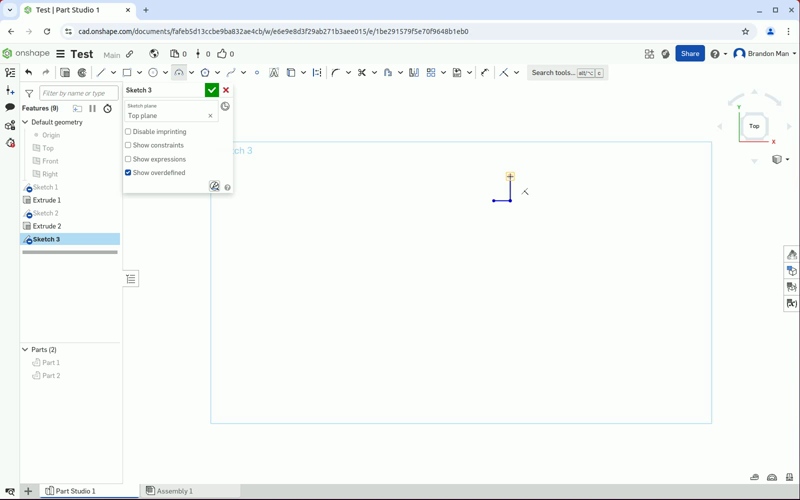
click(510, 176)
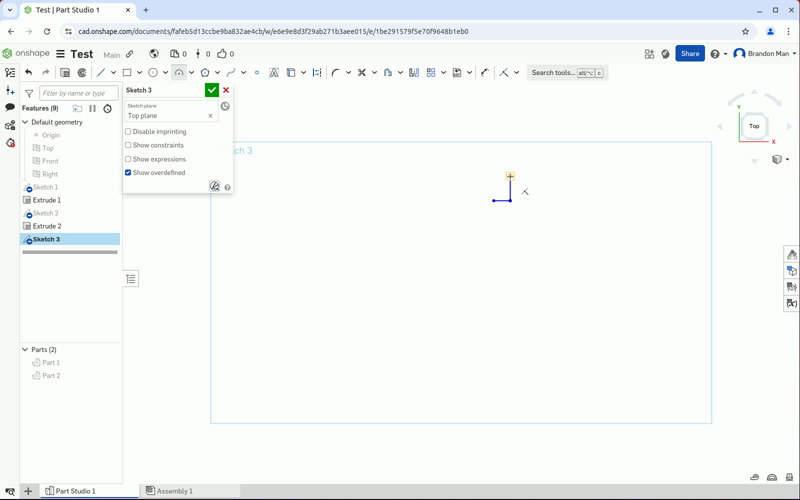
key_down(shift)
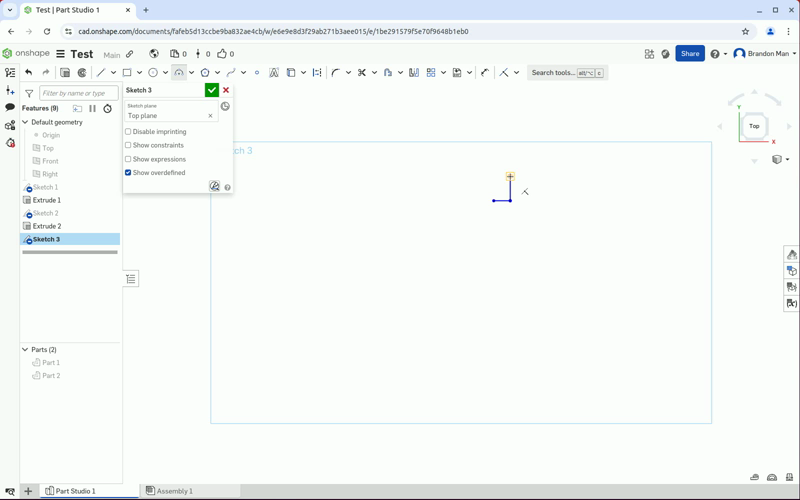
mouse_move(493, 176)
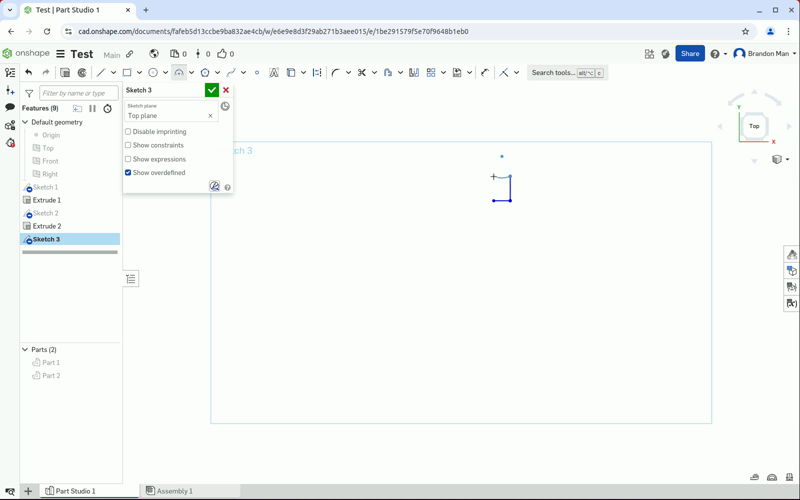
click(493, 176)
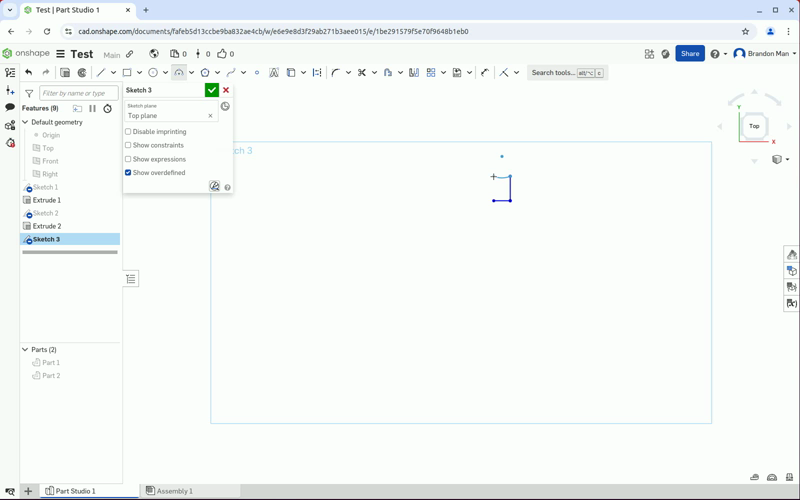
mouse_move(501, 175)
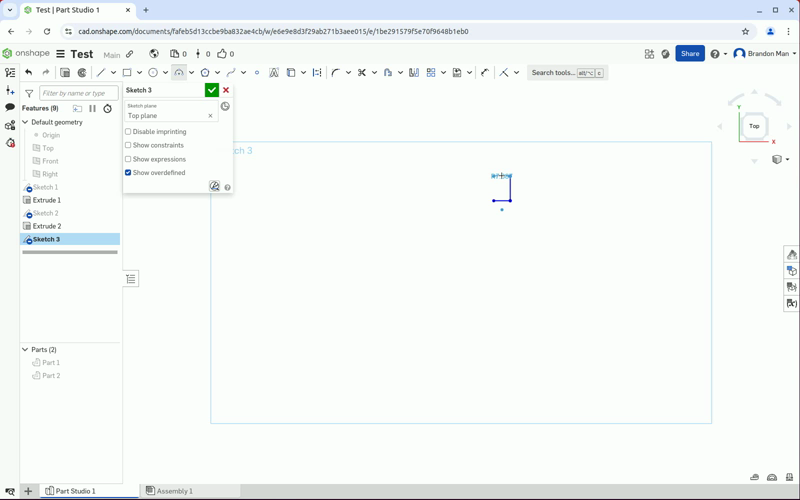
click(501, 175)
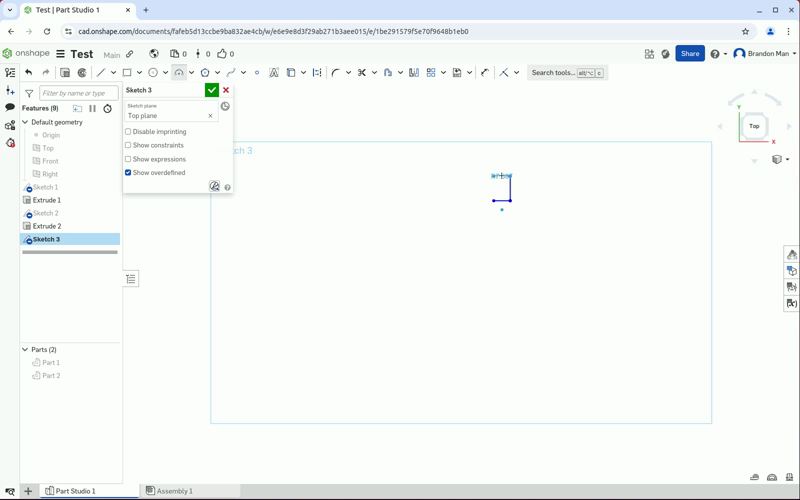
key_up(shift)
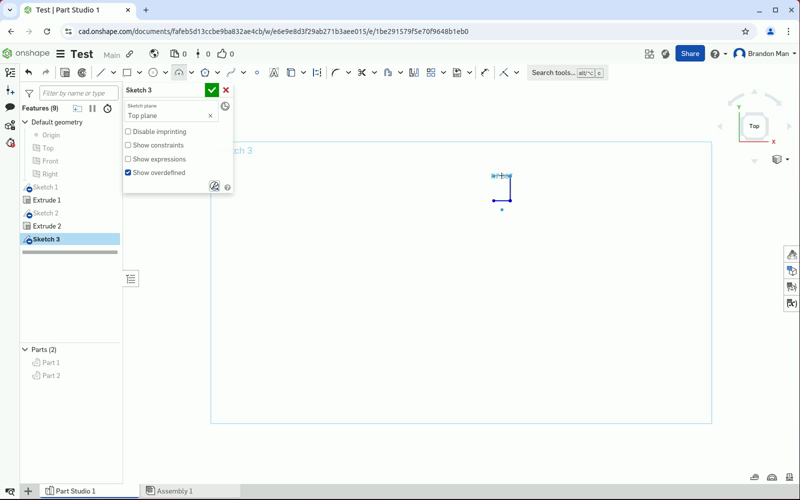
key(esc)
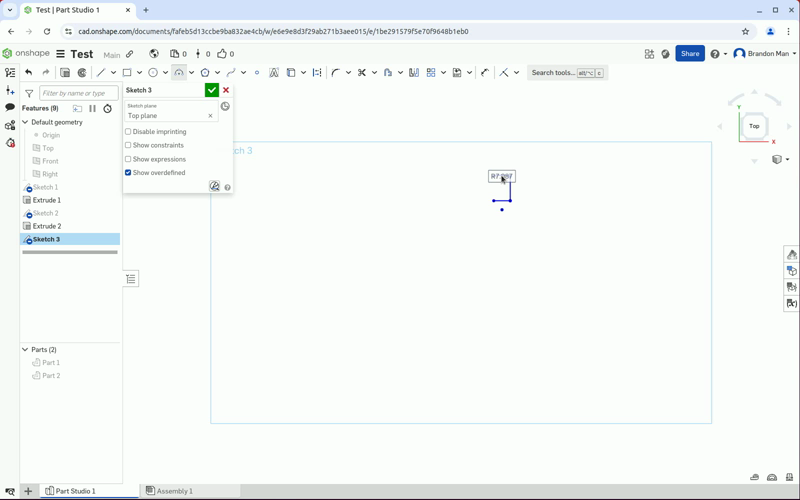
key(l)
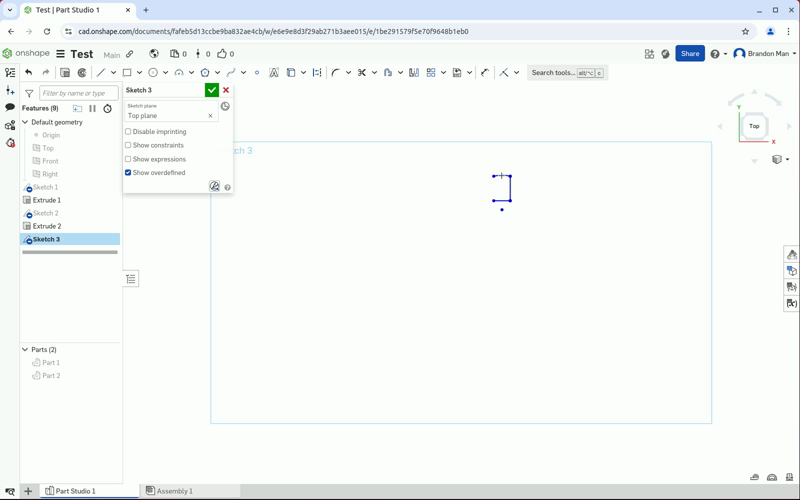
mouse_move(493, 176)
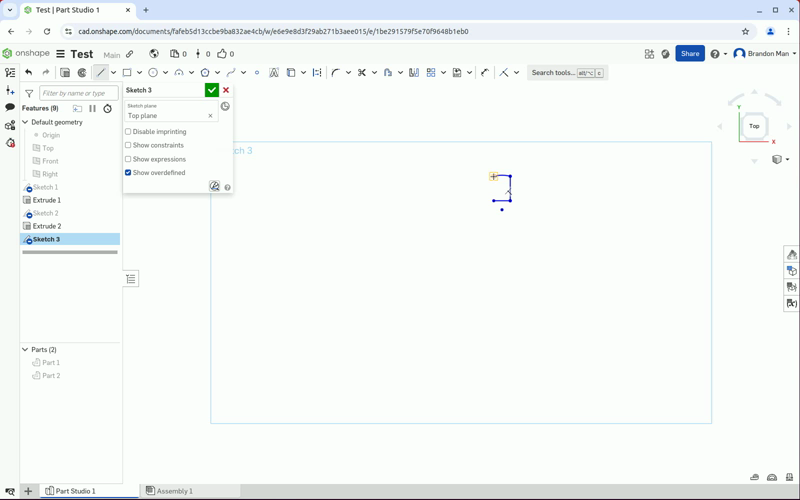
click(493, 176)
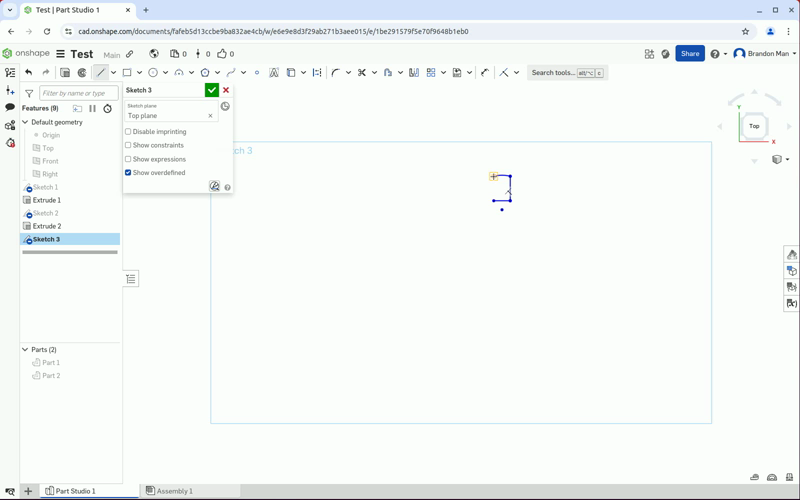
mouse_move(523, 176)
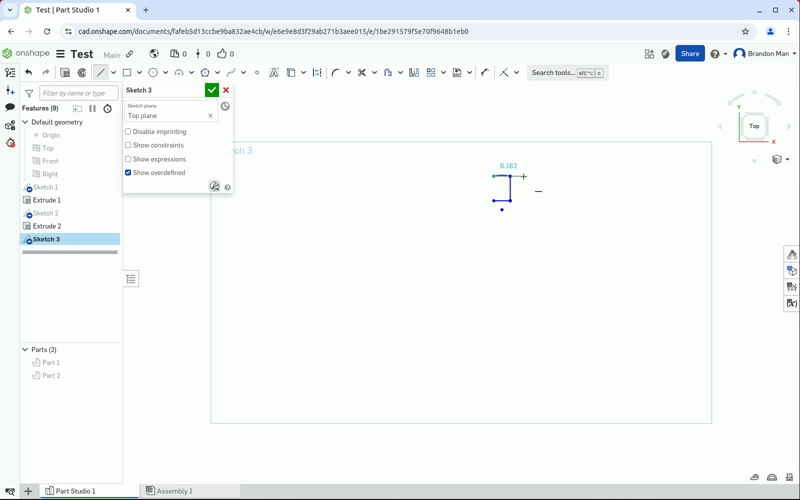
key_down(shift)
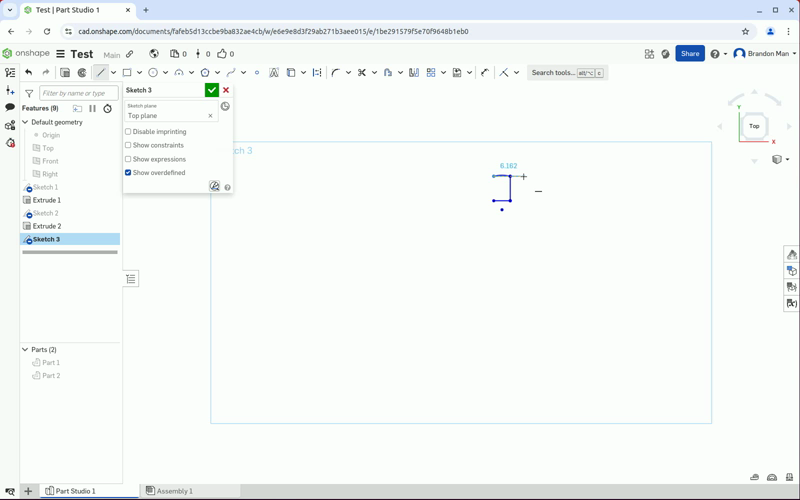
mouse_move(493, 200)
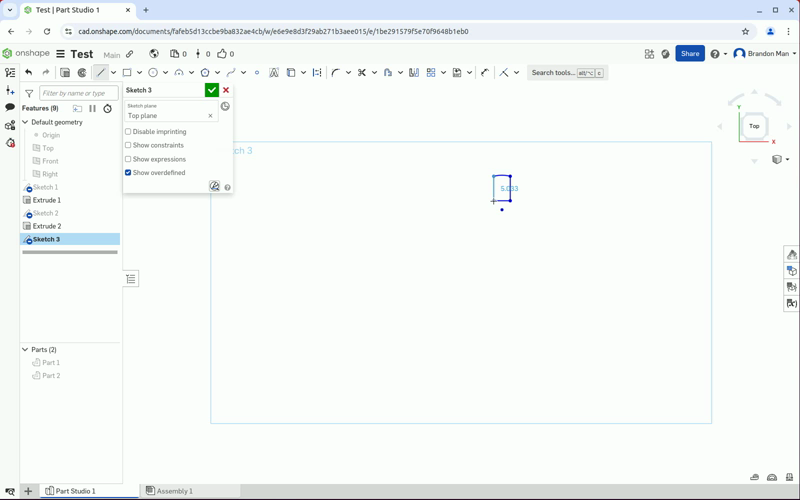
key_up(shift)
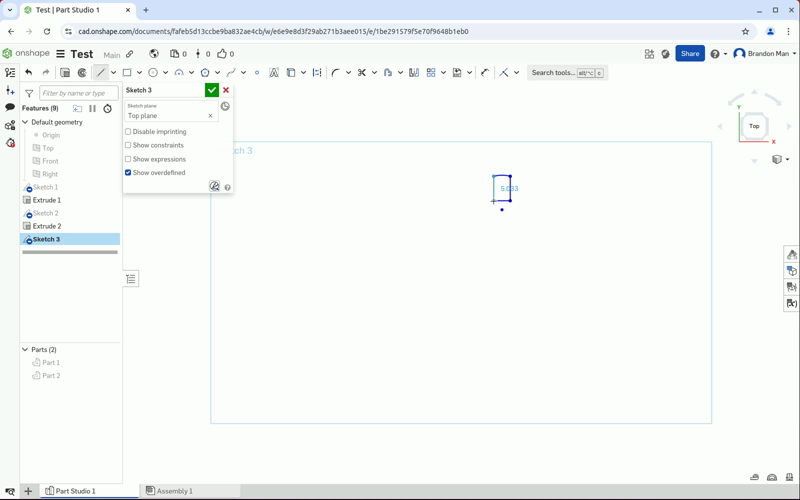
click(493, 200)
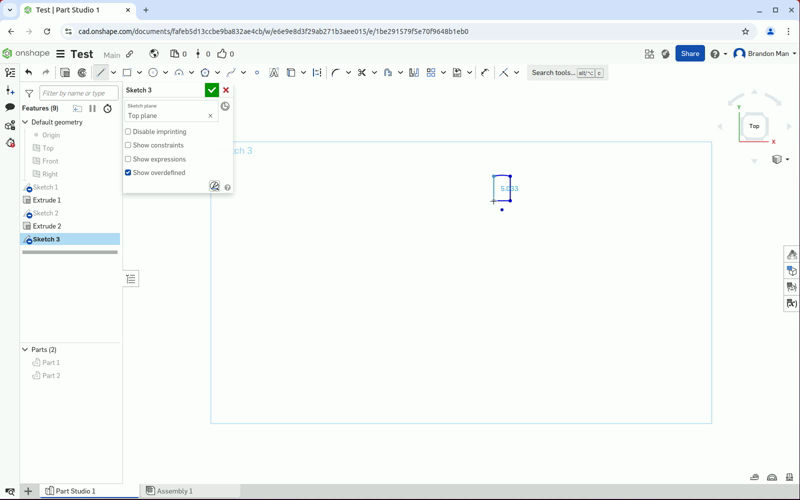
key(esc)
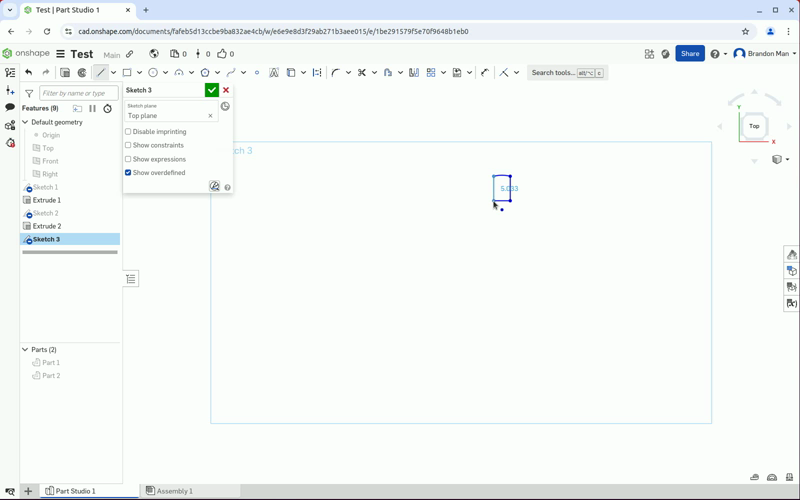
mouse_move(499, 186)
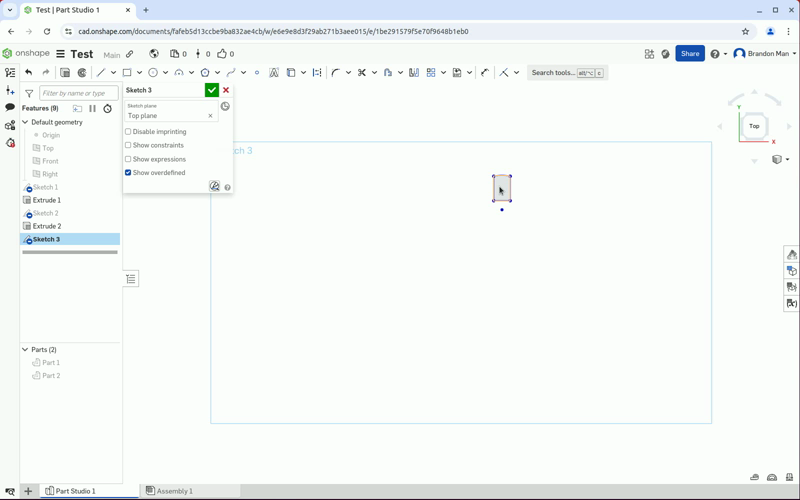
scroll(6)
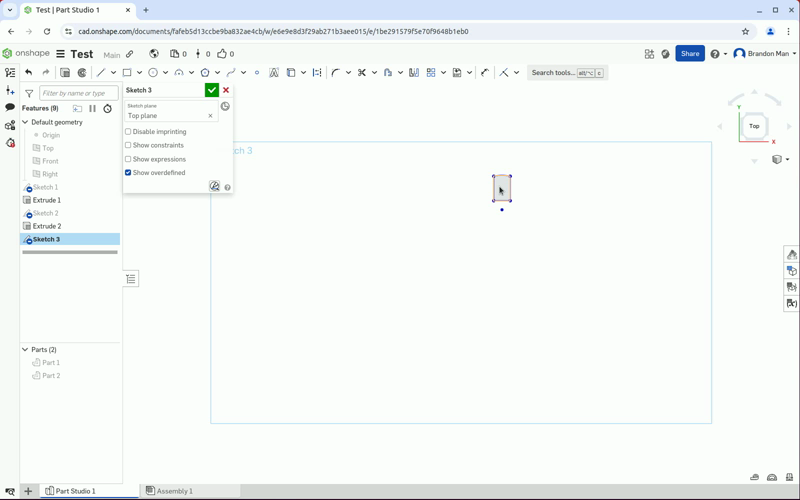
scroll(6)
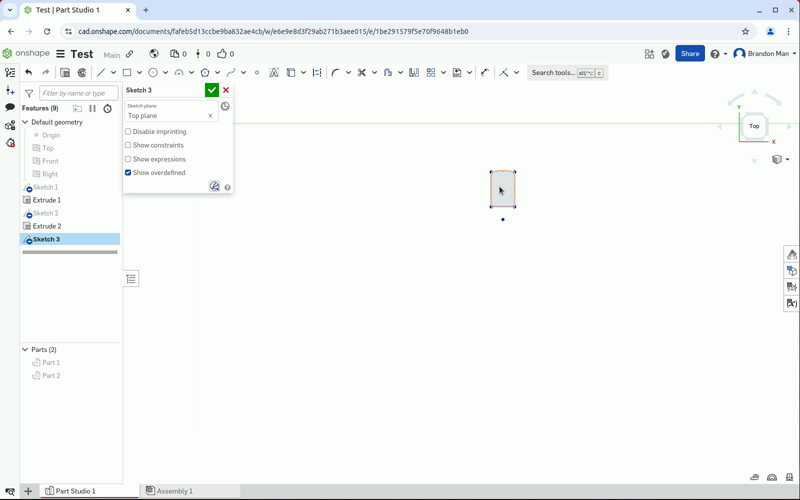
scroll(6)
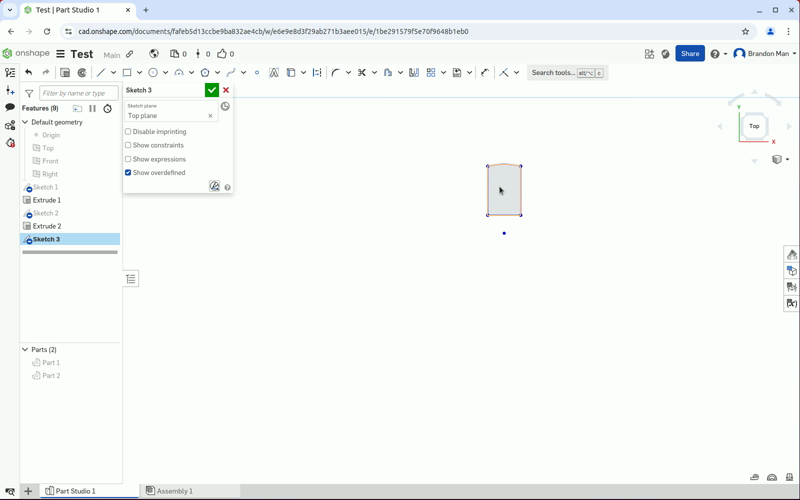
scroll(6)
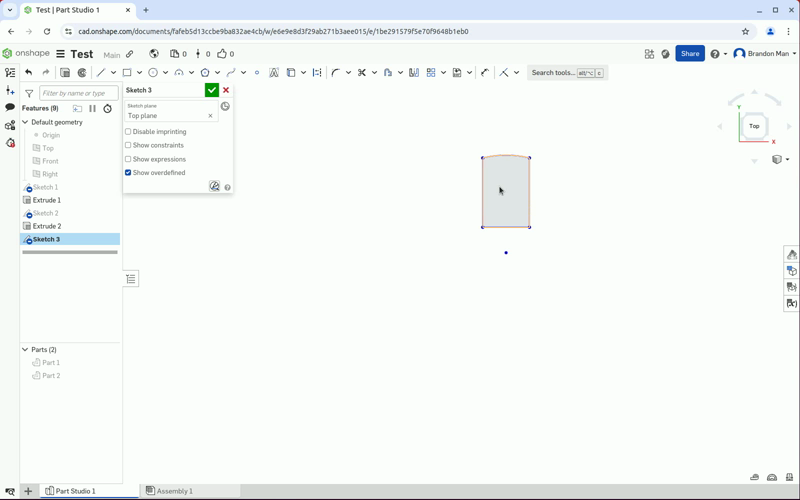
scroll(6)
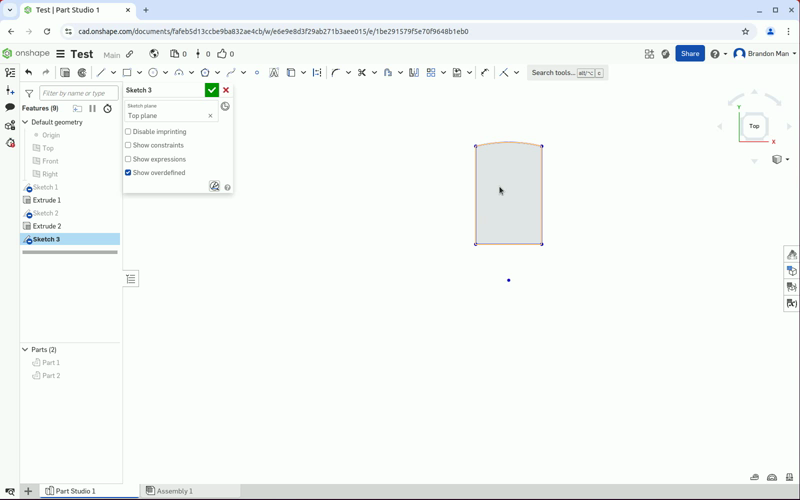
scroll(6)
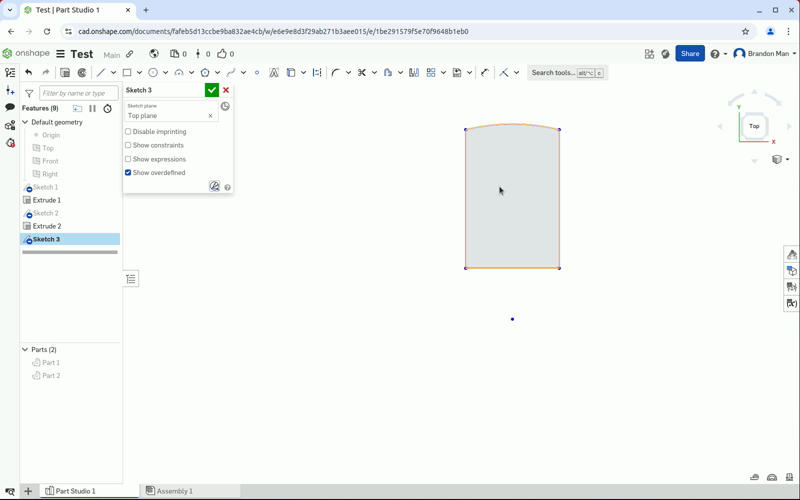
scroll(6)
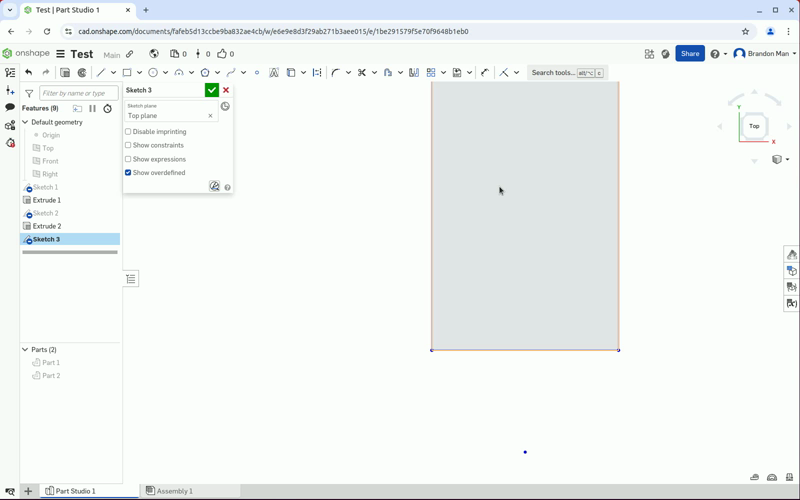
click(499, 186)
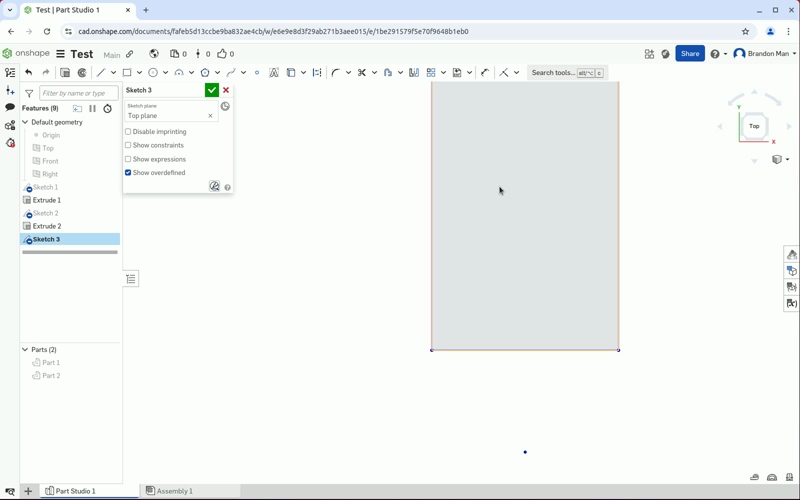
scroll(-6)
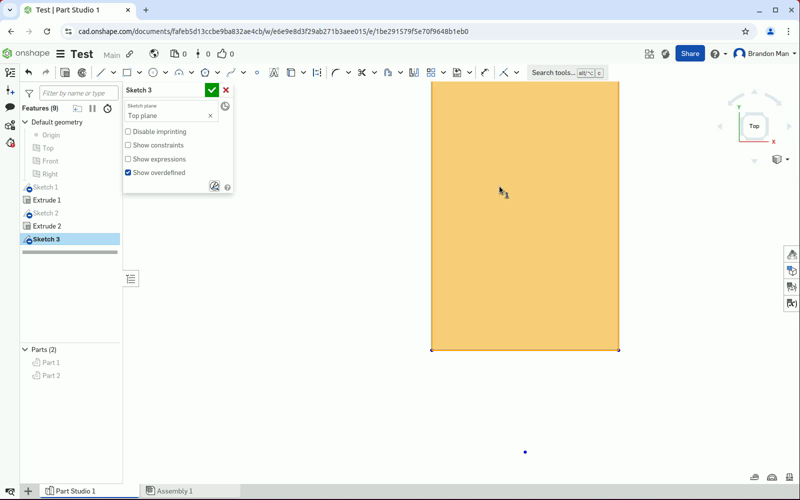
scroll(-6)
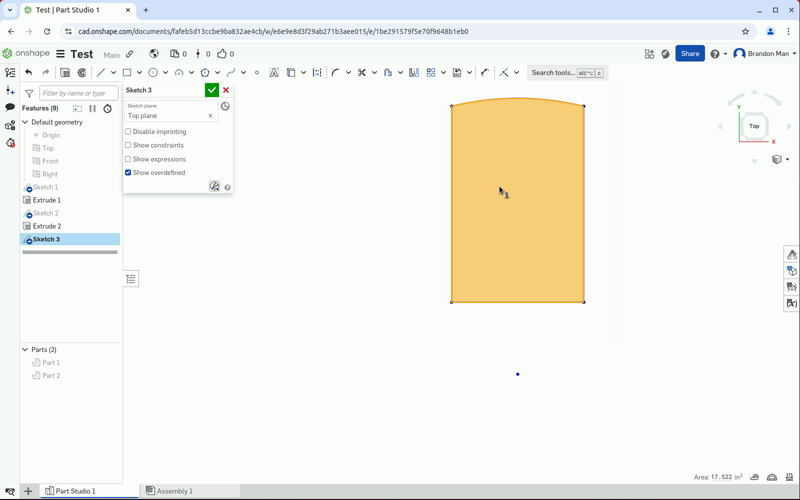
scroll(-6)
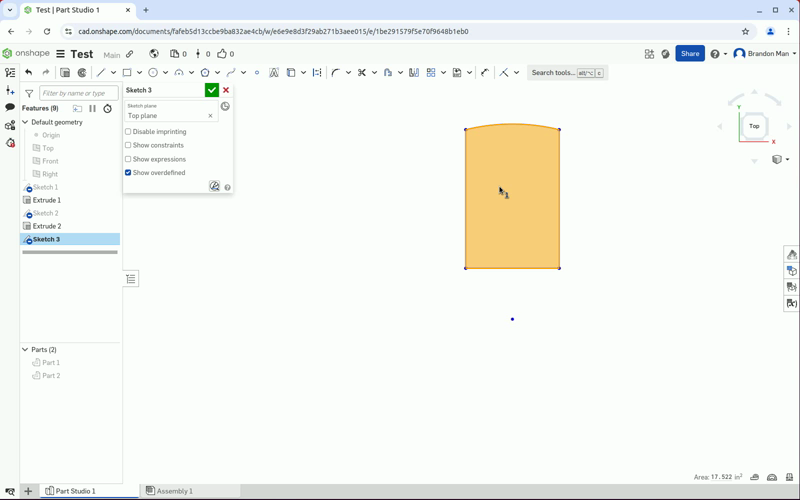
scroll(-6)
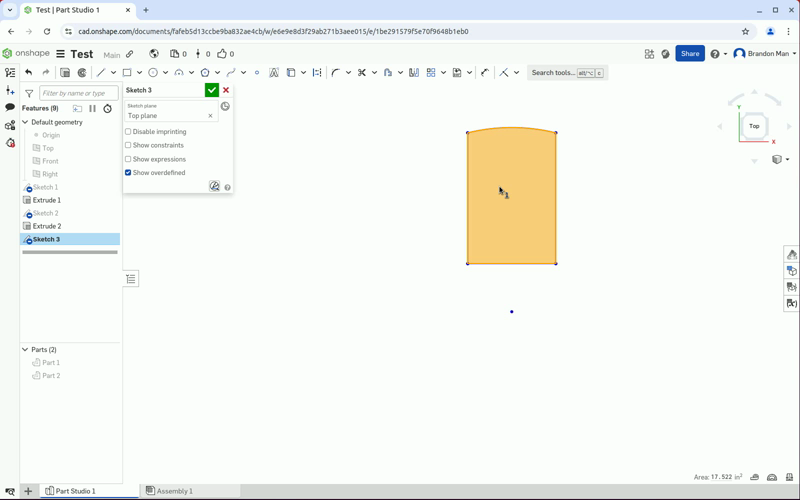
scroll(-6)
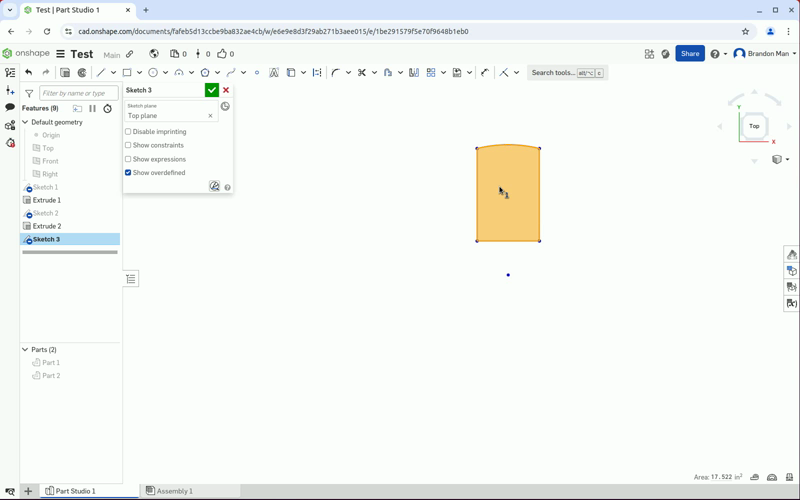
scroll(-6)
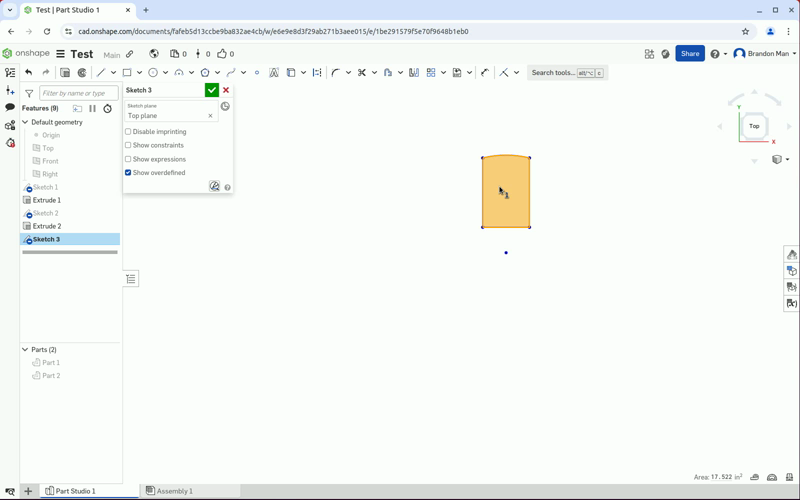
scroll(-6)
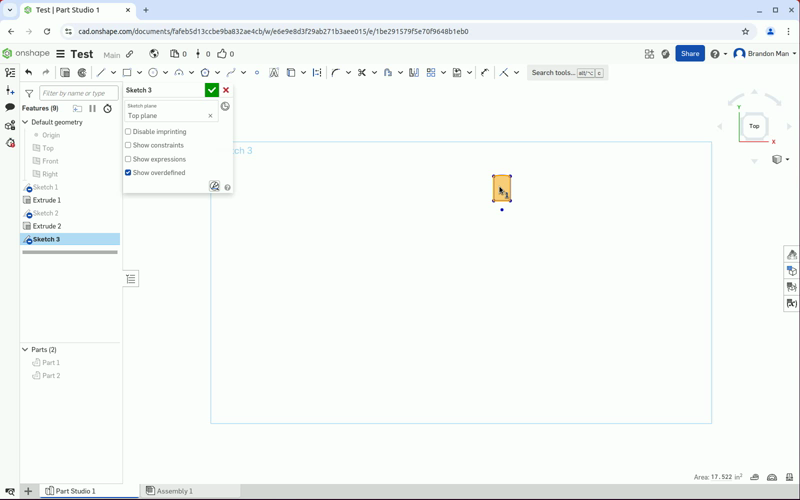
mouse_move(73, 352)
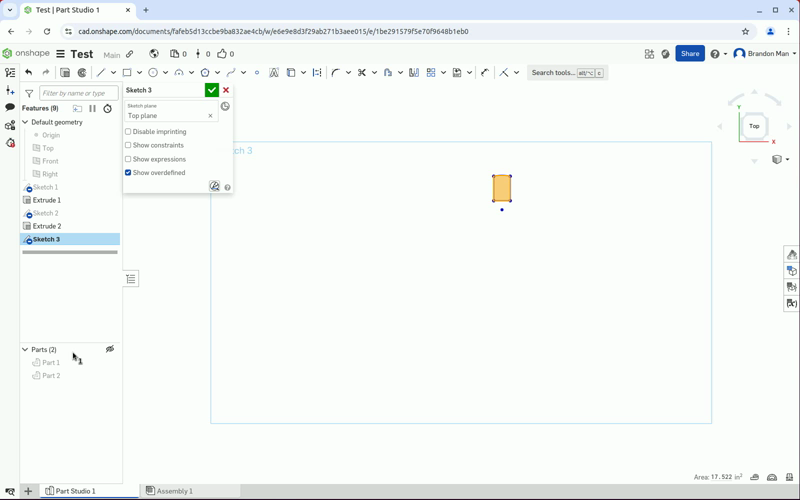
key(shift+y)
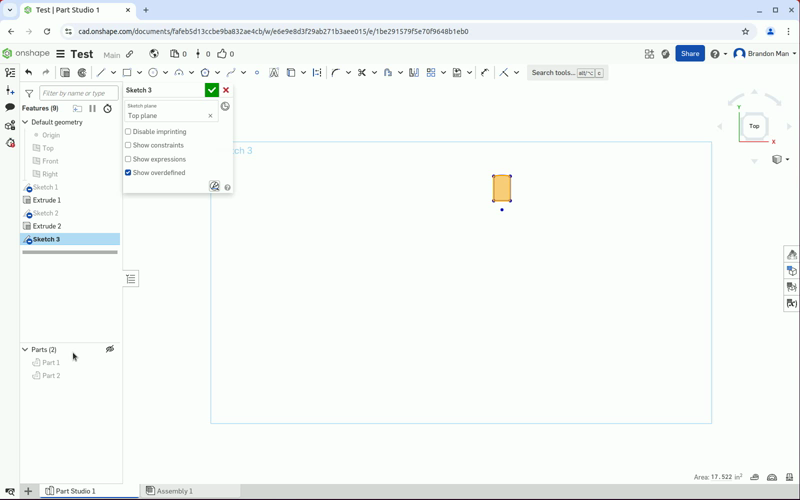
key(shift+e)
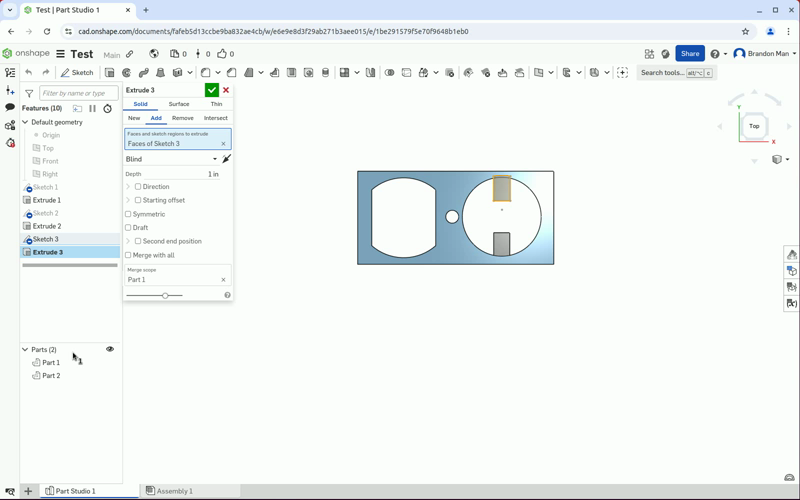
mouse_move(143, 106)
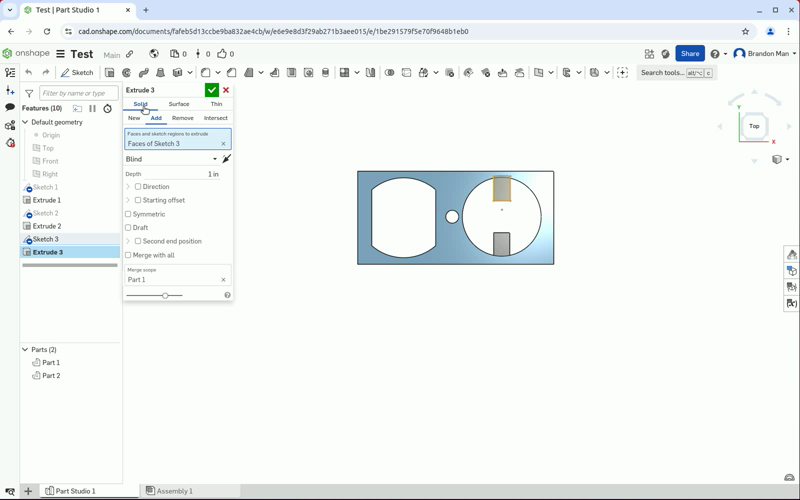
click(143, 106)
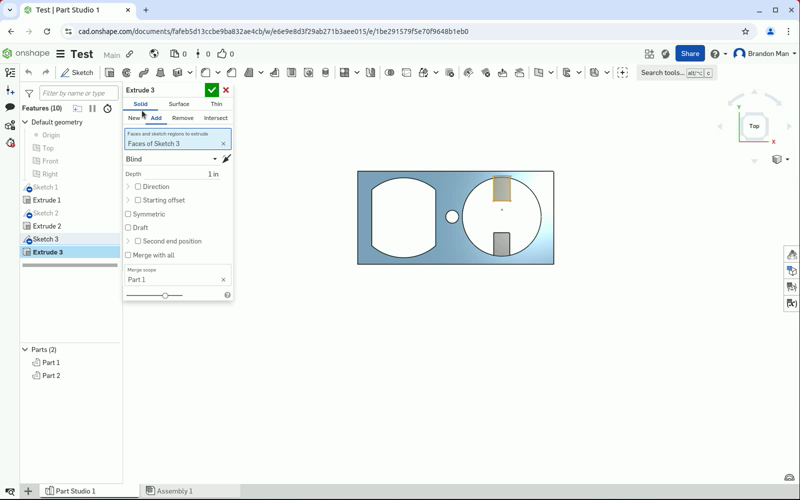
mouse_move(137, 120)
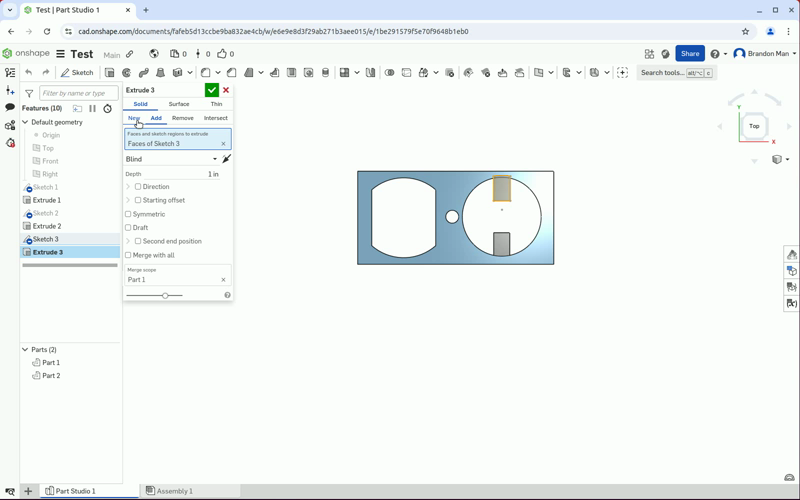
click(137, 120)
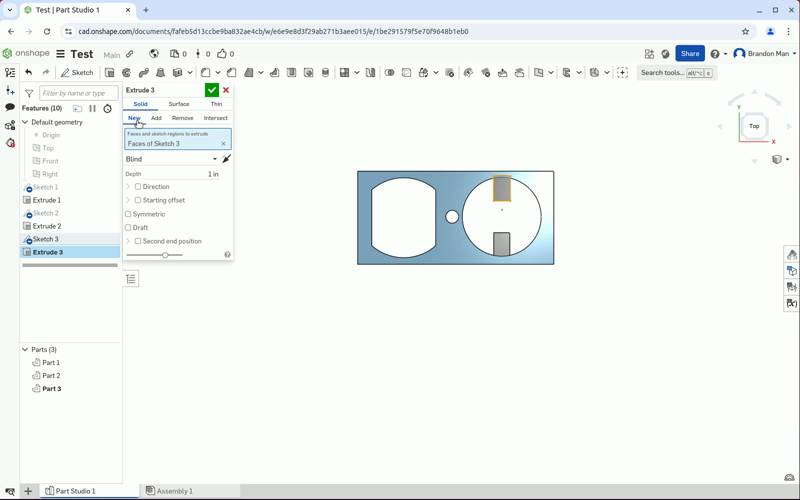
key(tab, 4)
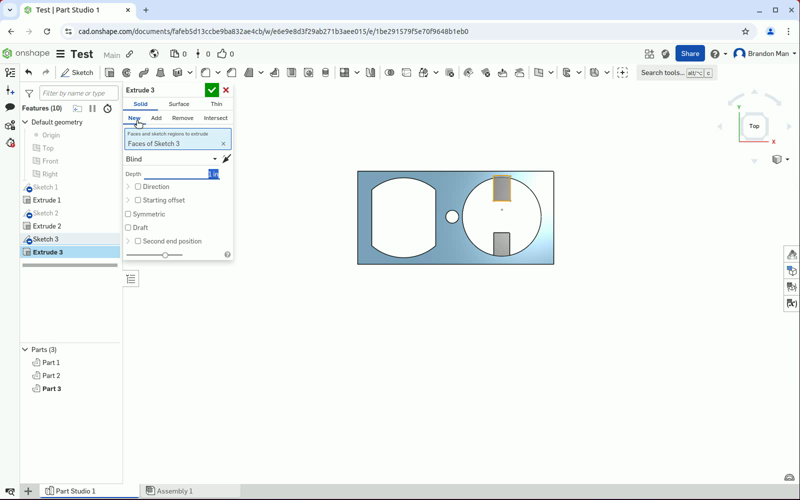
text(1.685)
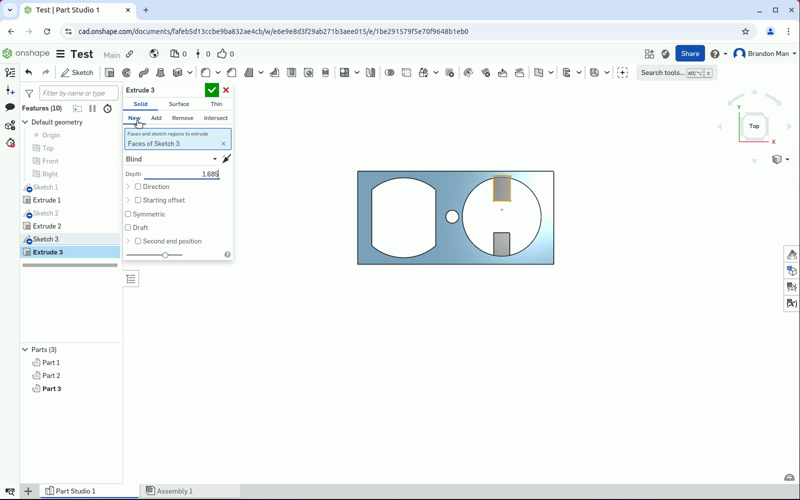
key(enter)
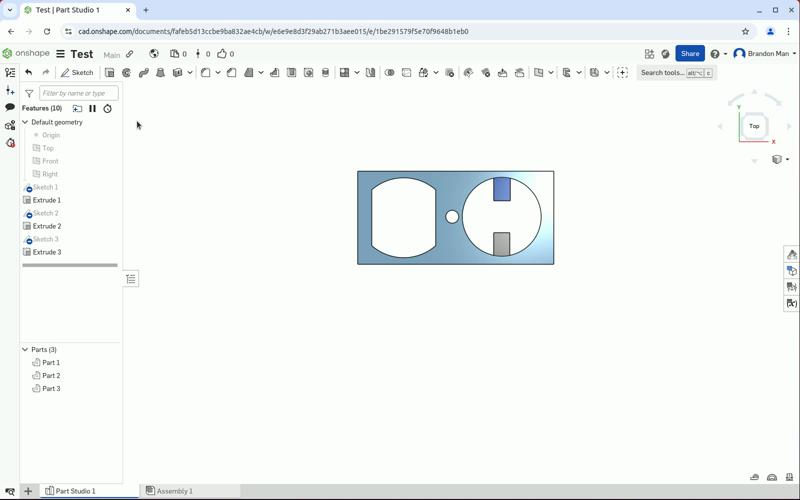
key(shift+h)
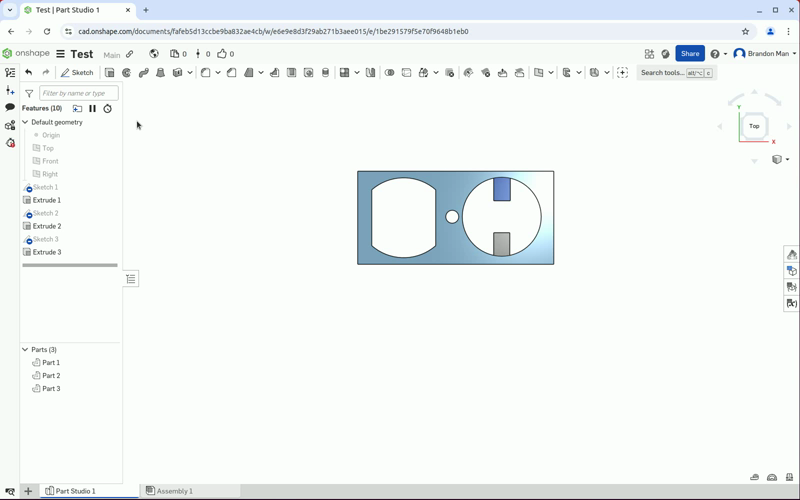
key(shift+h)
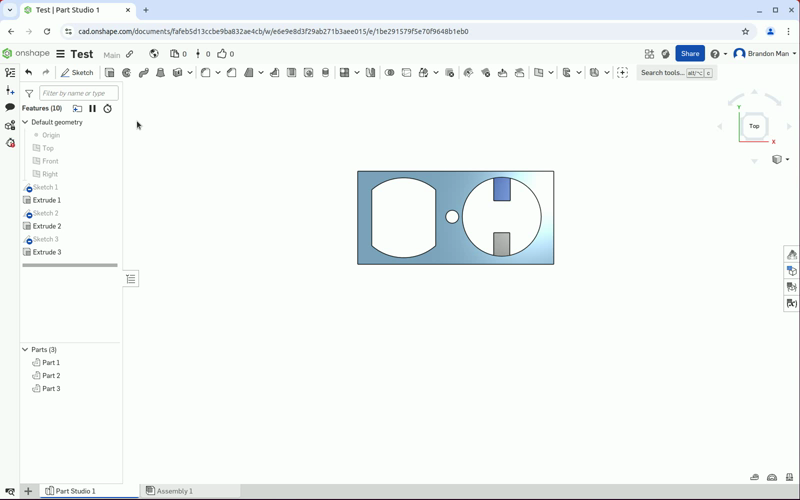
mouse_move(73, 189)
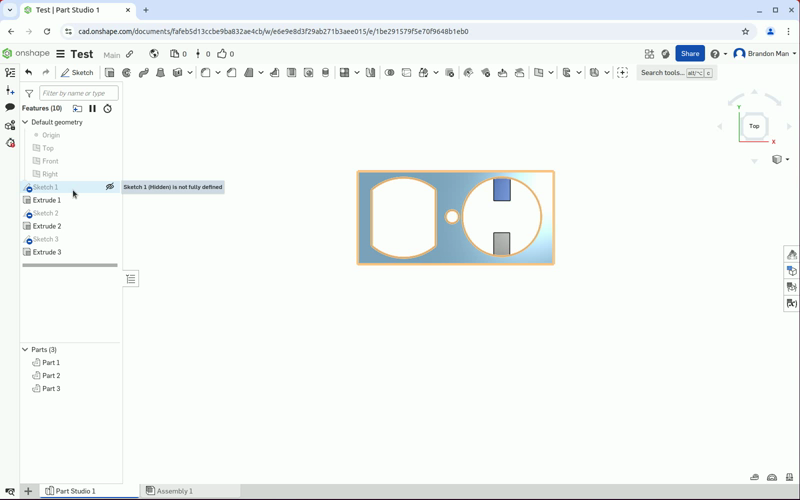
click(73, 189)
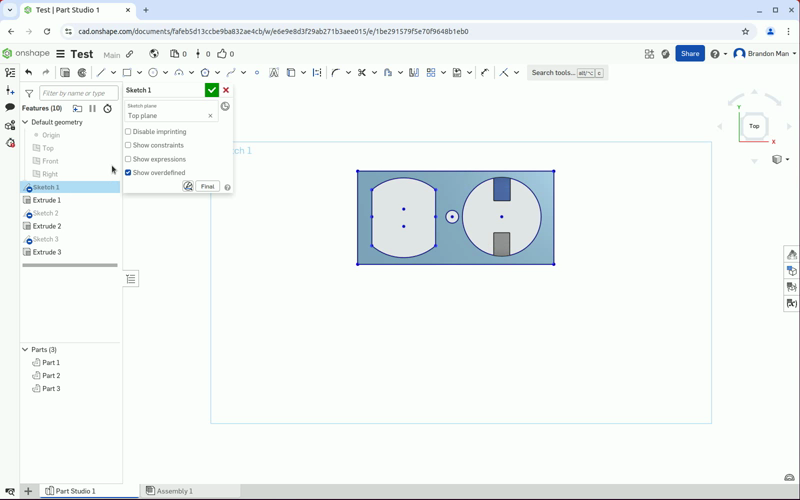
mouse_move(229, 92)
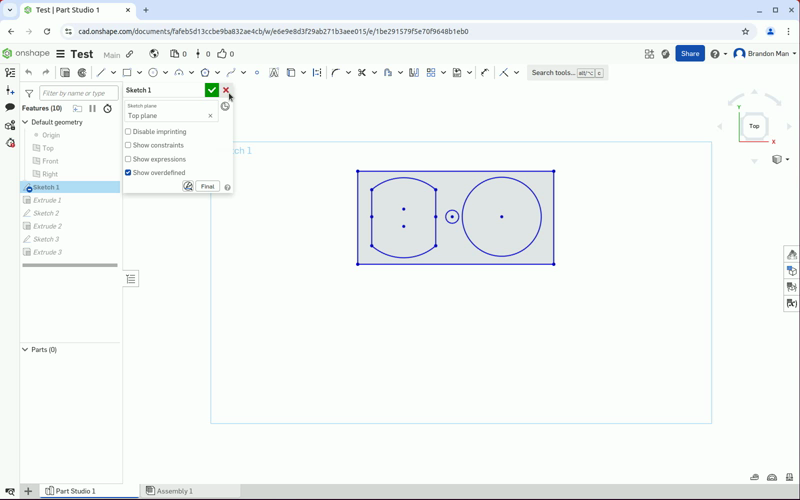
click(229, 92)
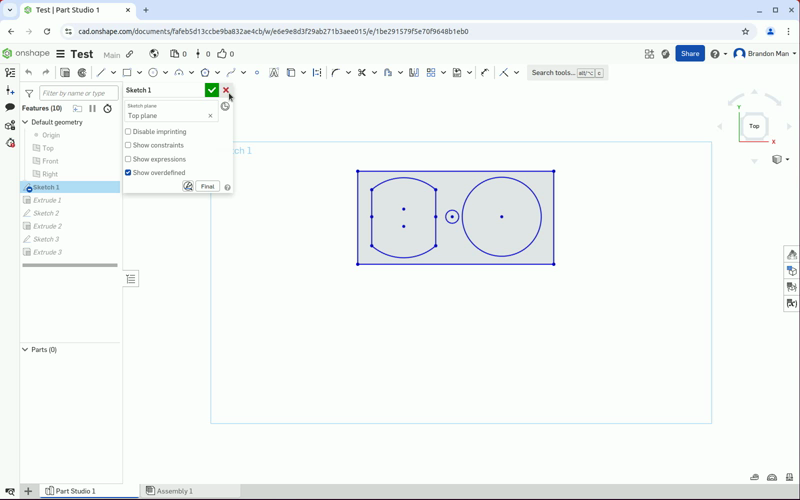
key(shift+s)
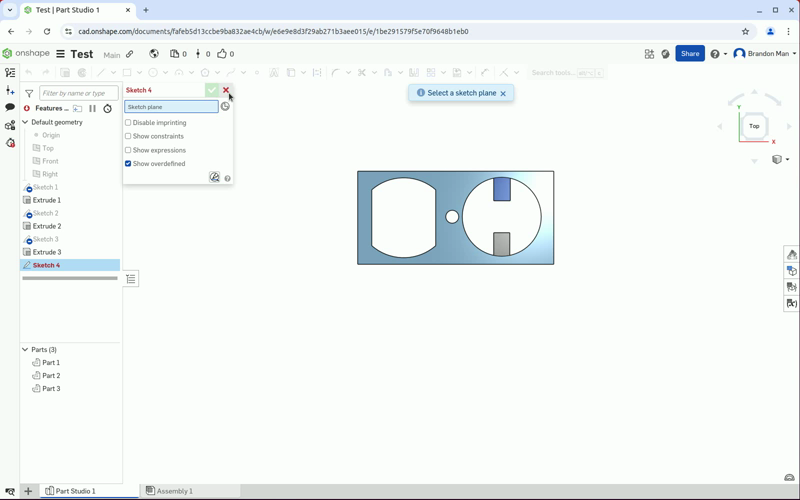
mouse_move(73, 150)
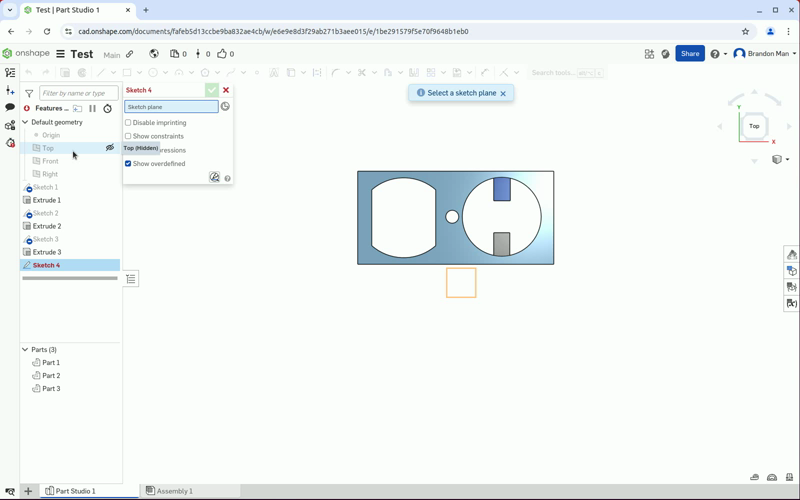
click(73, 150)
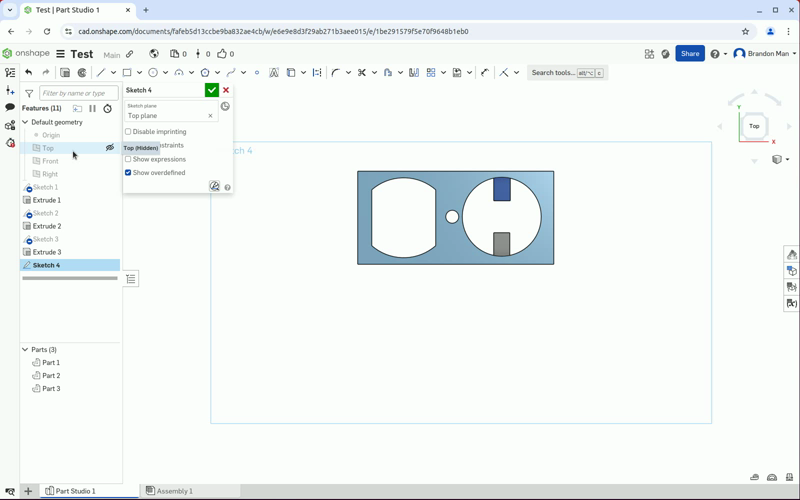
mouse_move(73, 352)
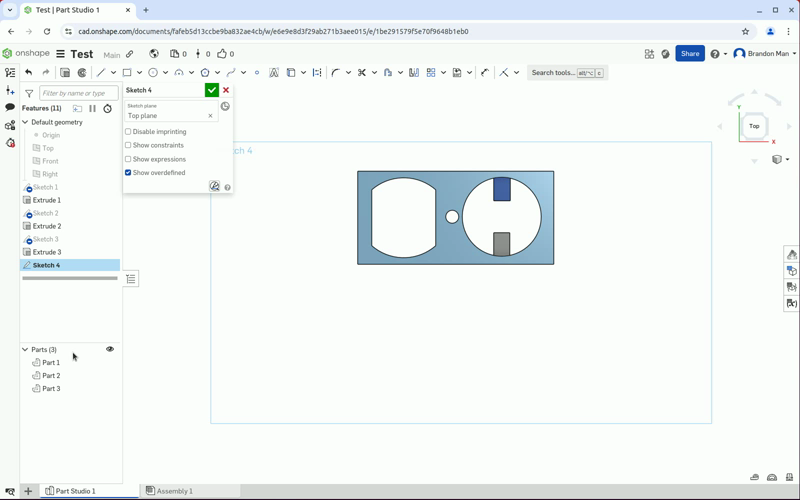
key(y)
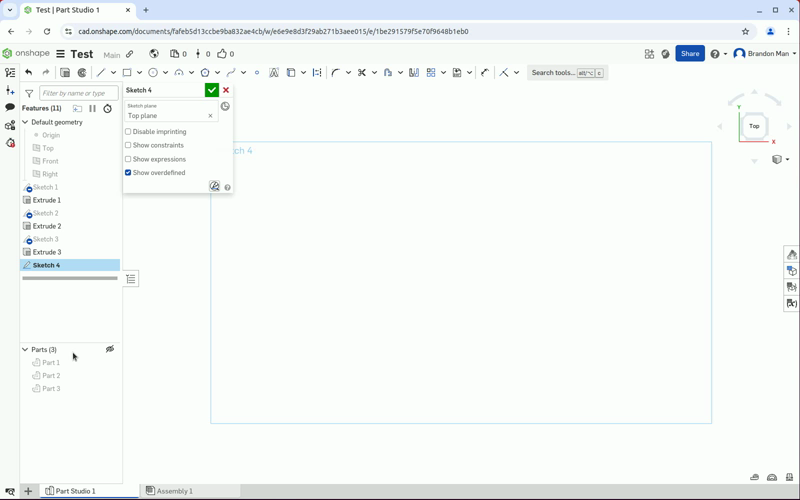
key(c)
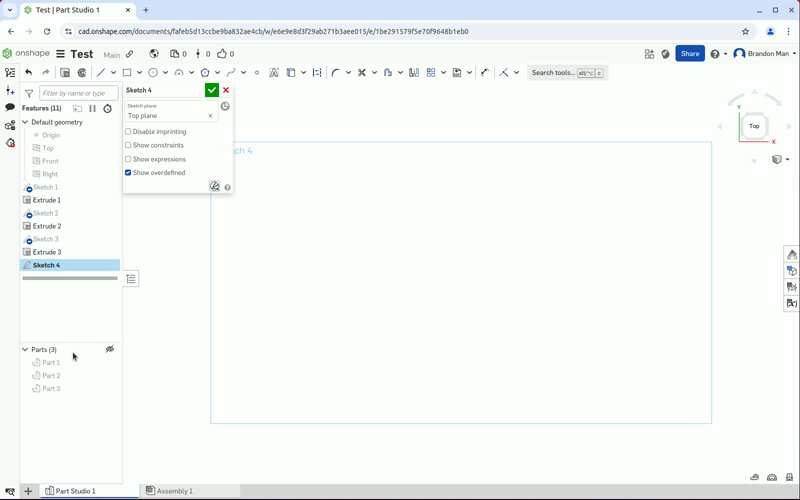
key_down(shift)
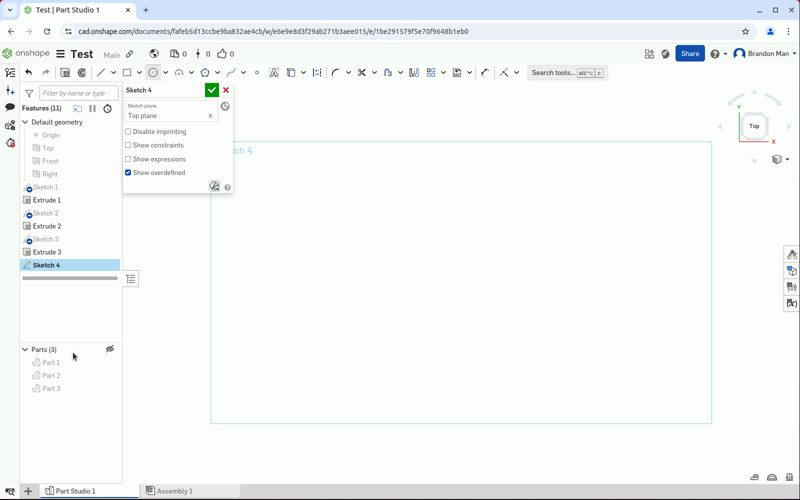
mouse_move(452, 217)
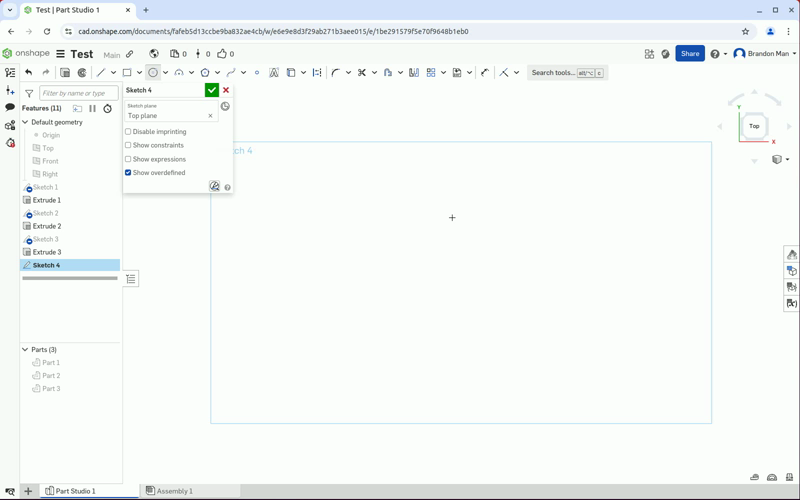
click(452, 217)
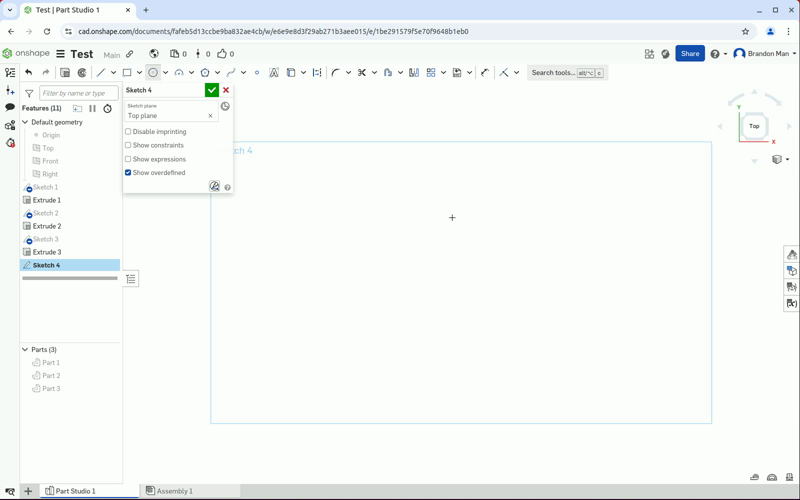
key_up(shift)
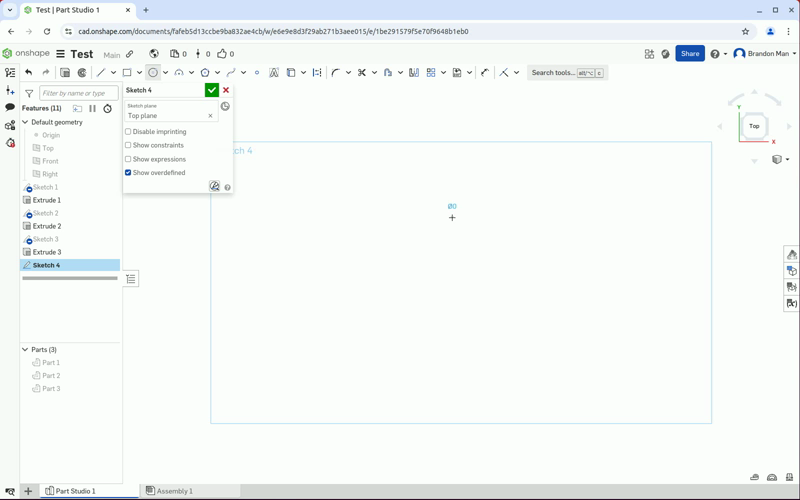
mouse_move(459, 217)
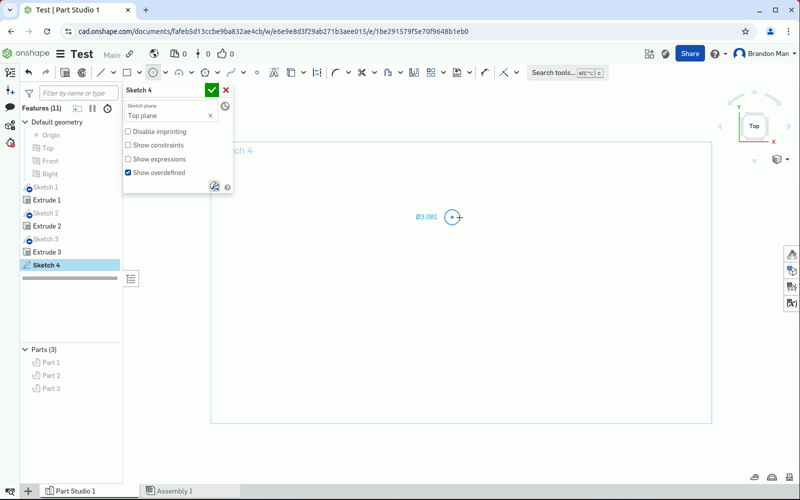
click(459, 217)
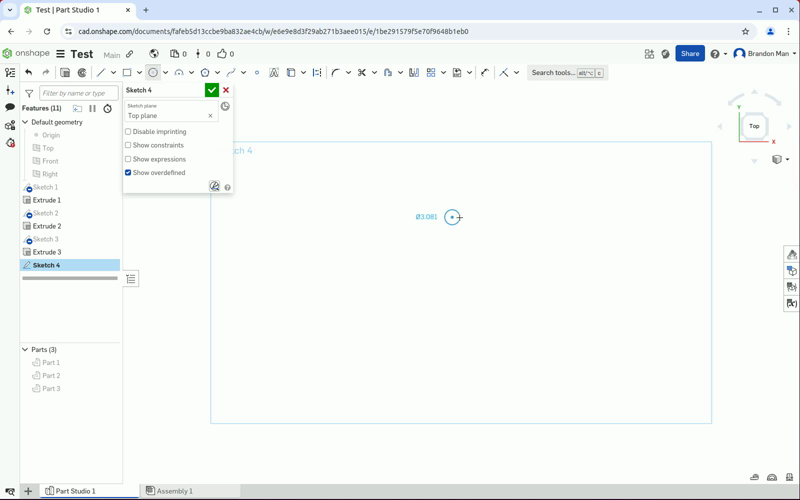
key(esc)
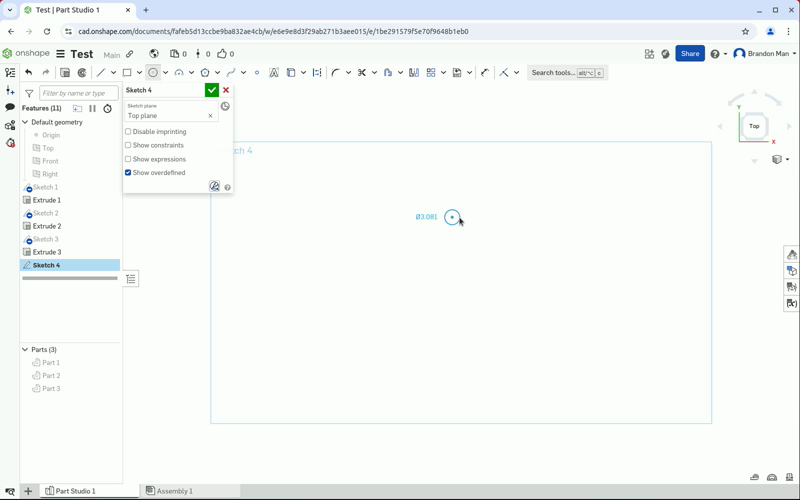
mouse_move(455, 212)
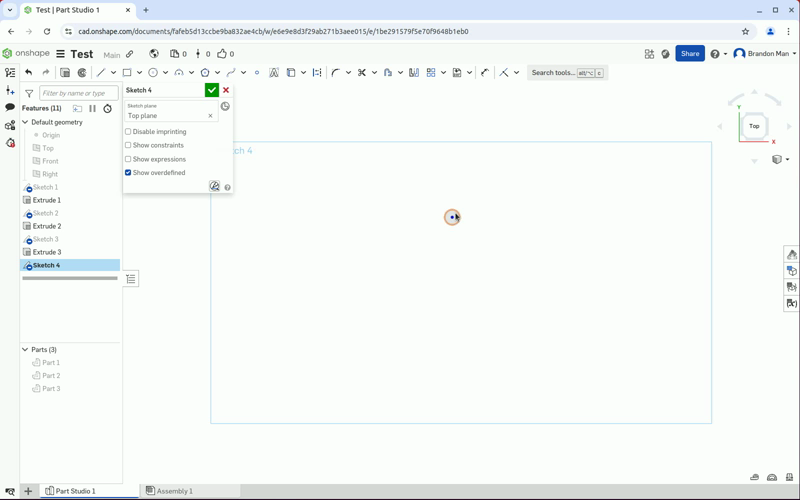
scroll(6)
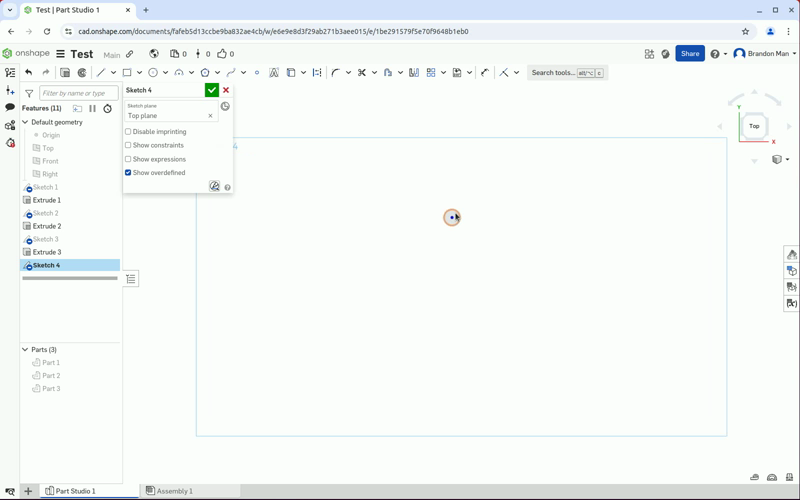
scroll(6)
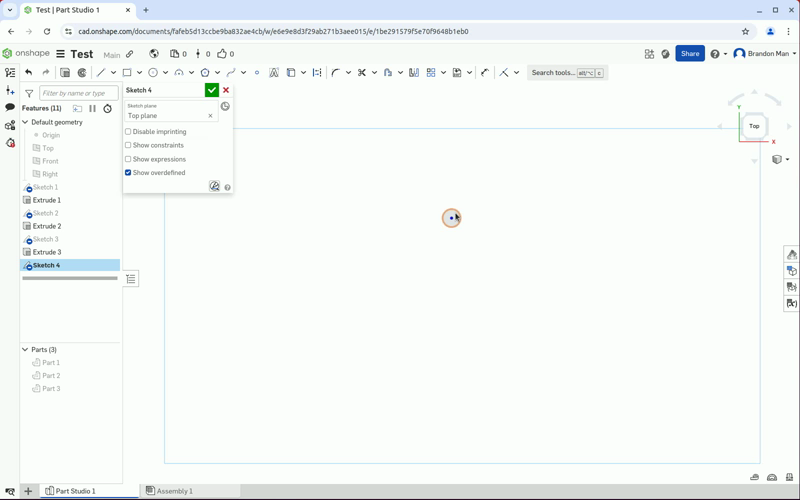
scroll(6)
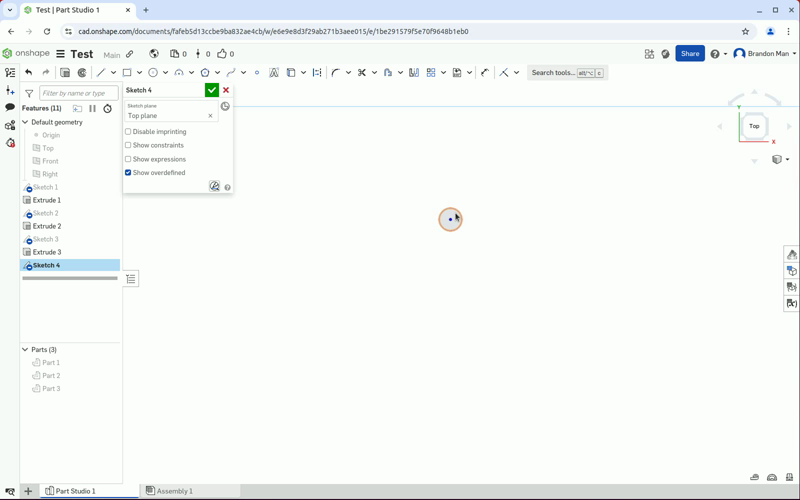
scroll(6)
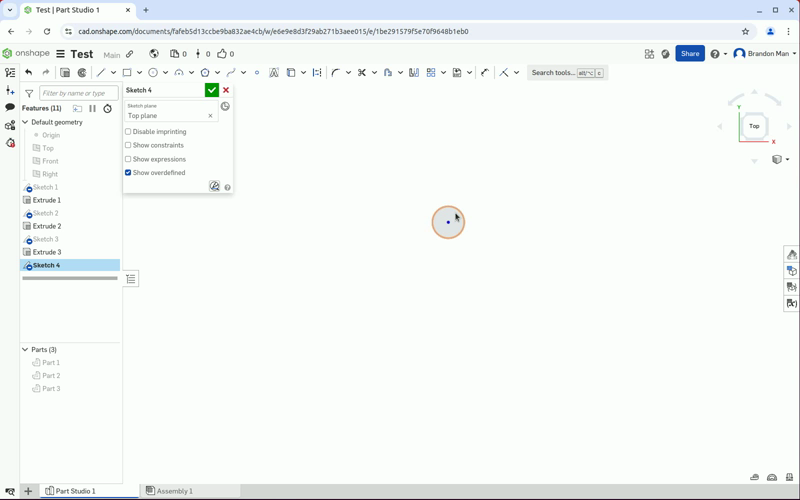
scroll(6)
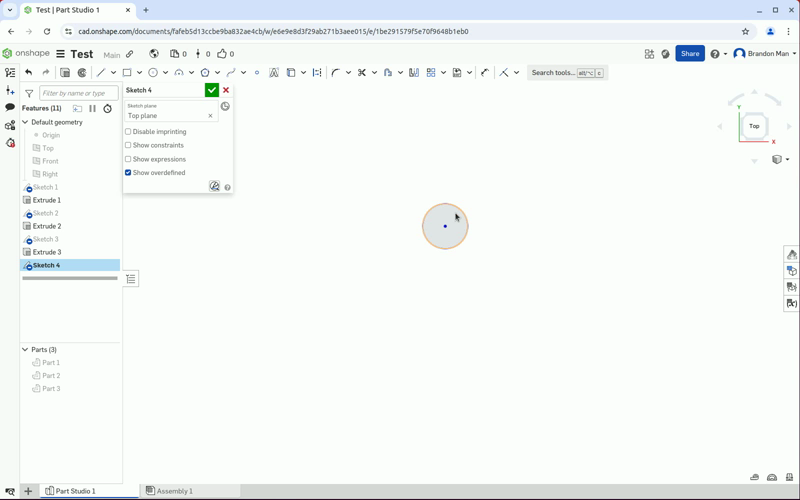
scroll(6)
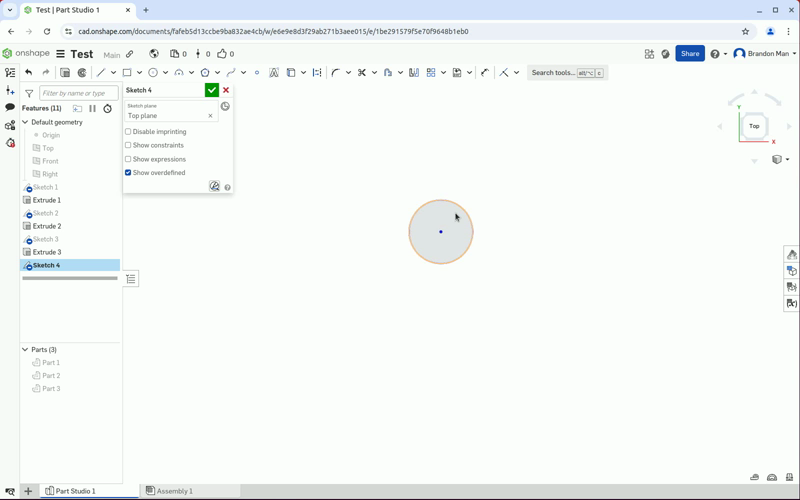
scroll(6)
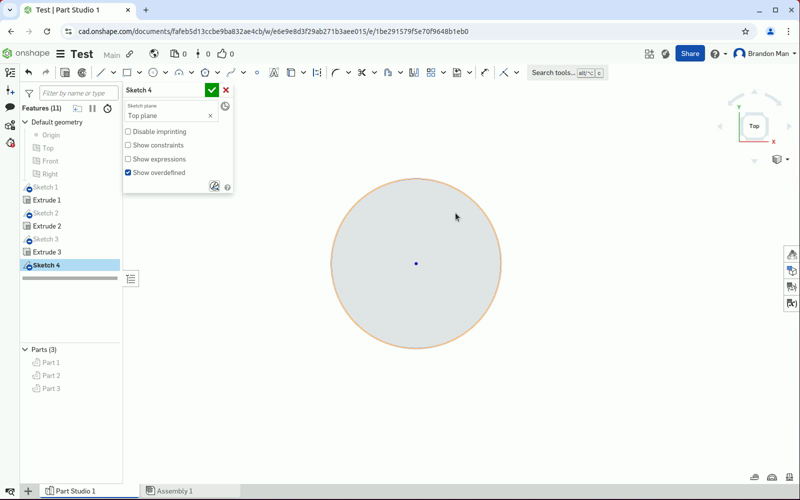
click(455, 212)
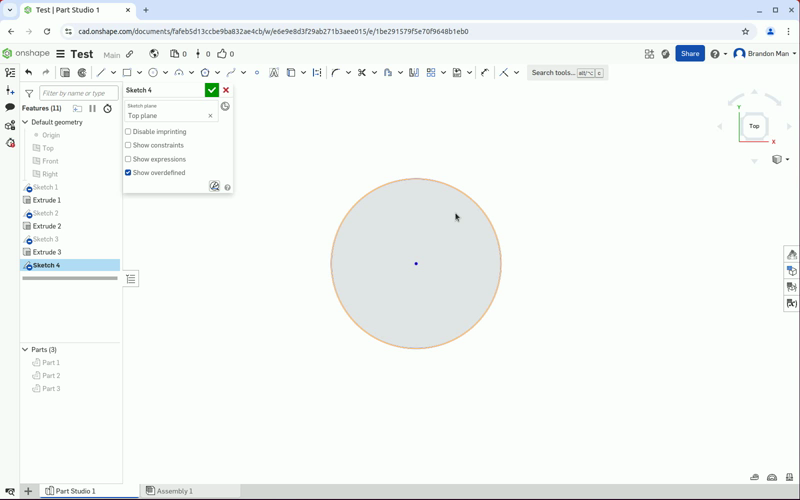
scroll(-6)
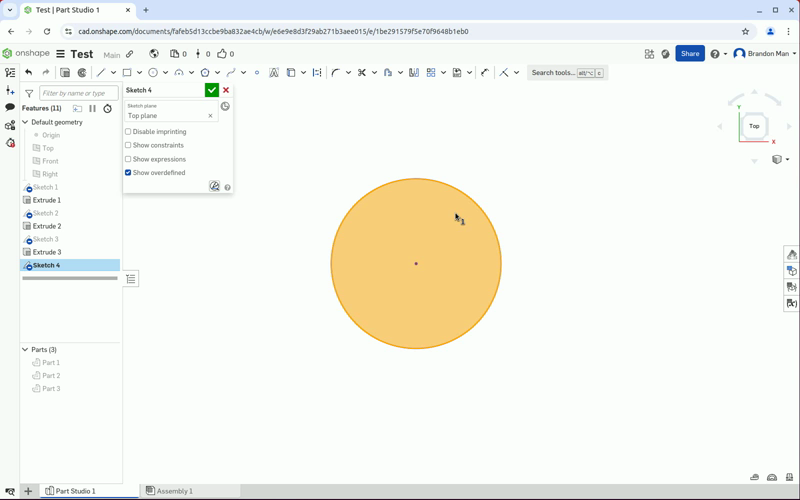
scroll(-6)
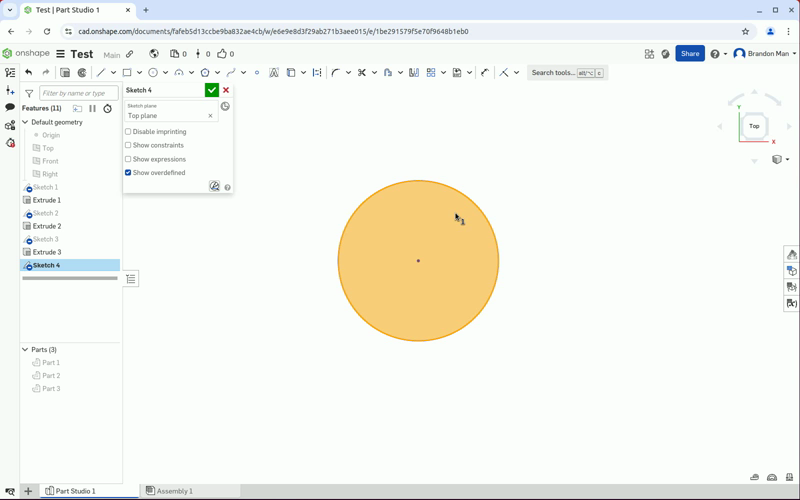
scroll(-6)
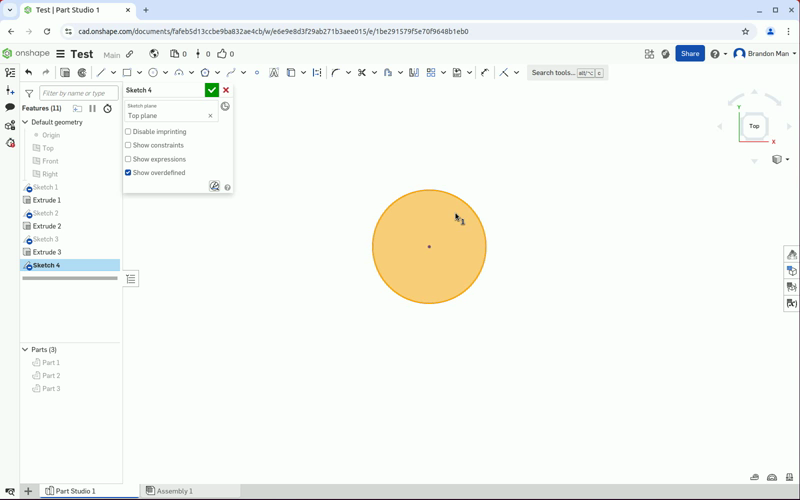
scroll(-6)
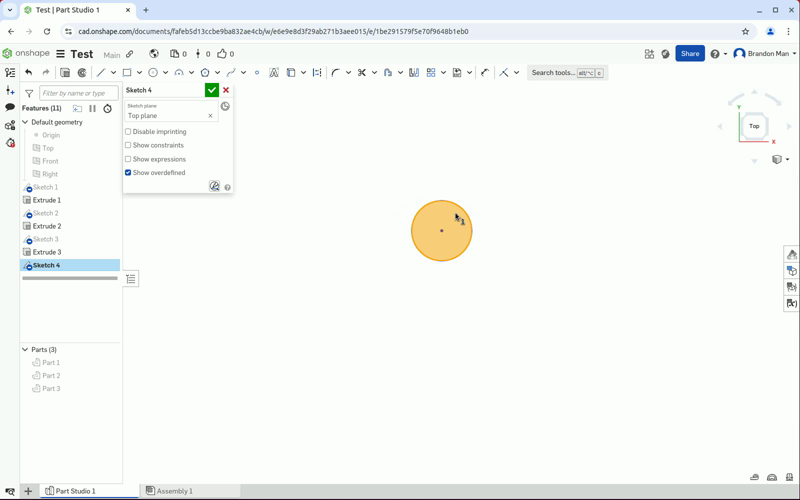
scroll(-6)
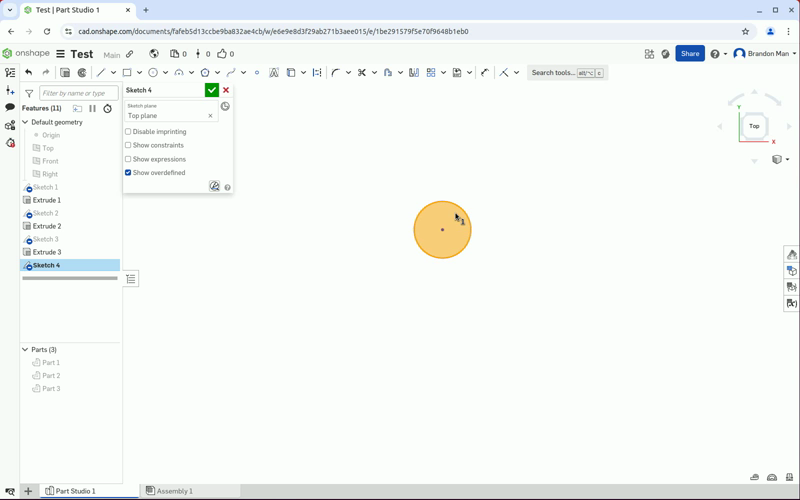
scroll(-6)
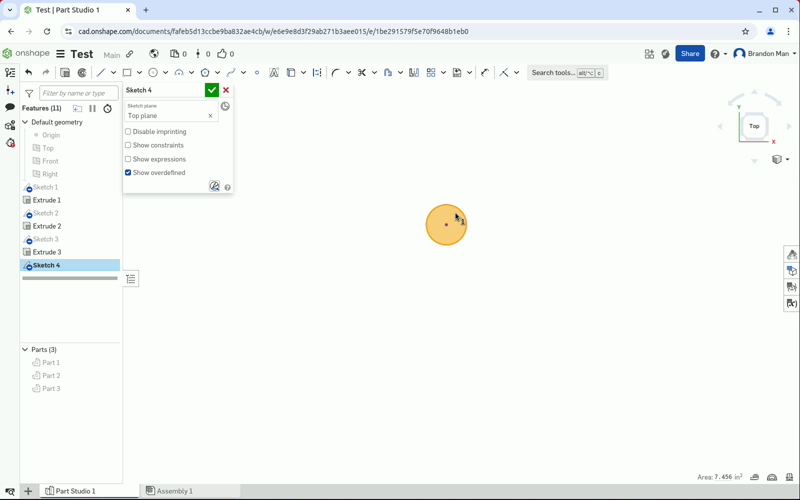
scroll(-6)
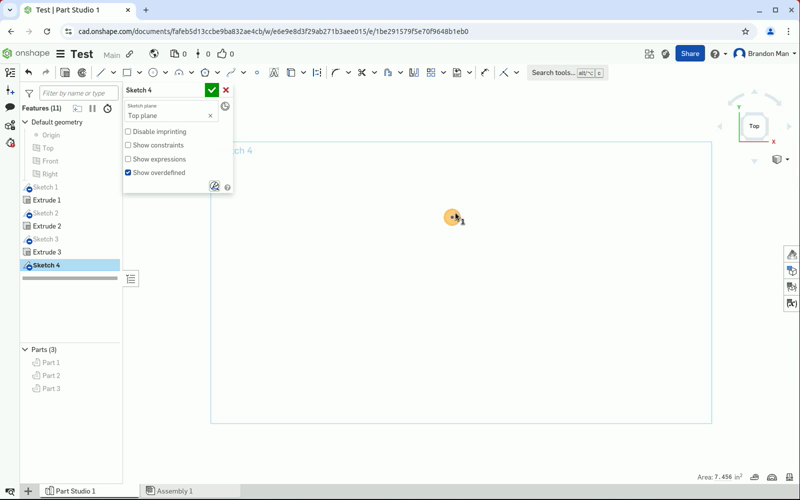
mouse_move(73, 352)
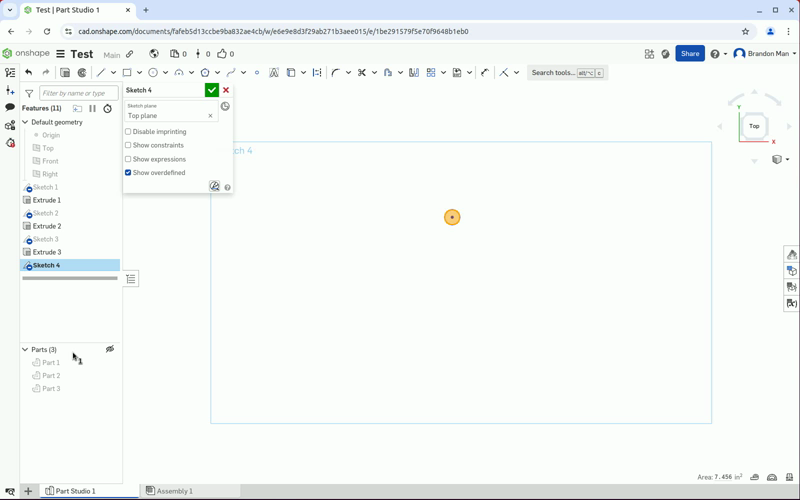
key(shift+y)
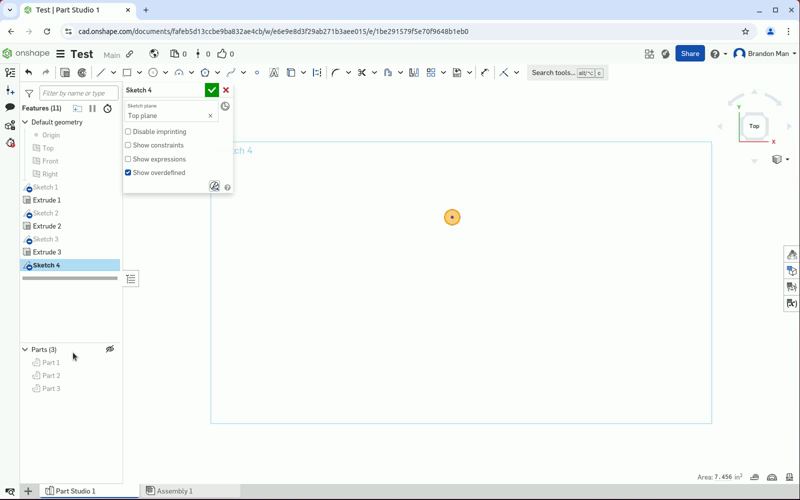
key(shift+e)
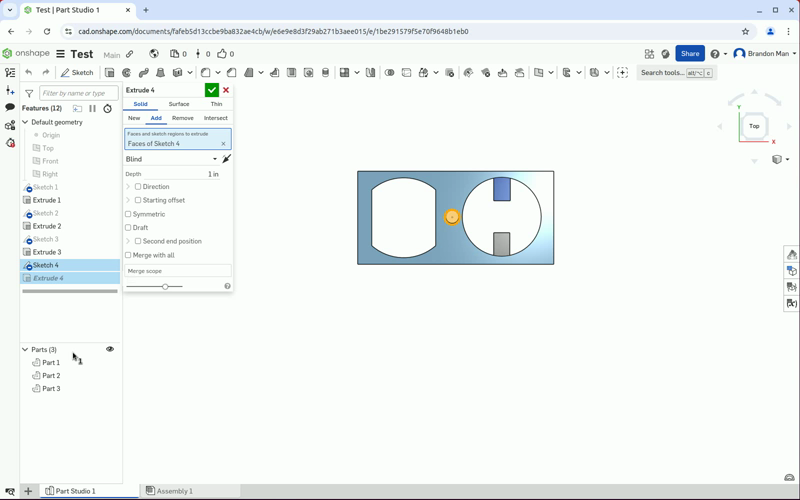
mouse_move(143, 106)
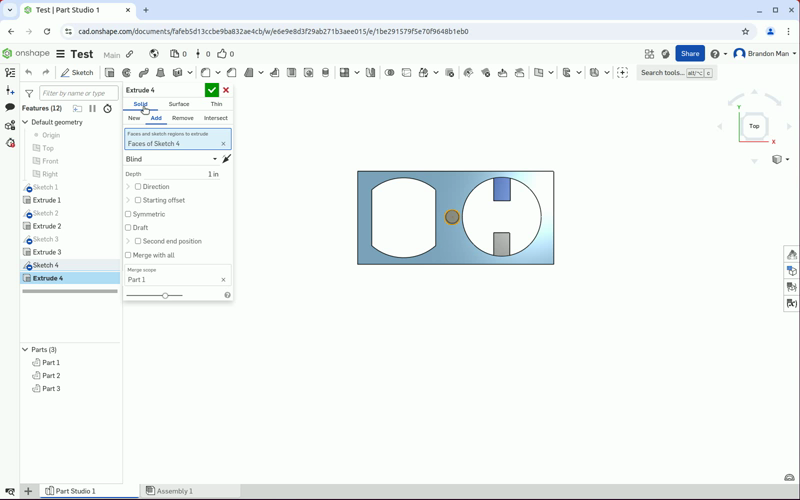
click(143, 106)
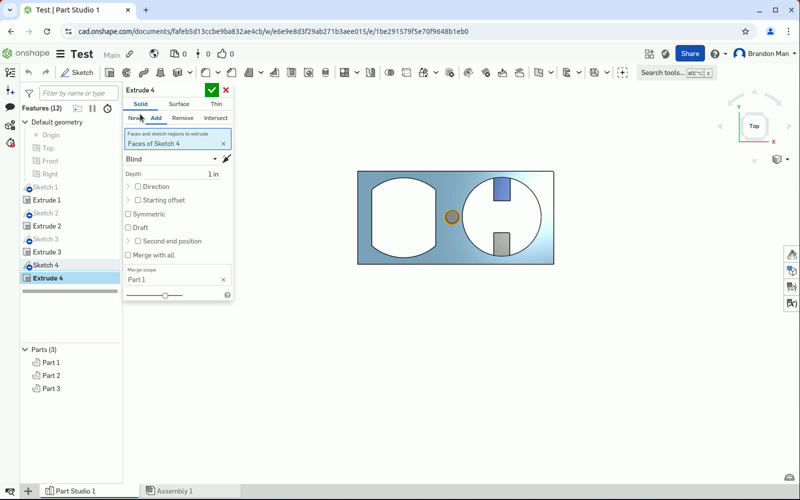
mouse_move(137, 120)
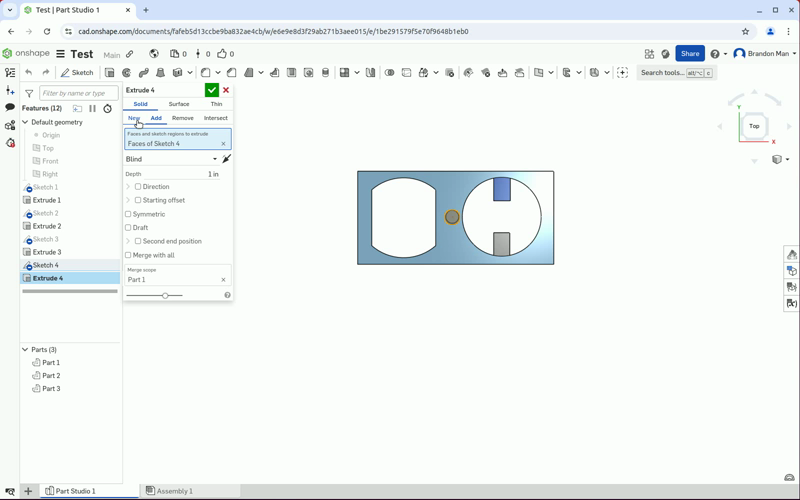
click(137, 120)
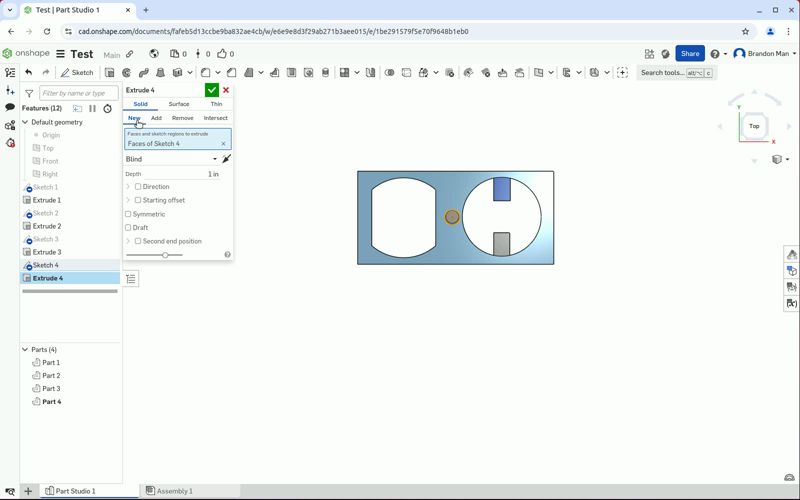
key(tab, 4)
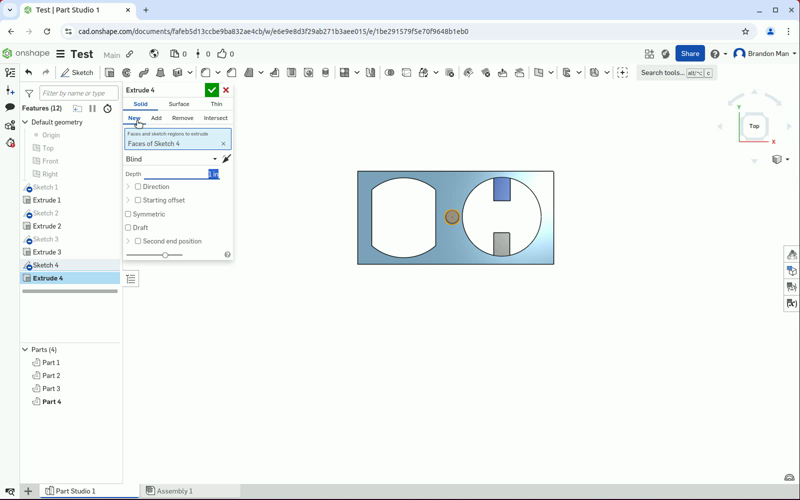
text(1.685)
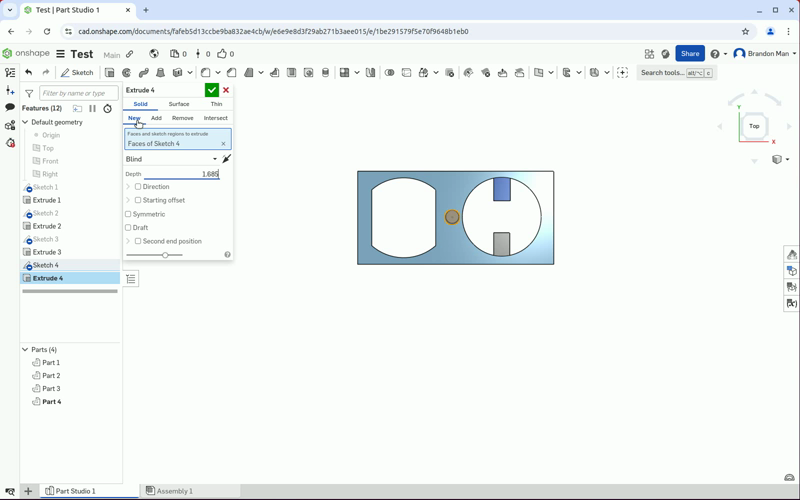
key(enter)
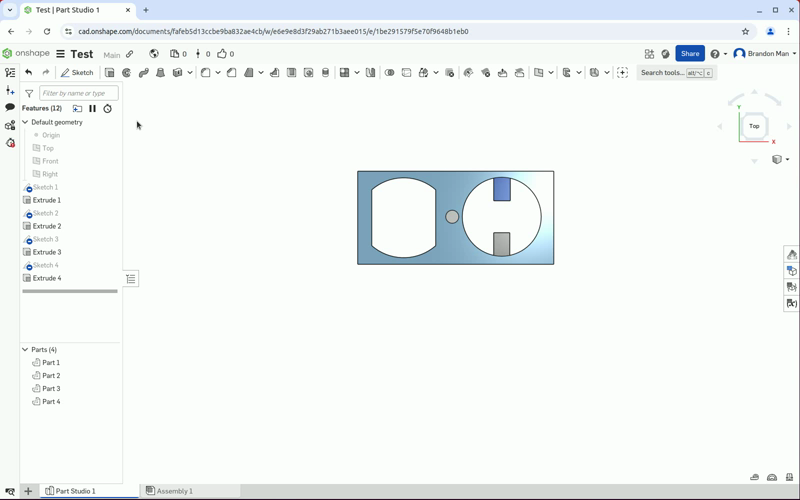
key(shift+h)
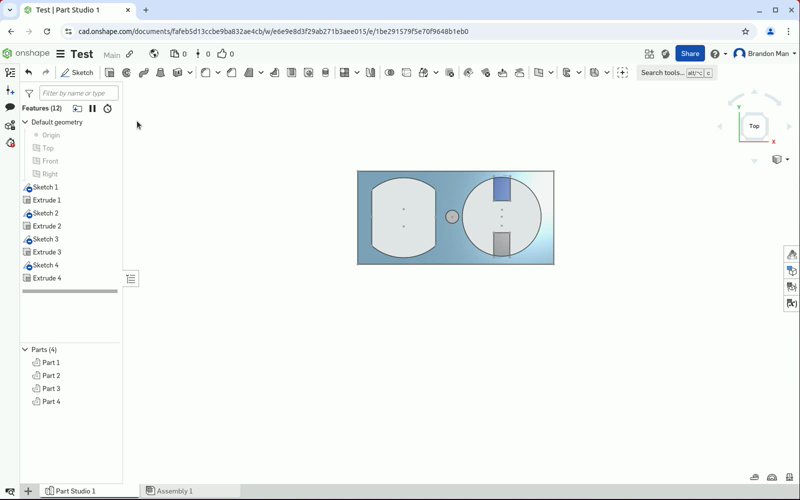
key(shift+h)
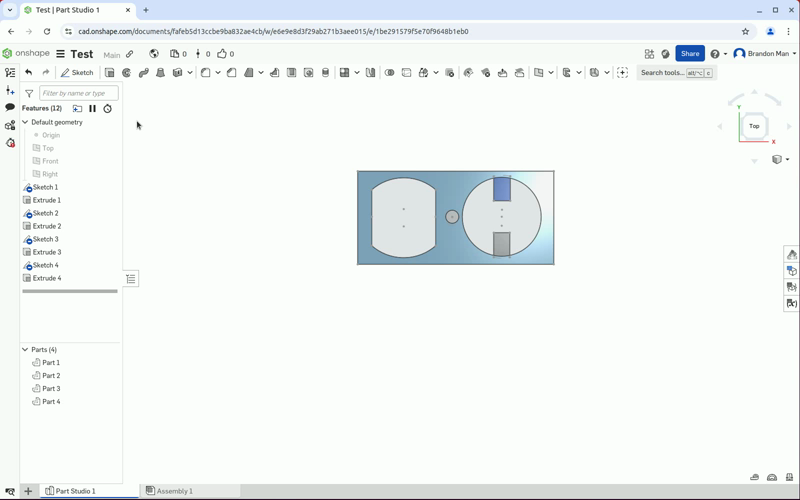
key(shift+7)
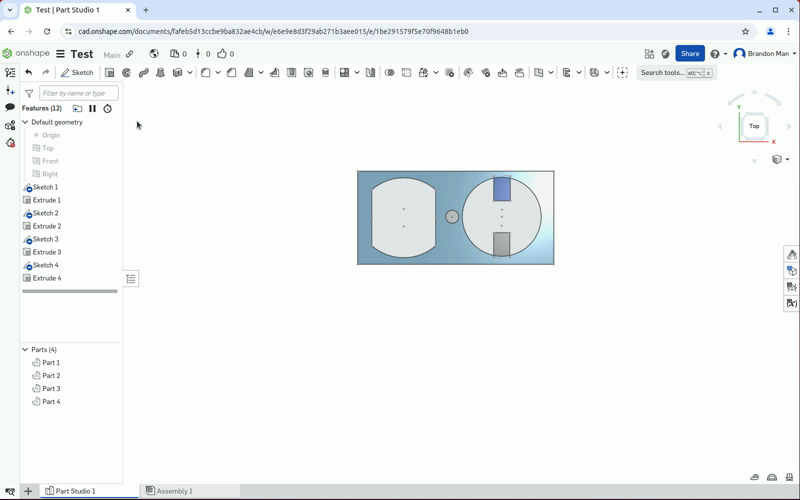
key(up, 3)
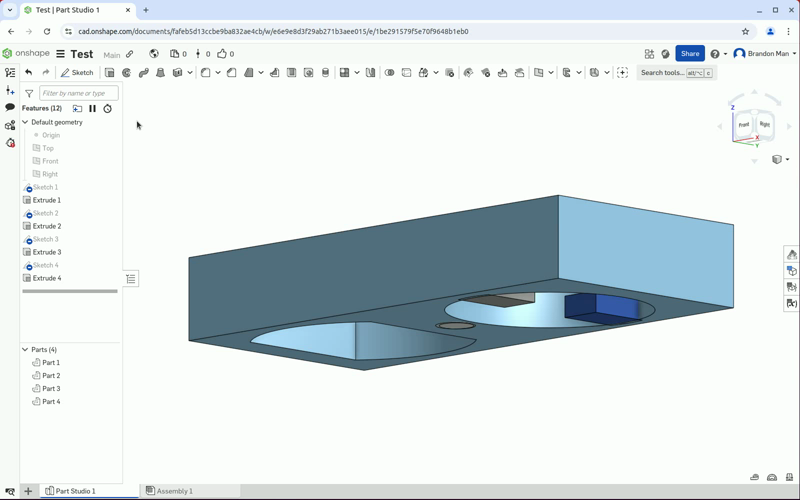
key(left, 3)
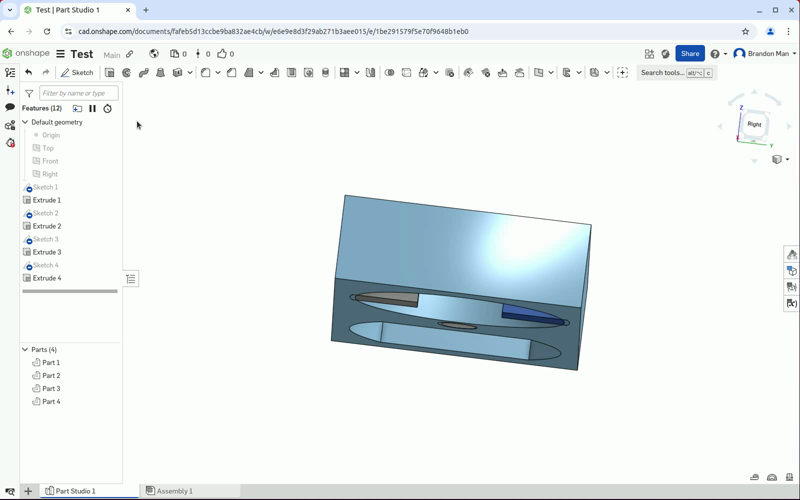
key(right, 3)
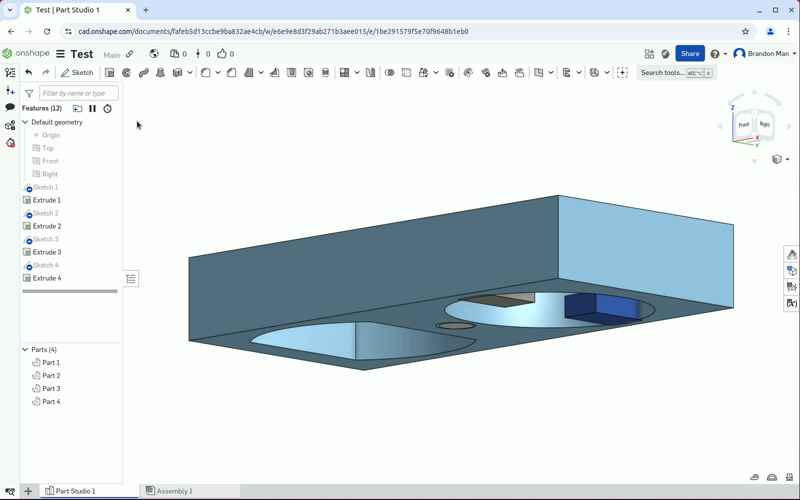
key(down, 3)
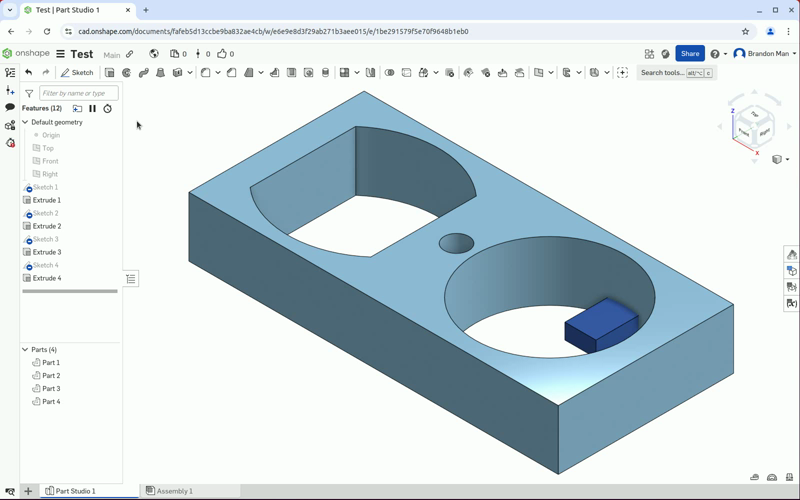
mouse_move(73, 189)
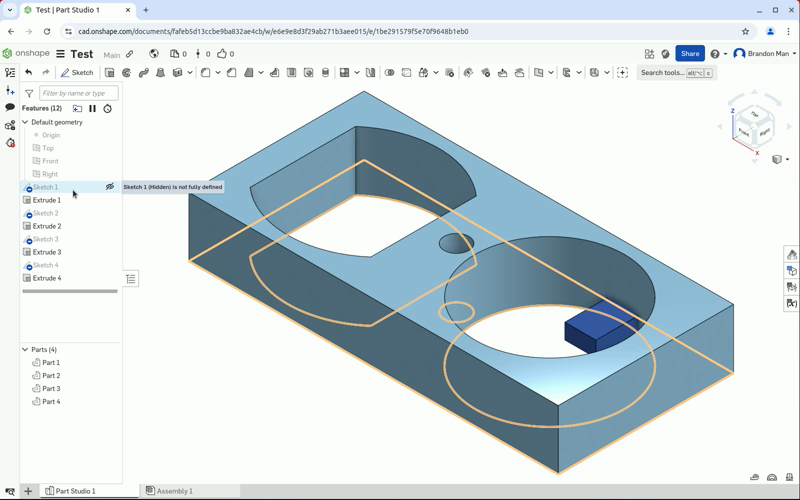
click(73, 189)